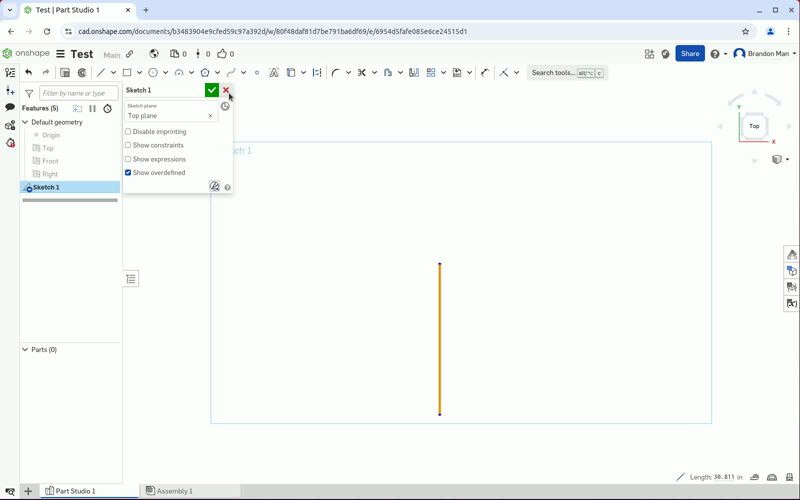
key(shift+h)
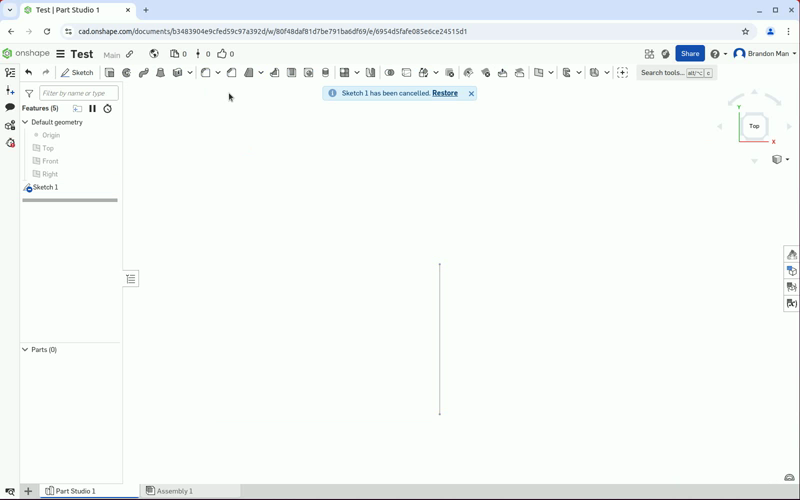
key(shift+s)
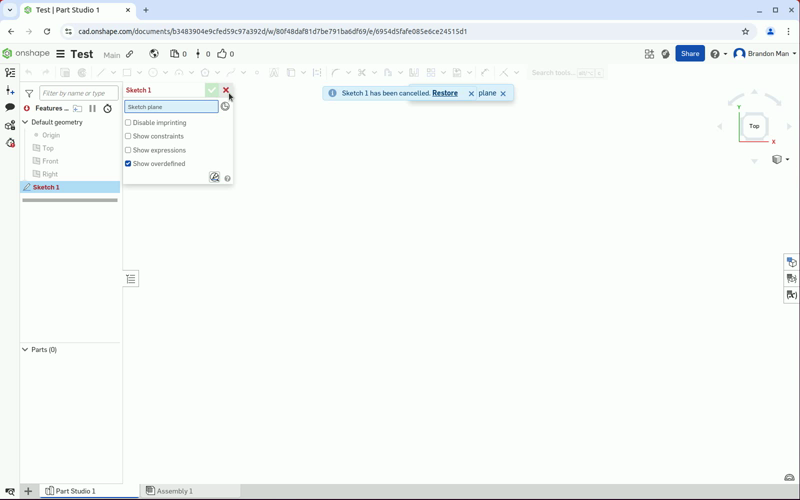
mouse_move(73, 150)
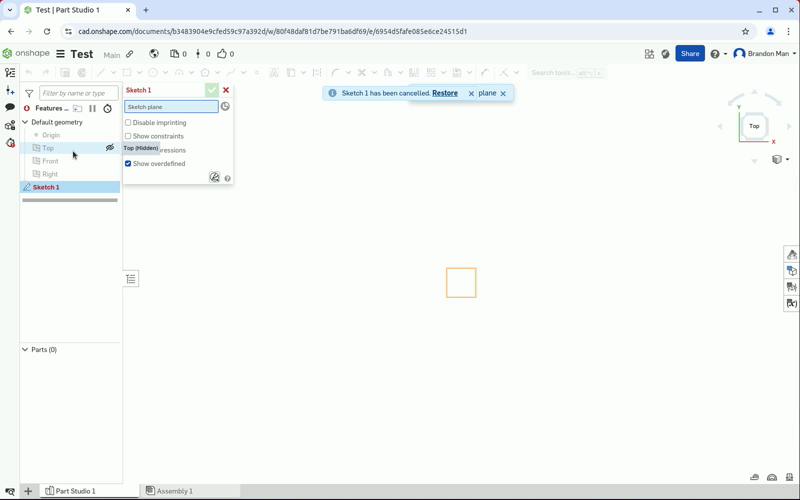
click(73, 150)
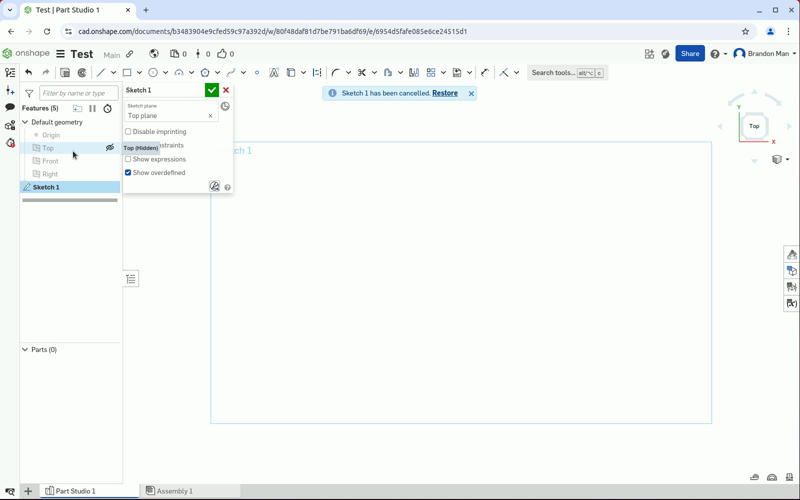
mouse_move(73, 352)
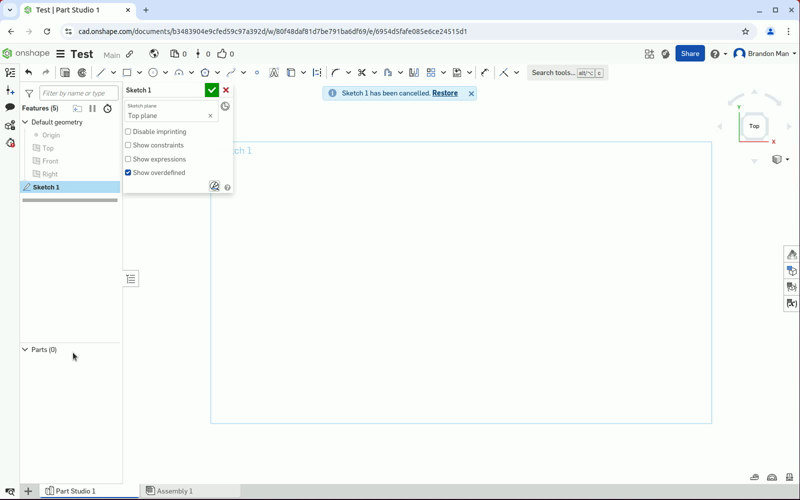
key(y)
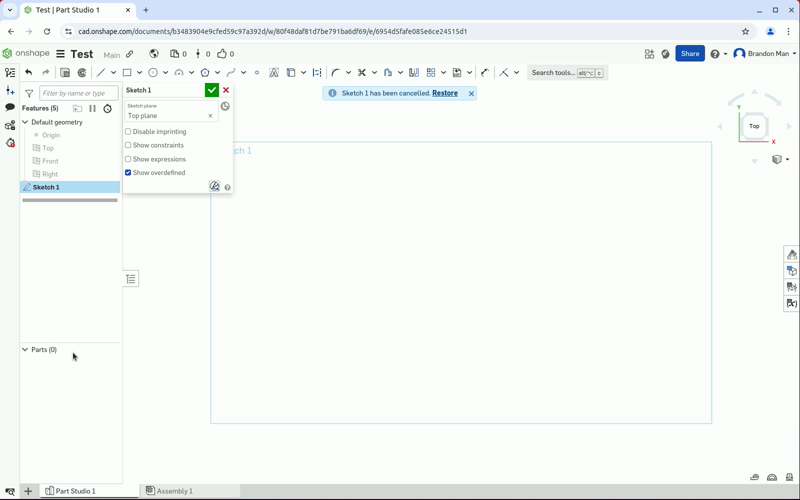
key(l)
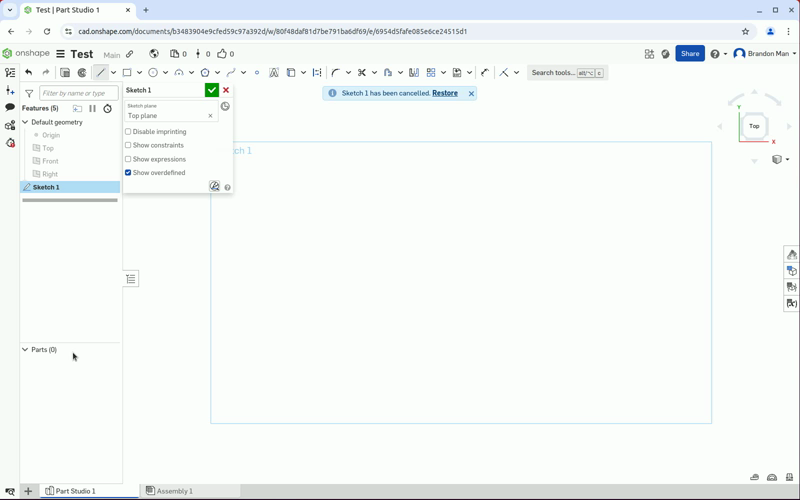
key_down(shift)
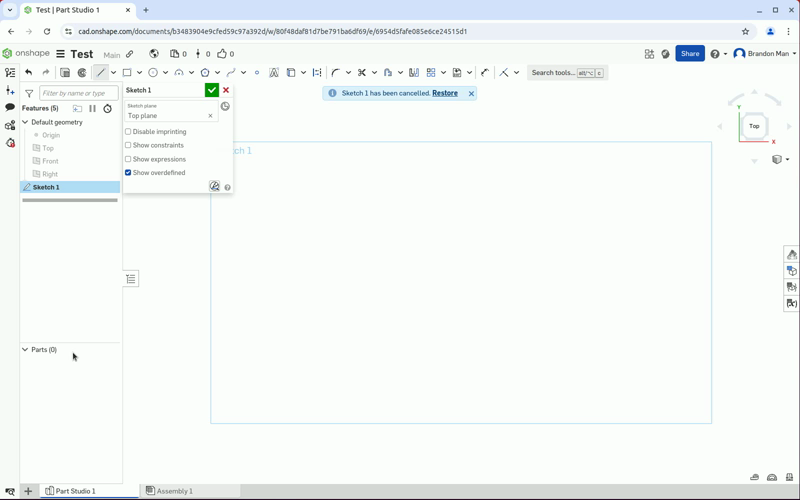
mouse_move(393, 305)
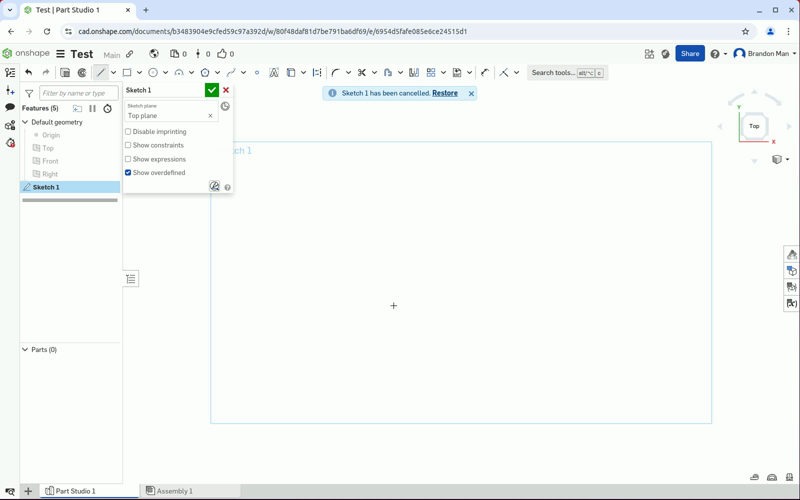
click(393, 305)
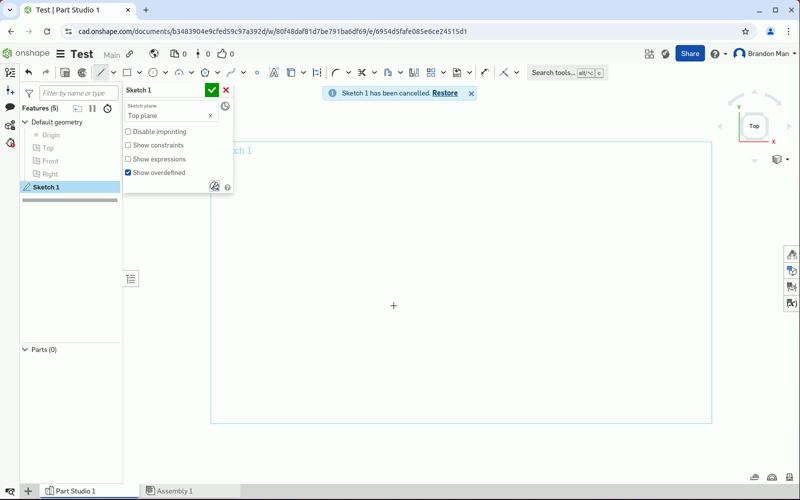
key_up(shift)
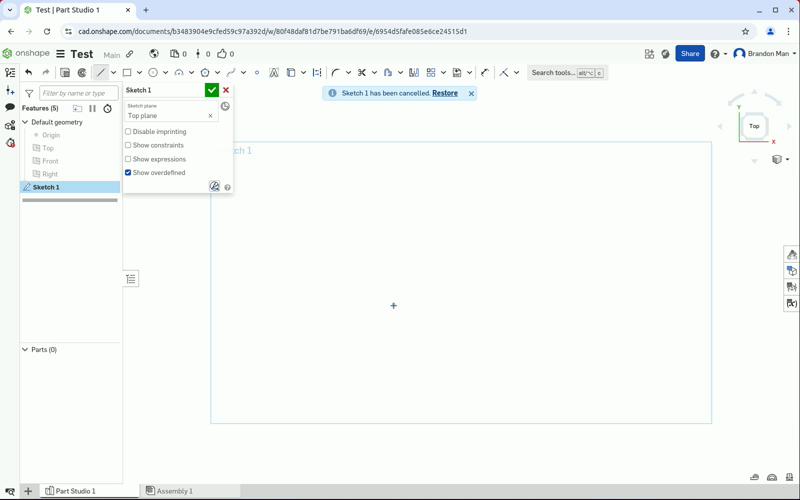
key_down(shift)
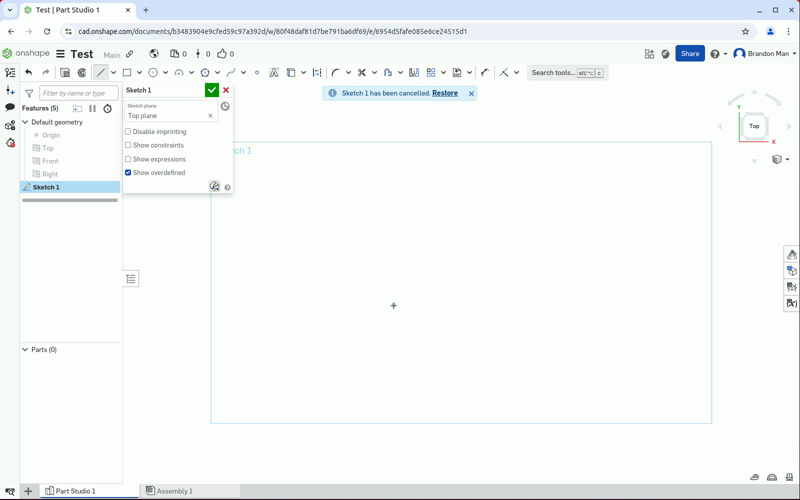
mouse_move(438, 349)
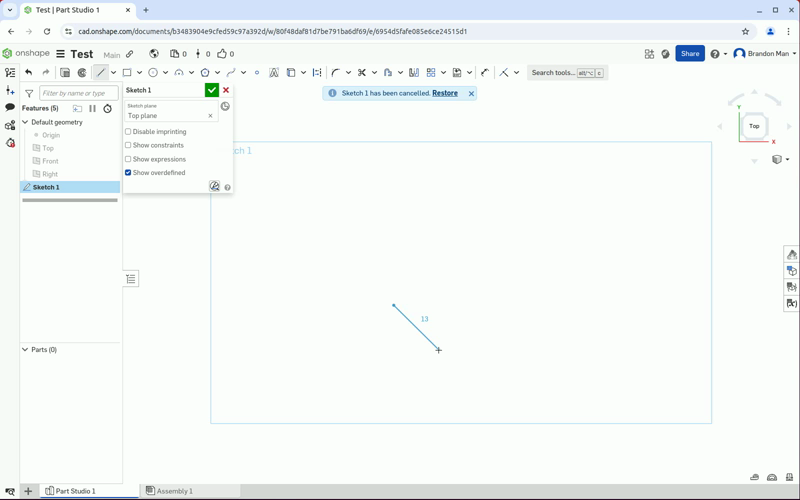
click(438, 349)
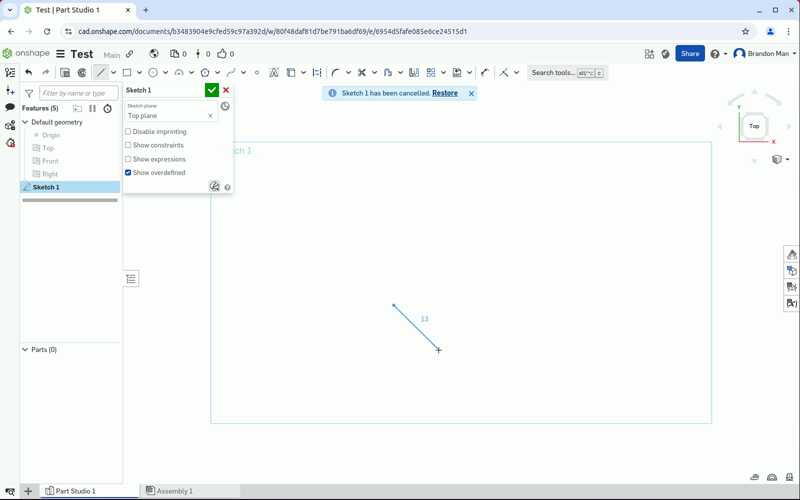
key_up(shift)
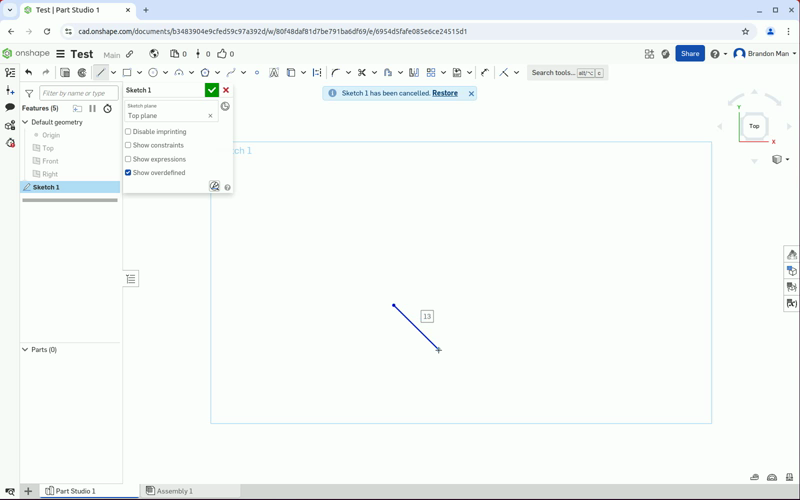
key_down(shift)
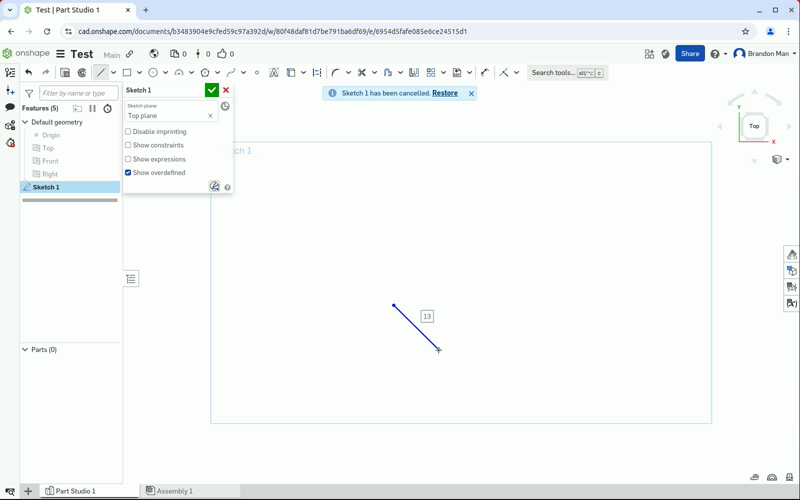
mouse_move(468, 349)
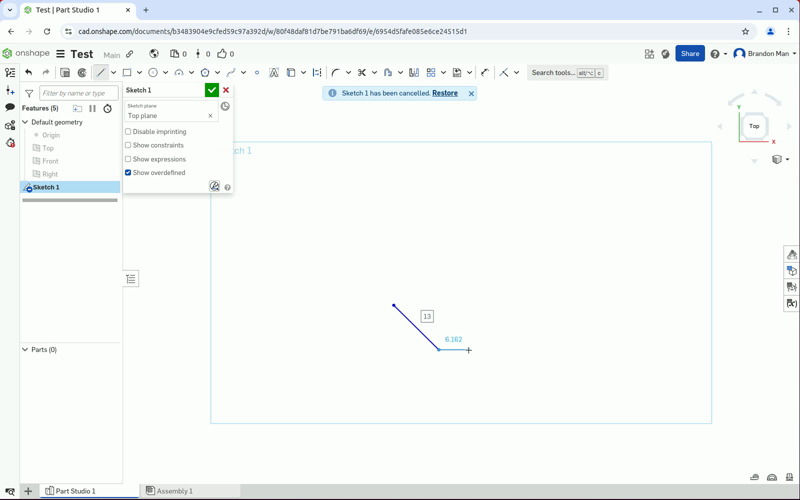
mouse_move(442, 349)
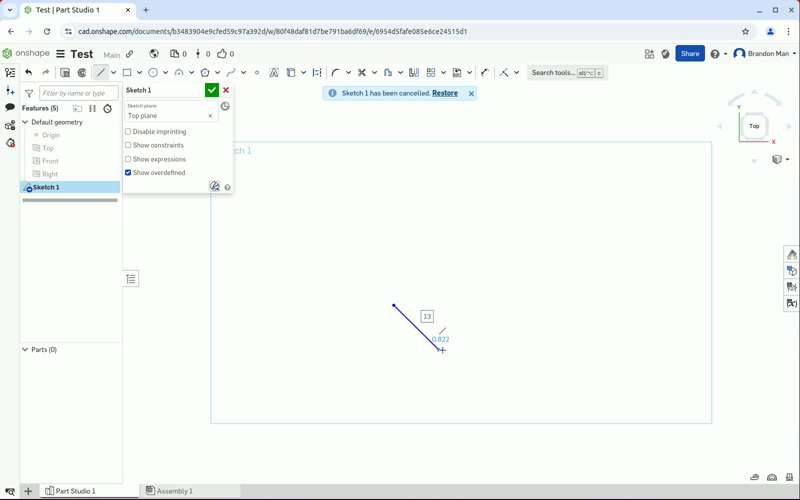
scroll(6)
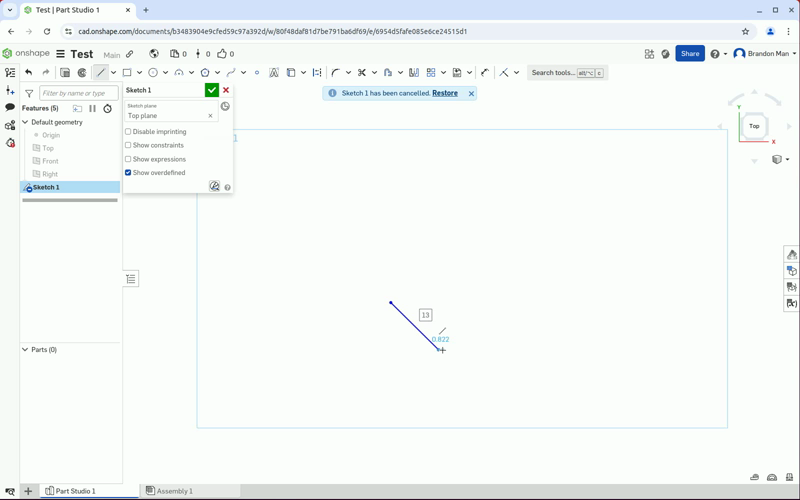
scroll(6)
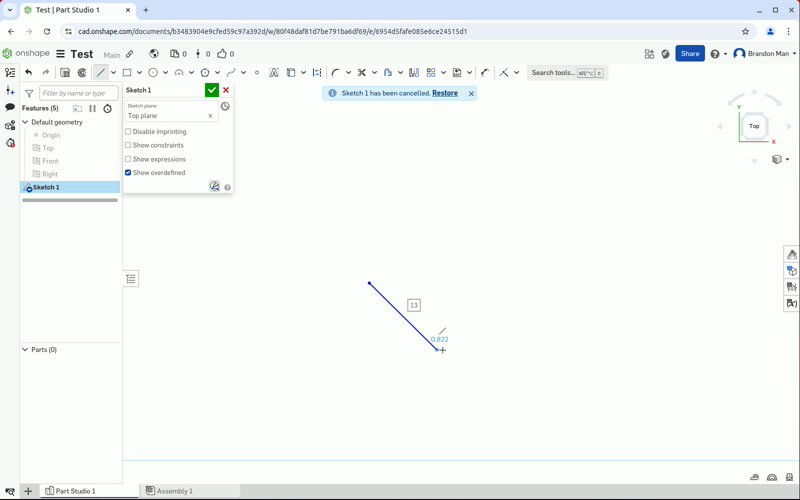
scroll(6)
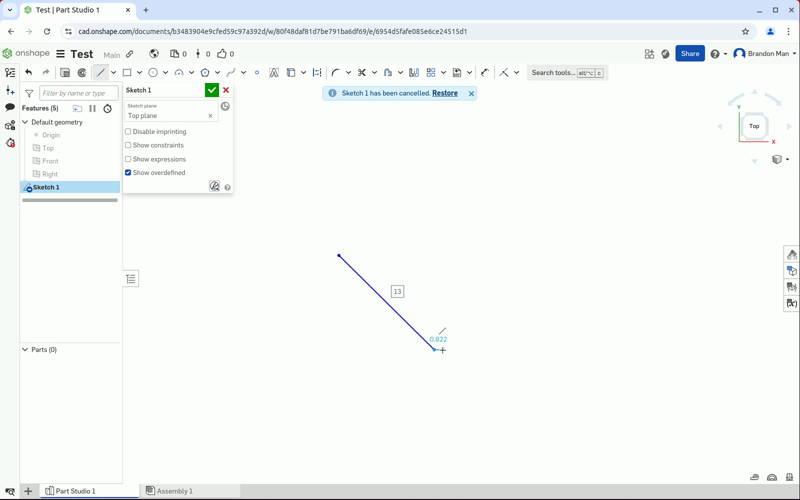
scroll(6)
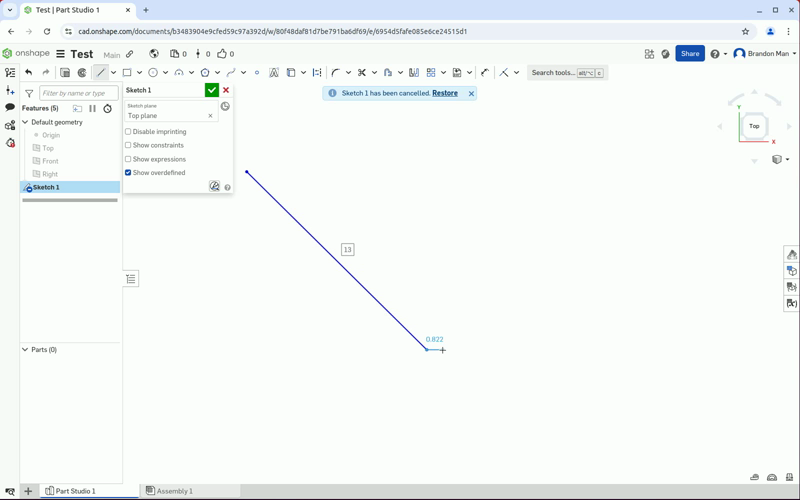
scroll(6)
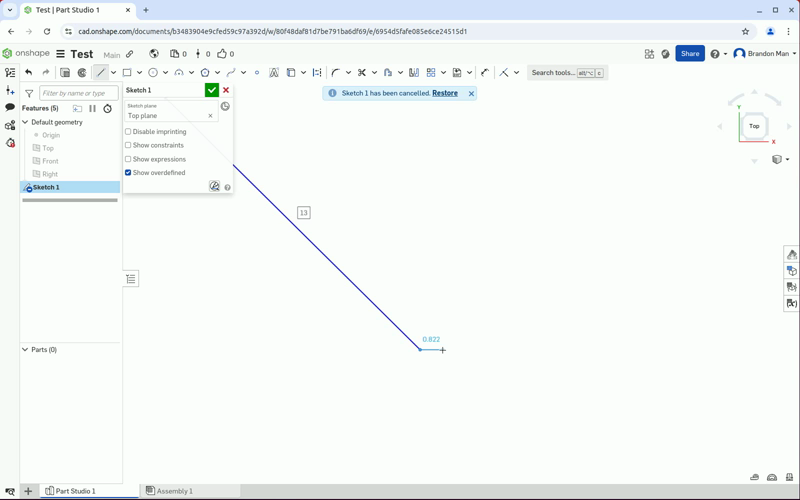
scroll(6)
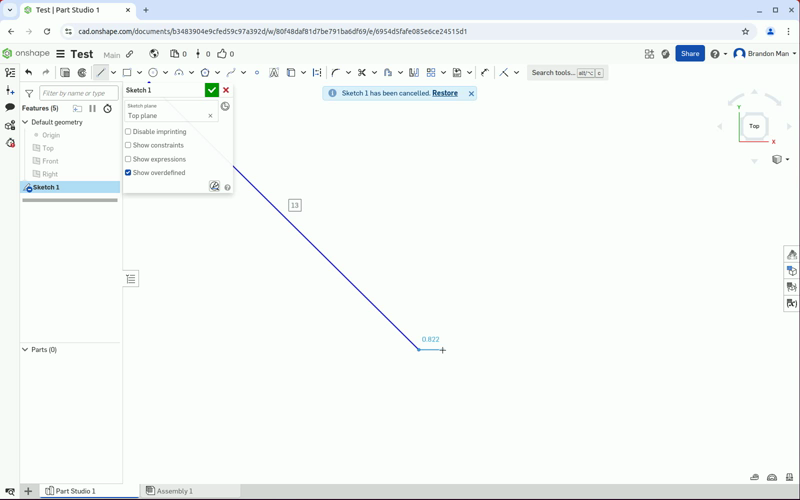
scroll(6)
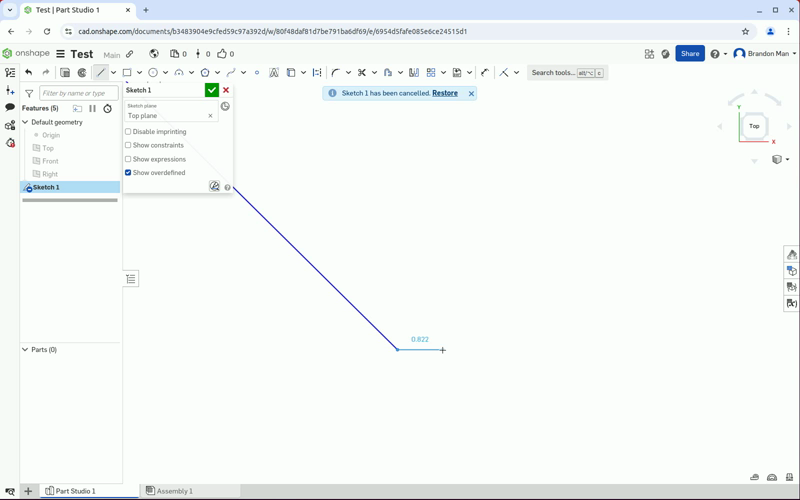
click(442, 349)
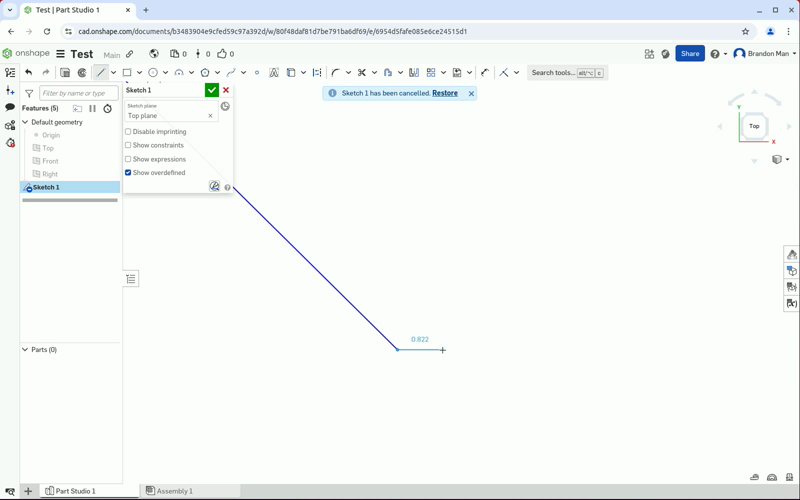
scroll(-6)
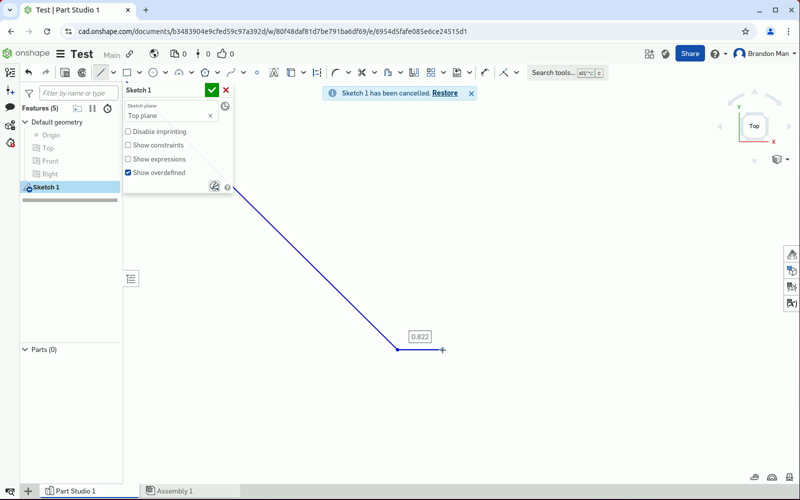
scroll(-6)
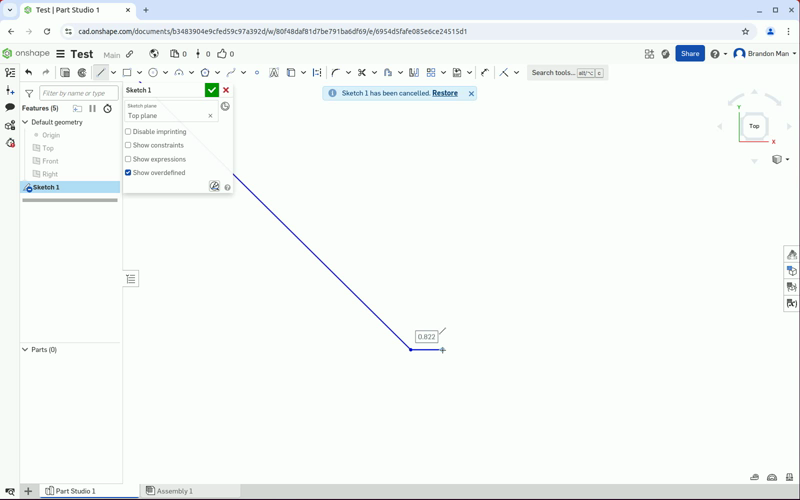
scroll(-6)
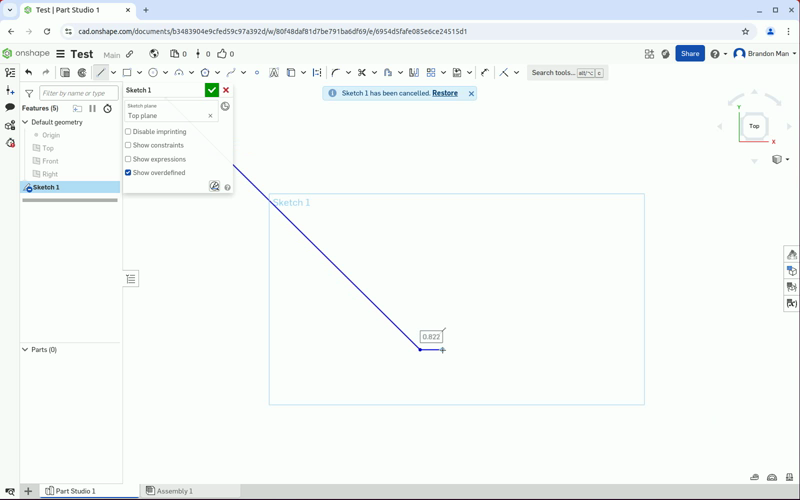
scroll(-6)
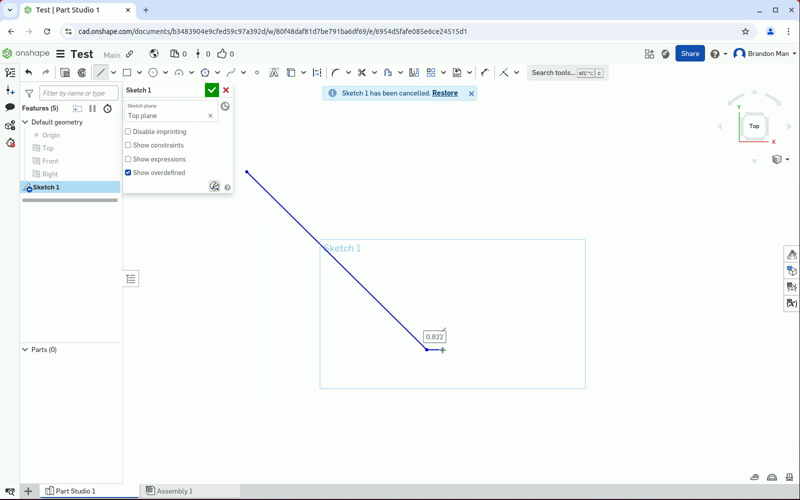
scroll(-6)
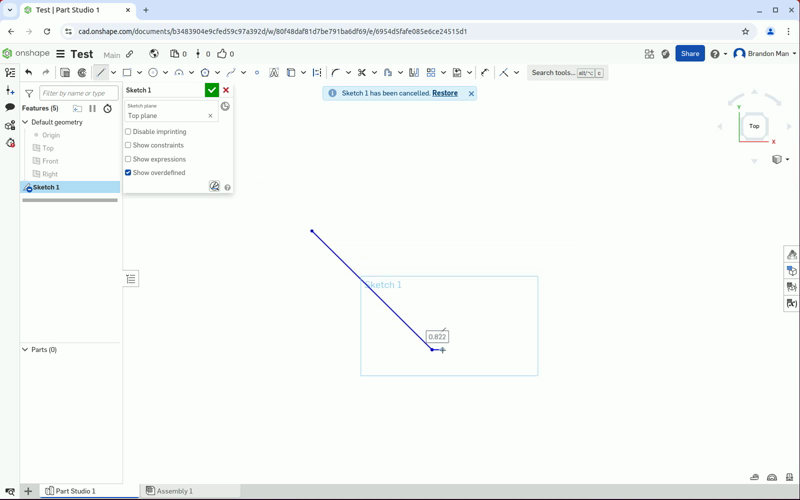
scroll(-6)
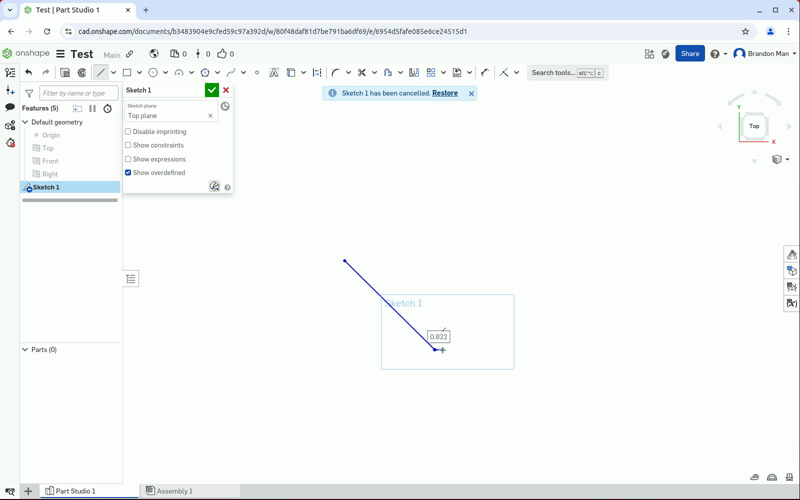
scroll(-6)
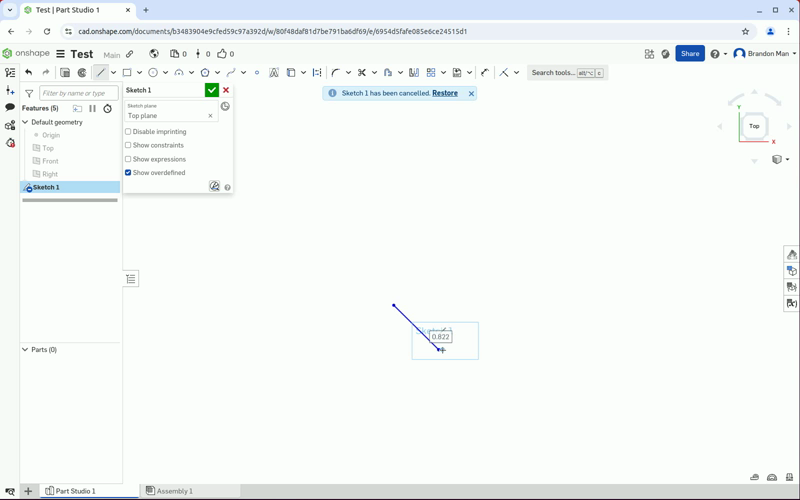
key_up(shift)
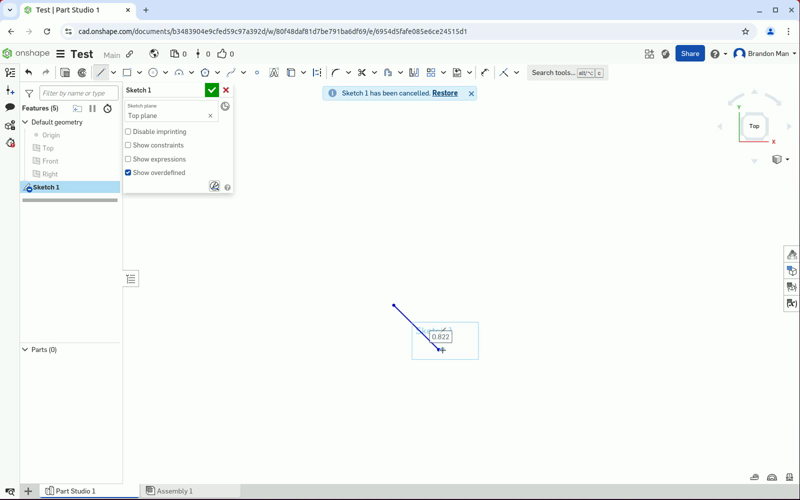
key_down(shift)
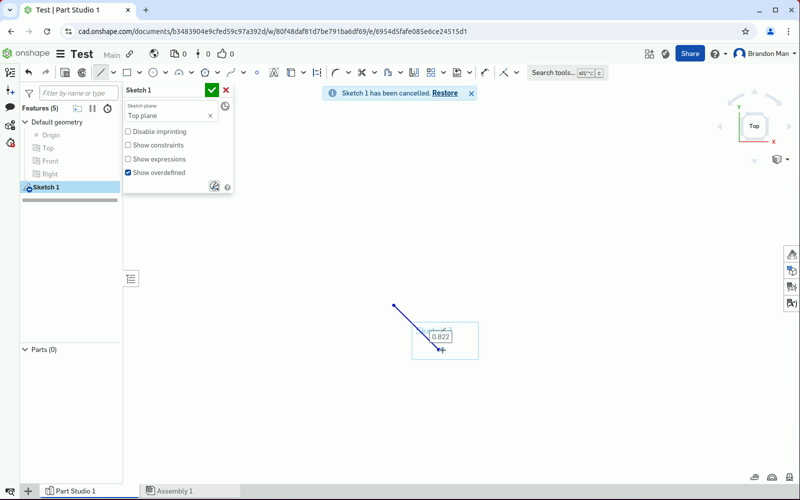
mouse_move(472, 349)
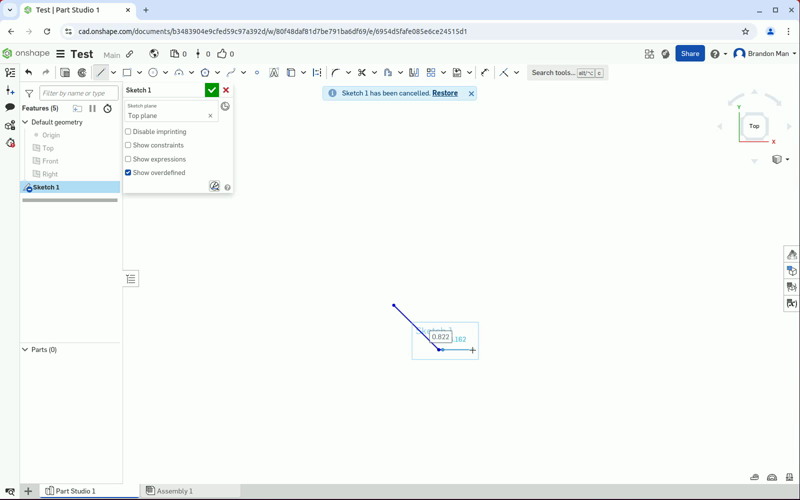
mouse_move(440, 348)
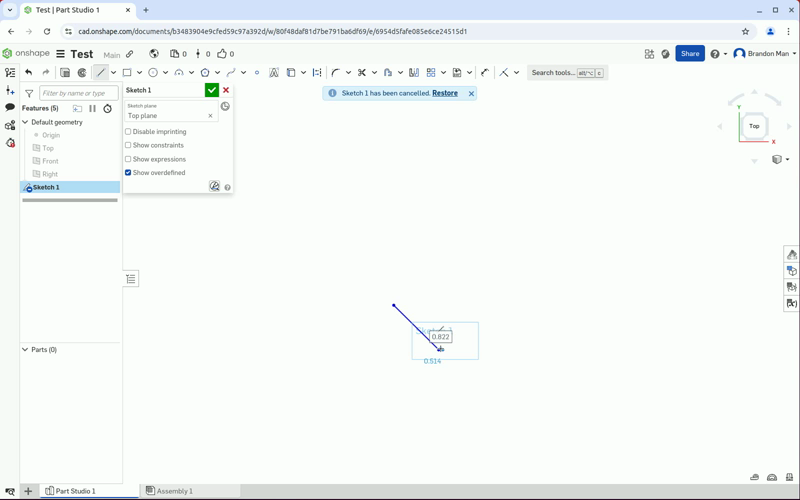
scroll(6)
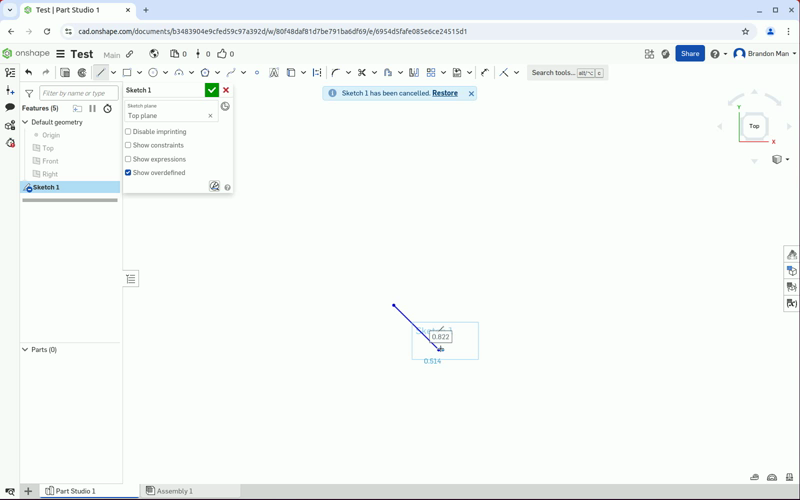
scroll(6)
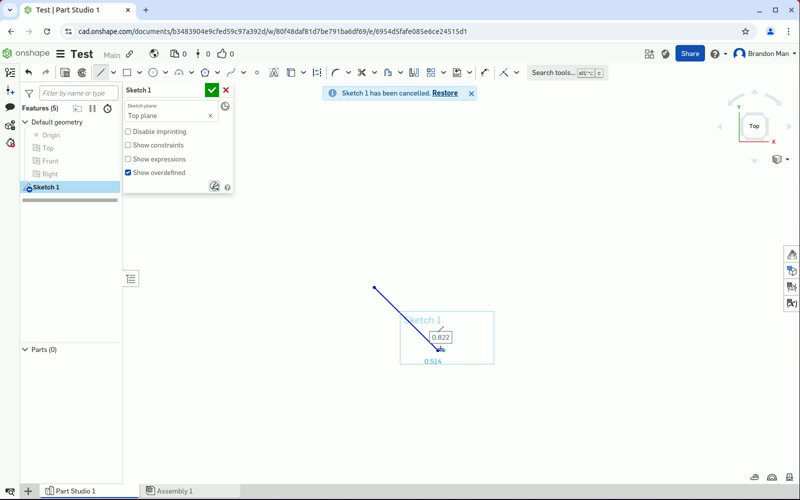
scroll(6)
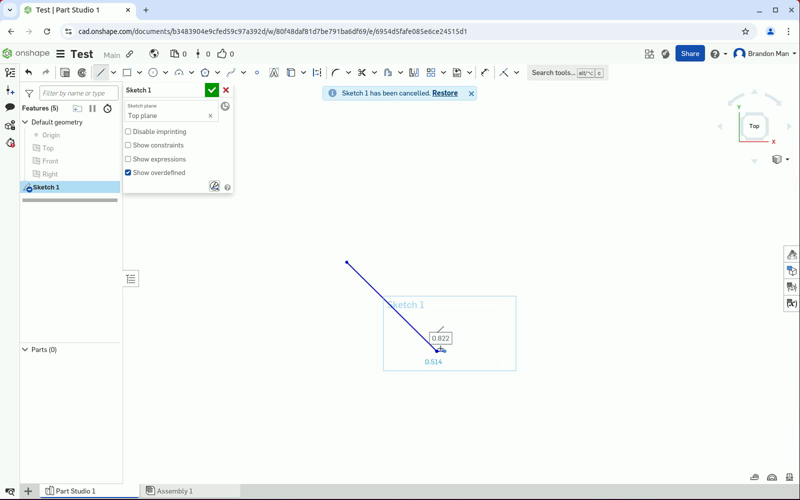
scroll(6)
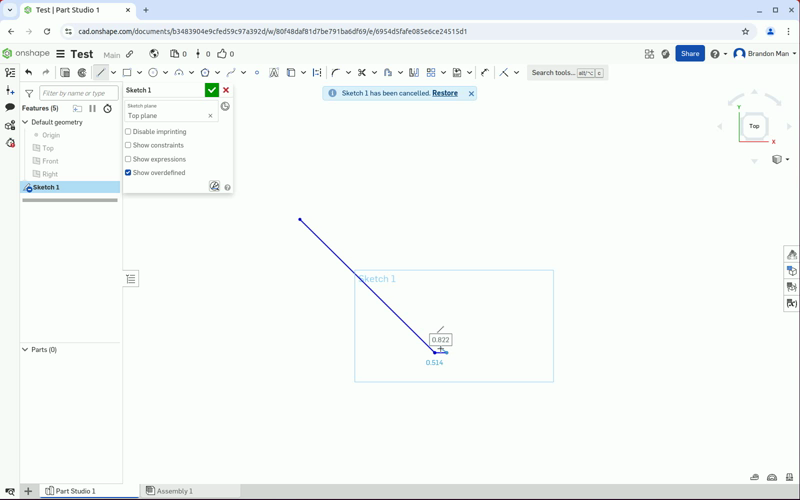
scroll(6)
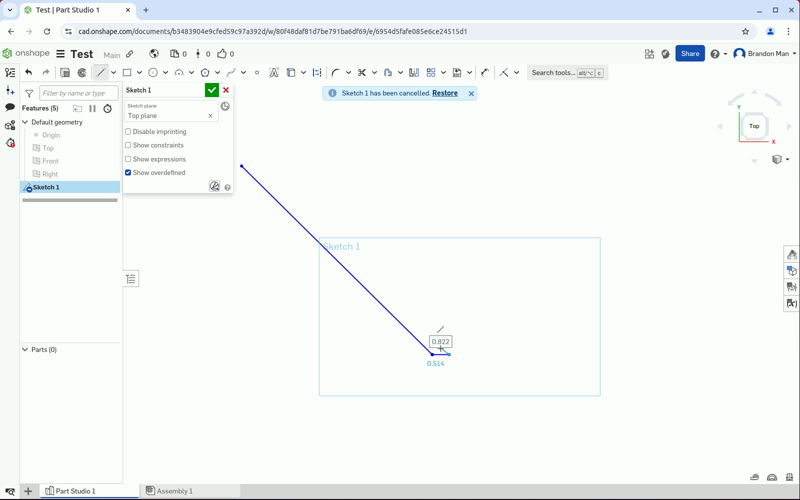
scroll(6)
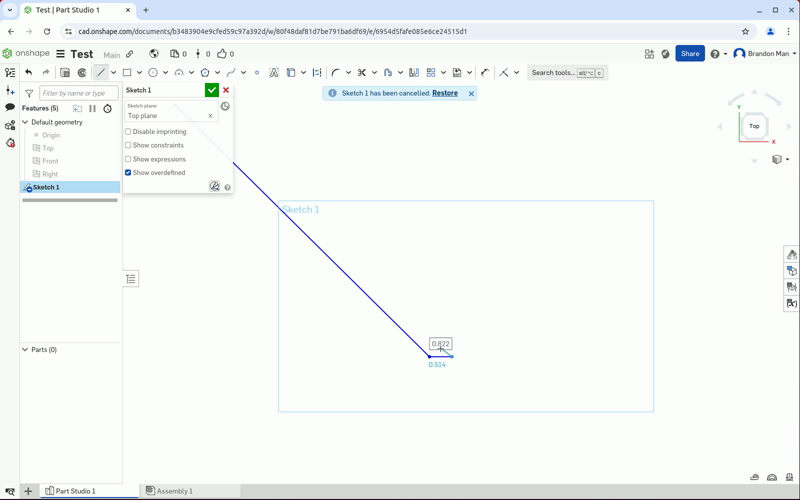
scroll(6)
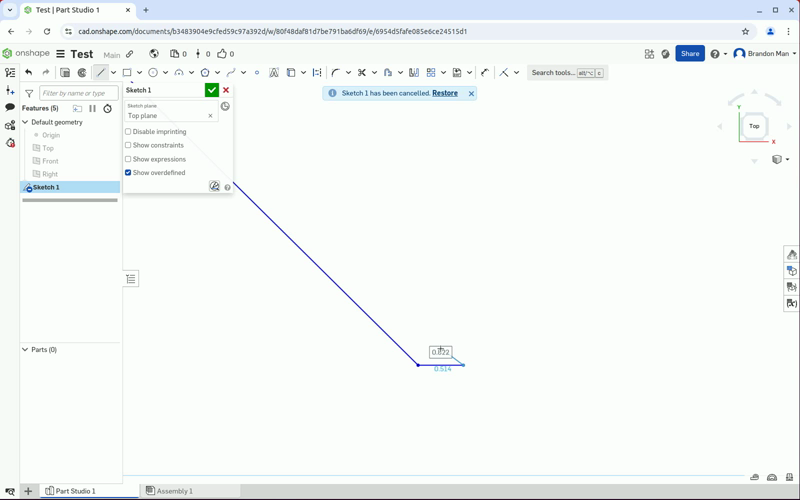
click(440, 348)
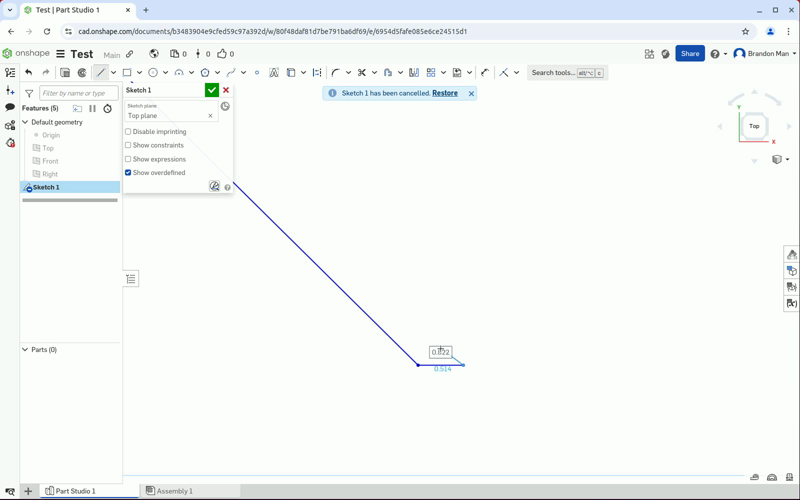
scroll(-6)
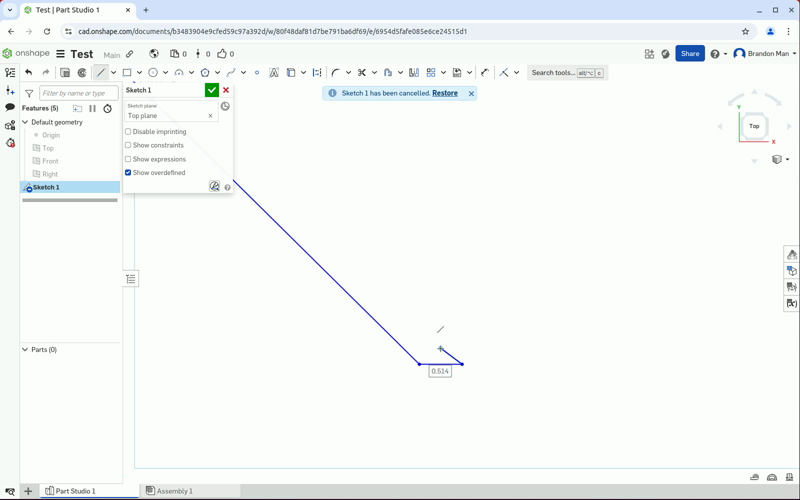
scroll(-6)
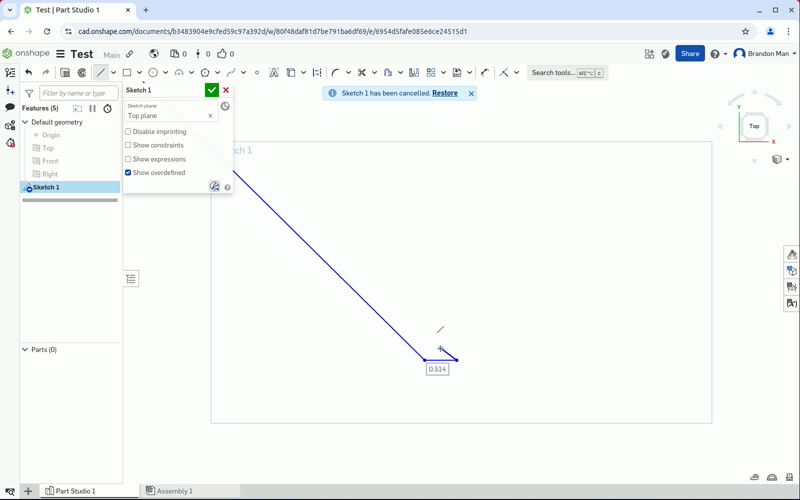
scroll(-6)
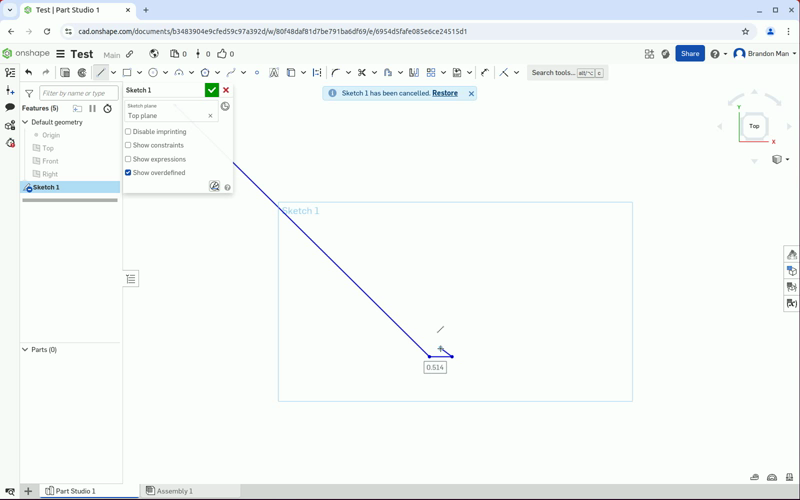
scroll(-6)
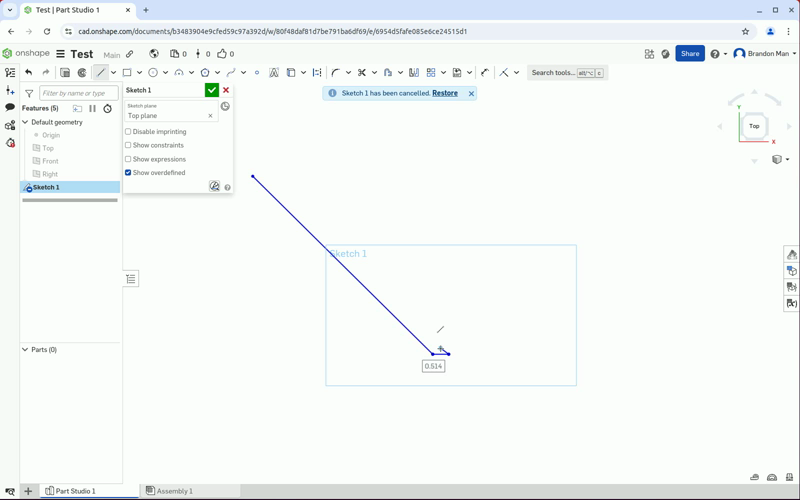
scroll(-6)
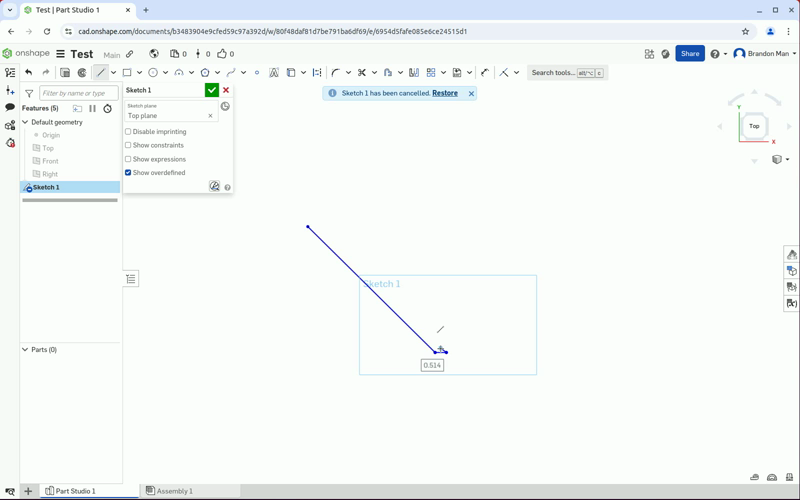
scroll(-6)
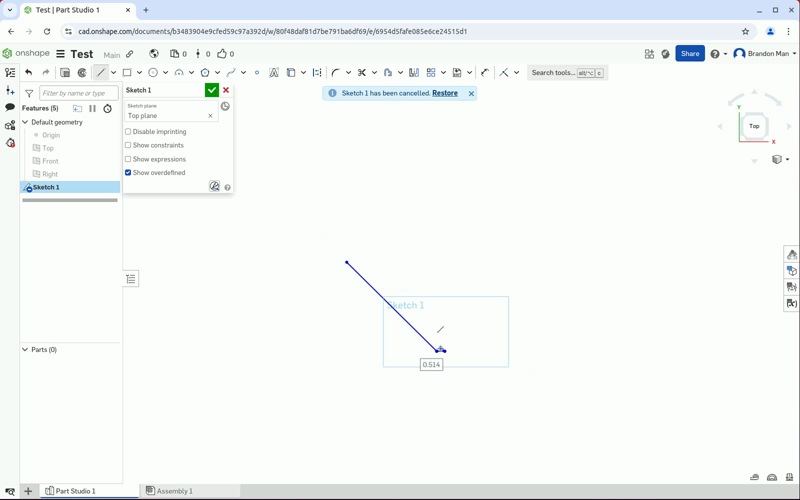
scroll(-6)
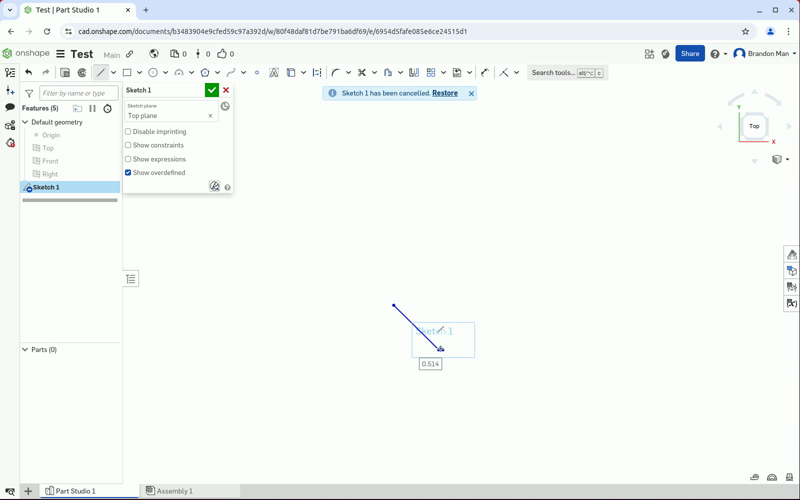
key_up(shift)
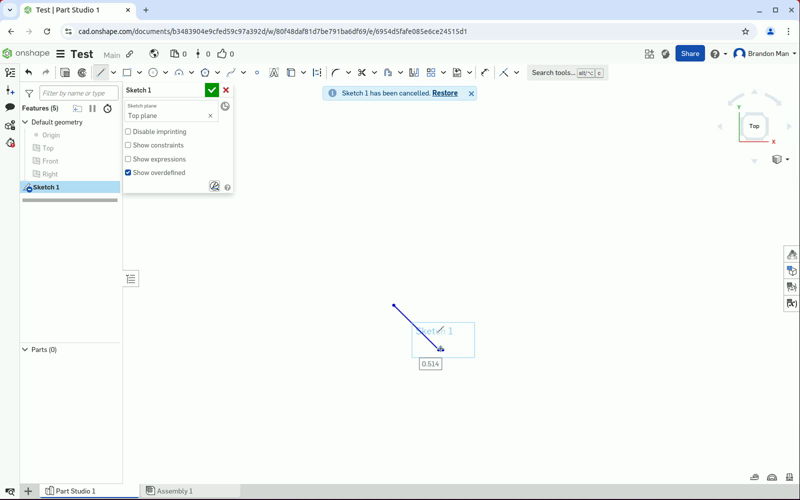
key_down(shift)
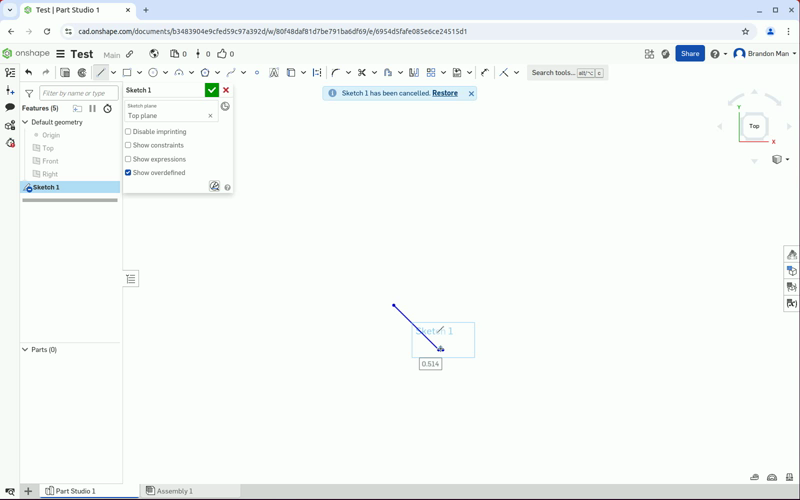
mouse_move(395, 303)
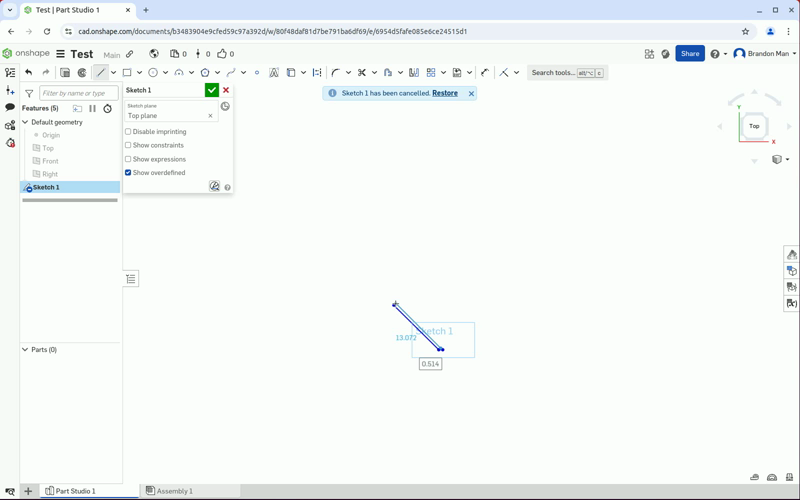
scroll(6)
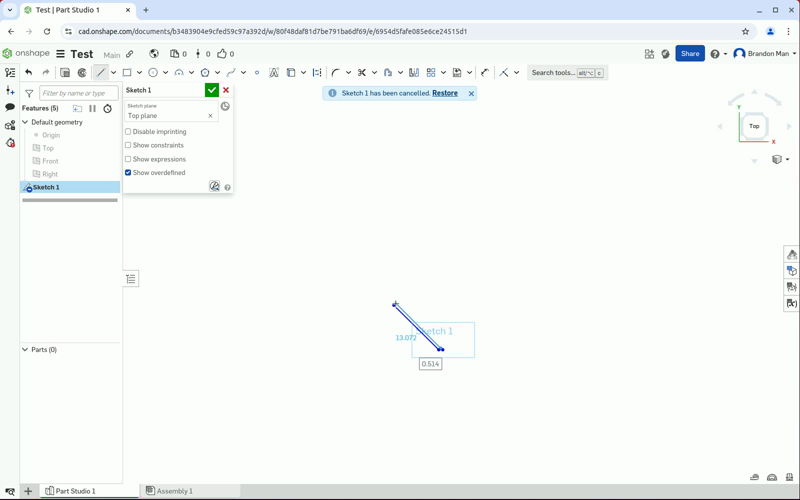
scroll(6)
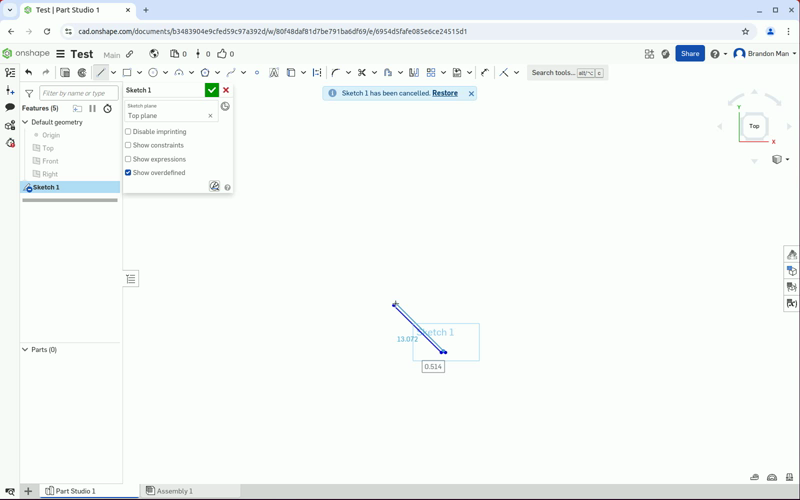
scroll(6)
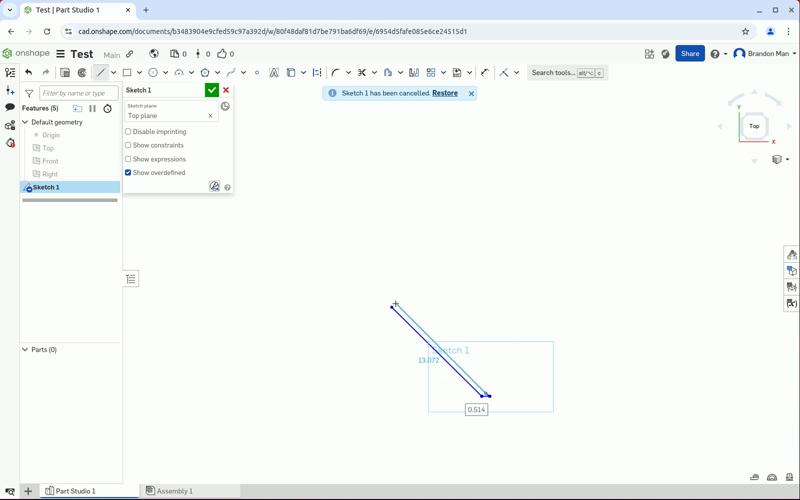
scroll(6)
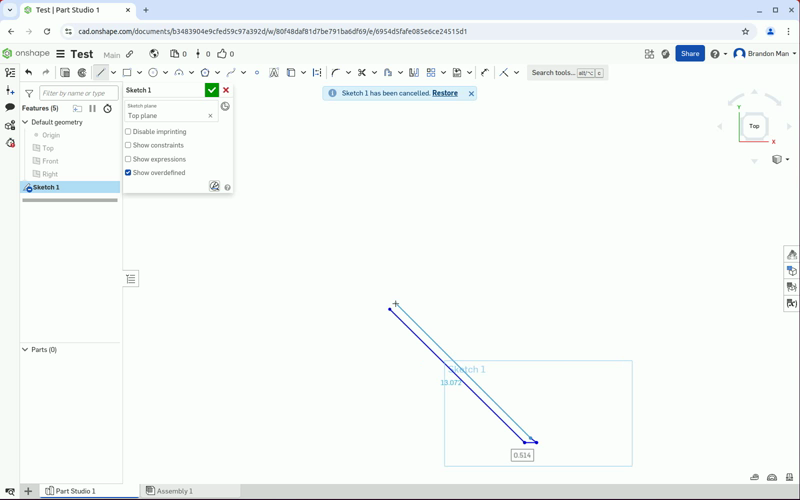
scroll(6)
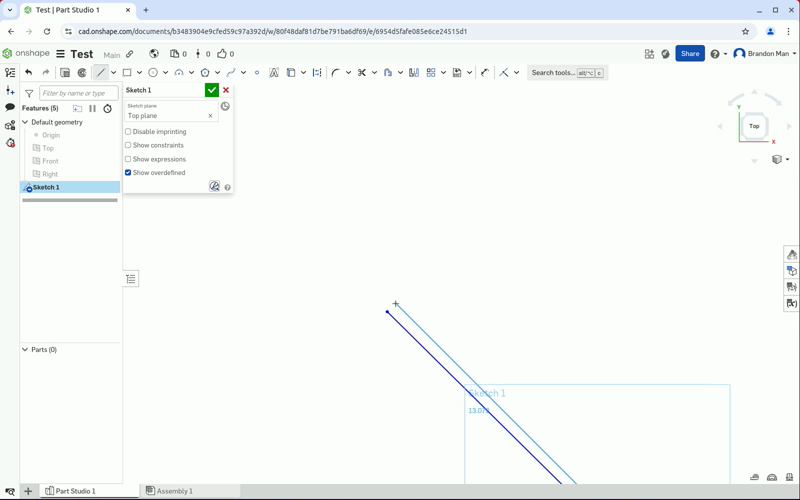
scroll(6)
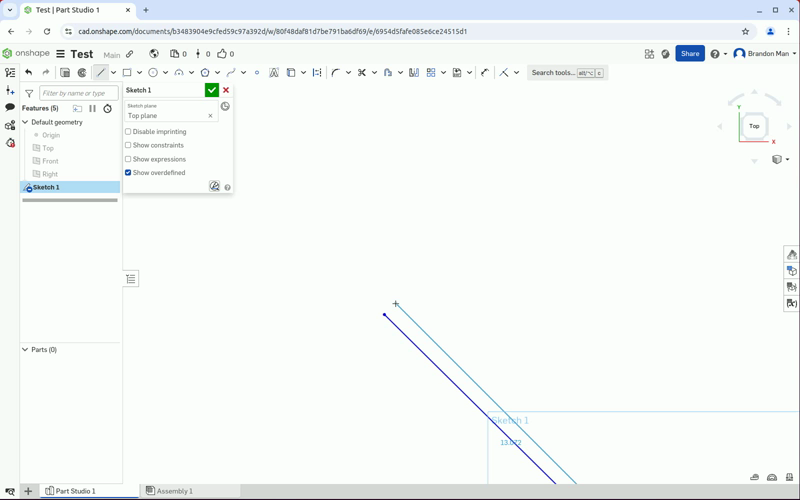
scroll(6)
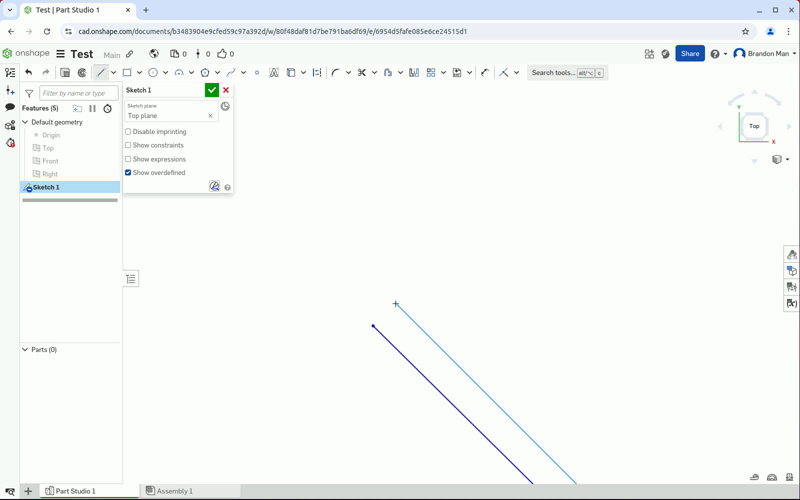
click(395, 303)
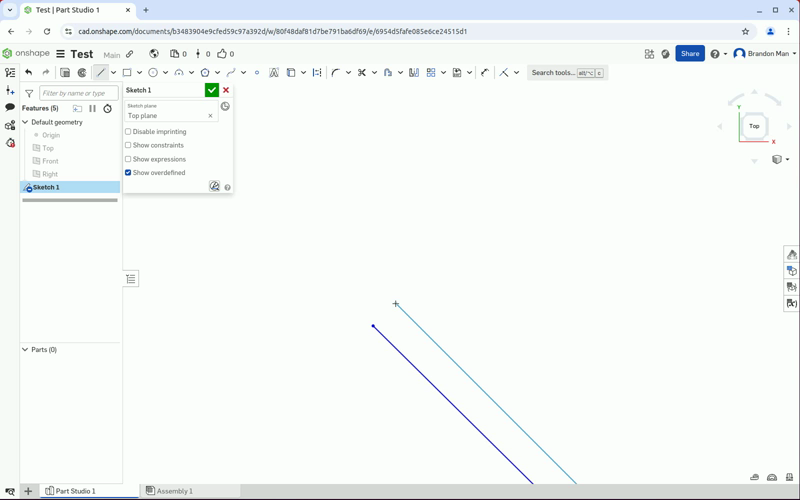
scroll(-6)
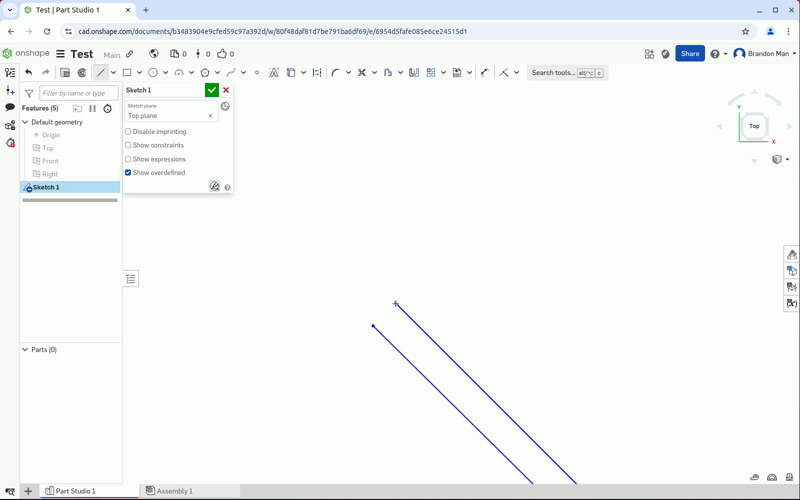
scroll(-6)
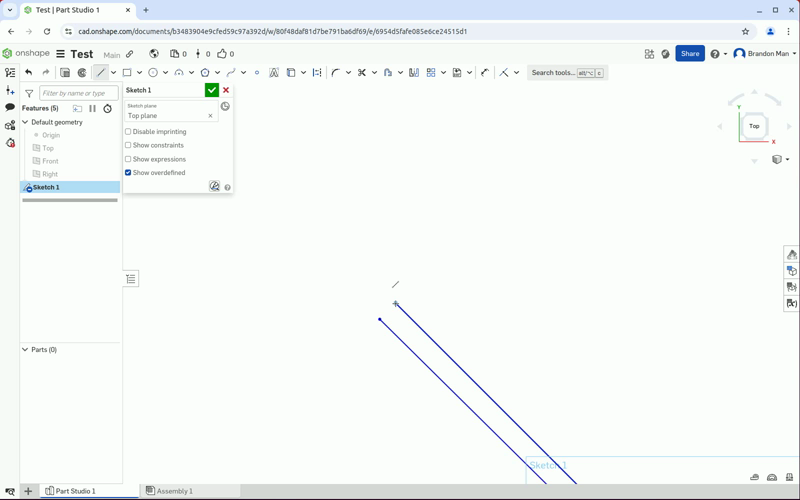
scroll(-6)
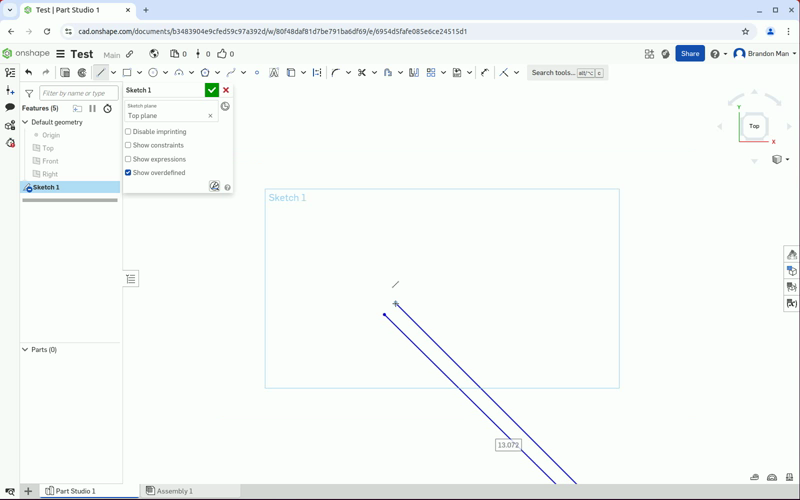
scroll(-6)
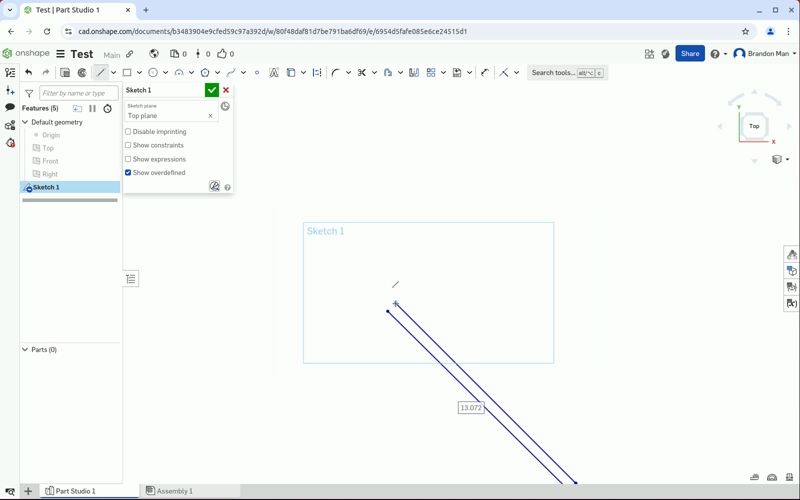
scroll(-6)
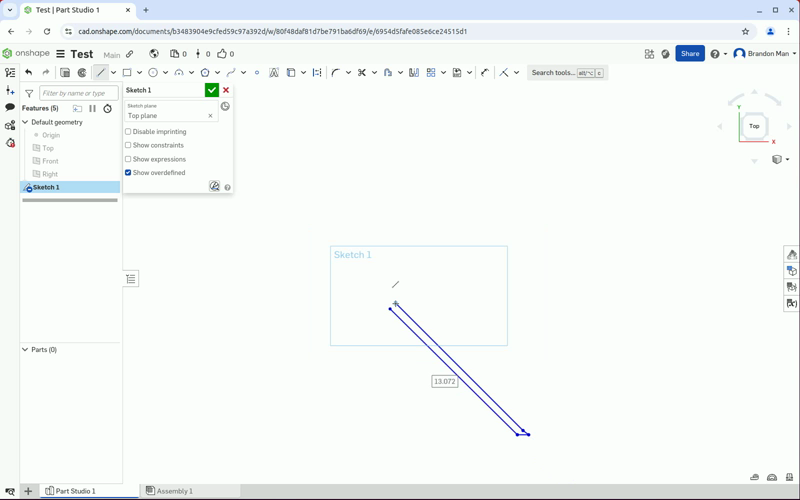
scroll(-6)
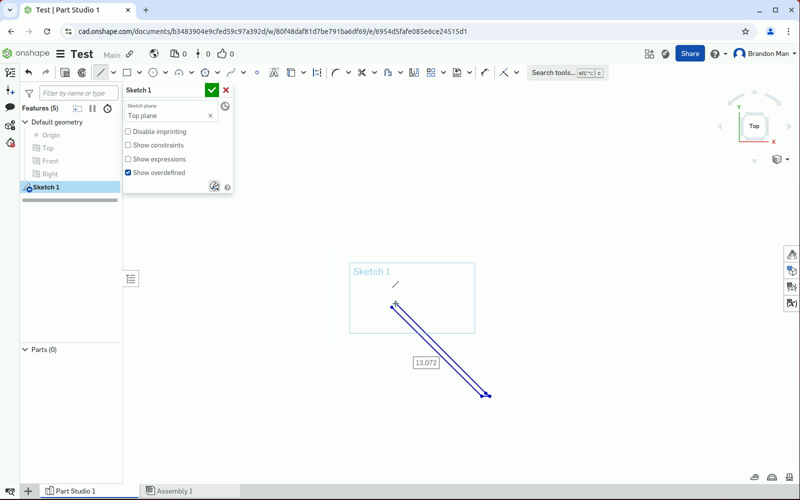
scroll(-6)
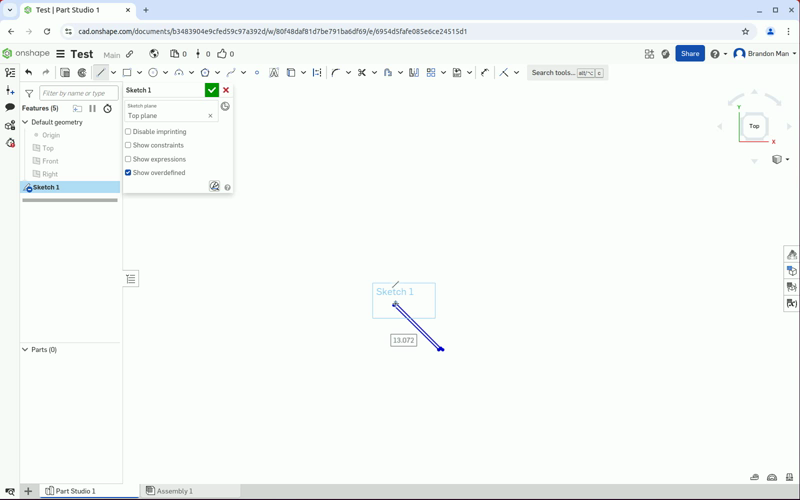
key_up(shift)
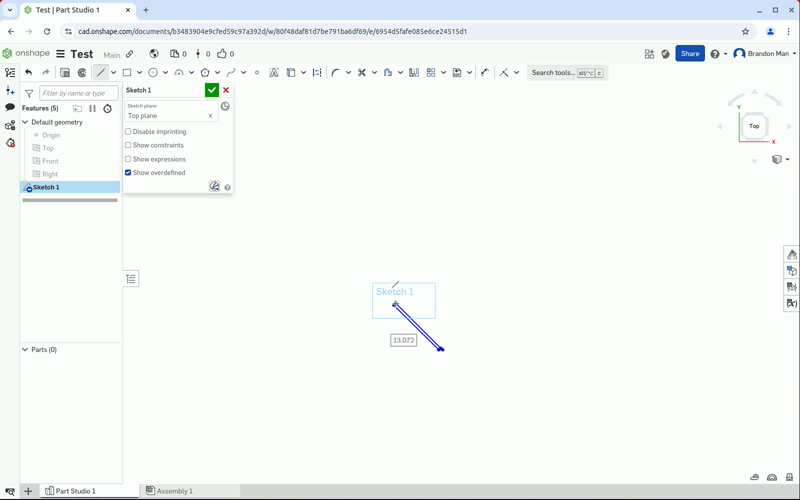
key_down(shift)
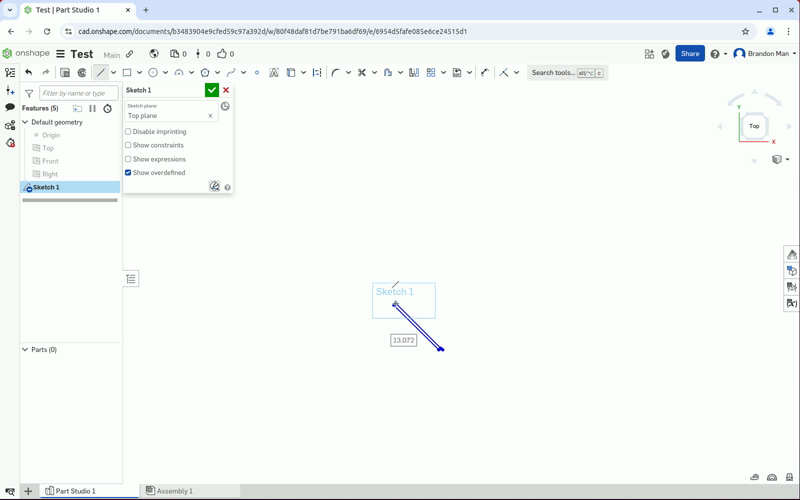
mouse_move(425, 303)
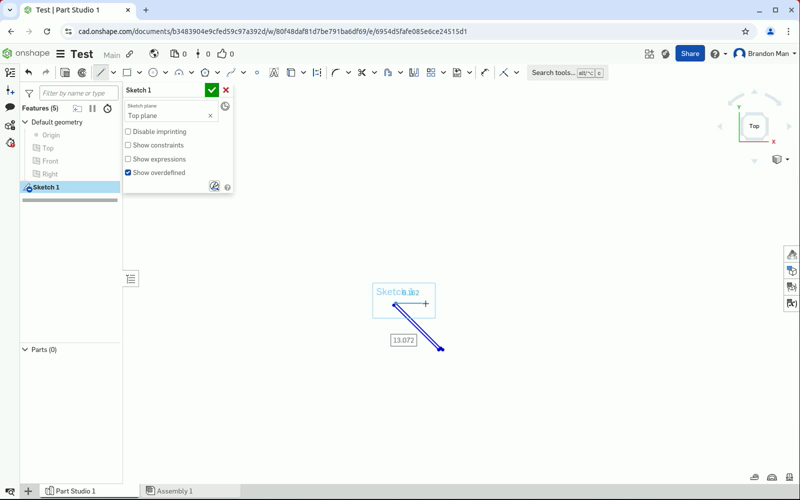
mouse_move(393, 300)
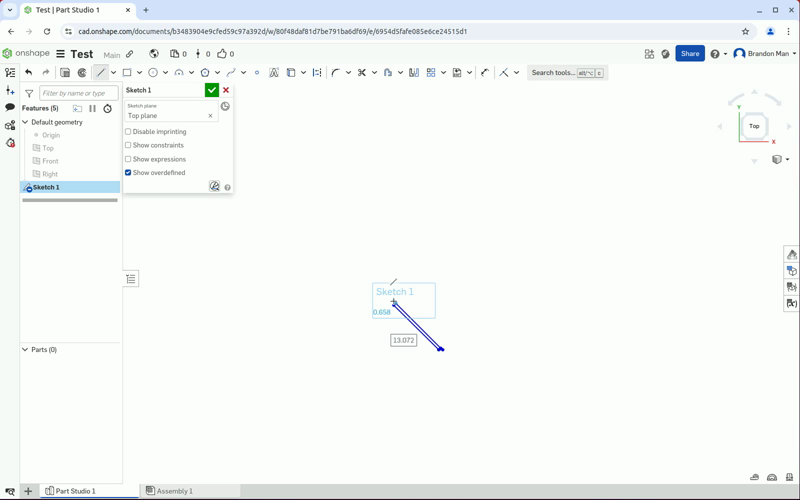
scroll(6)
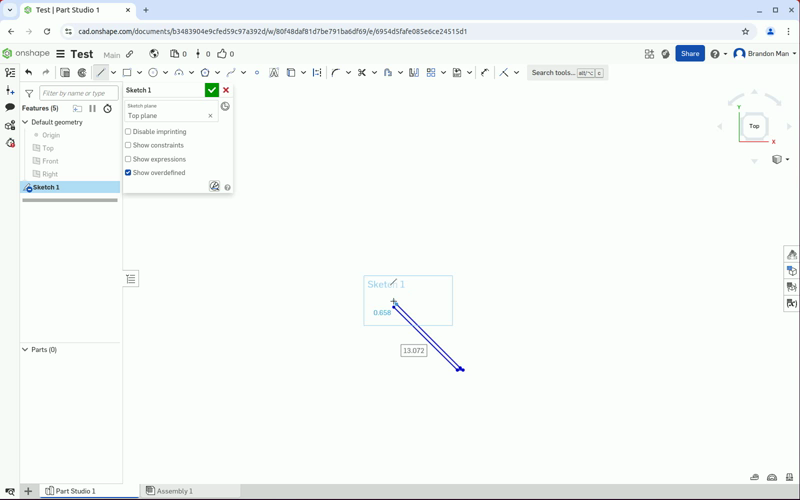
scroll(6)
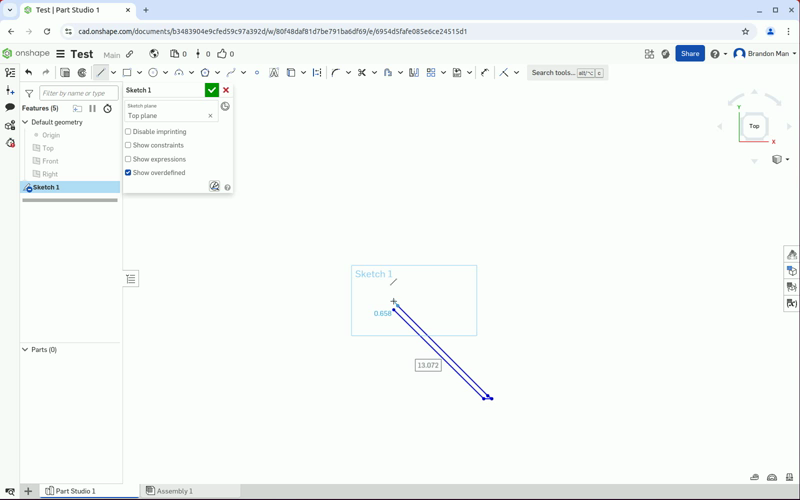
scroll(6)
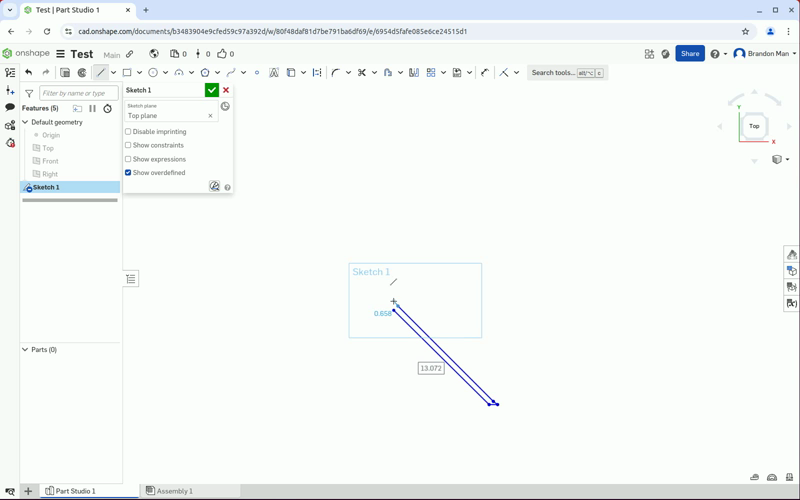
scroll(6)
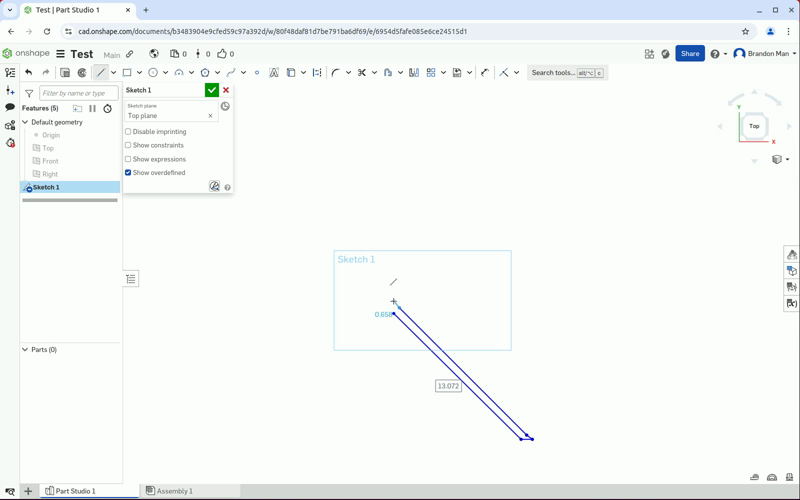
scroll(6)
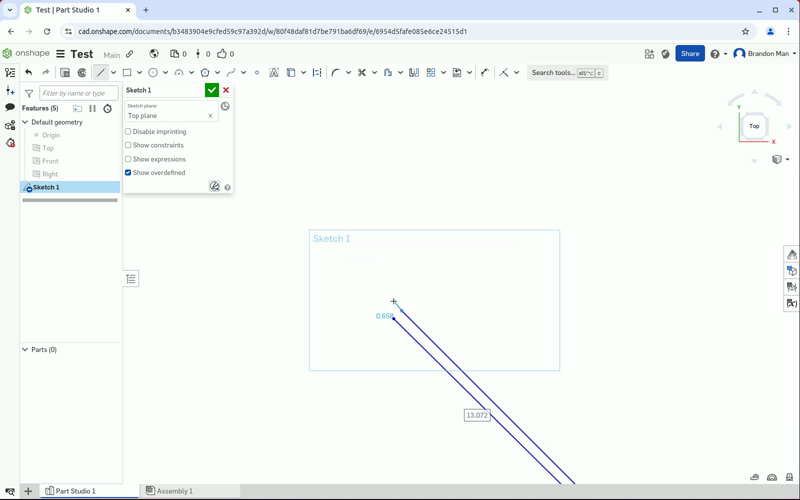
scroll(6)
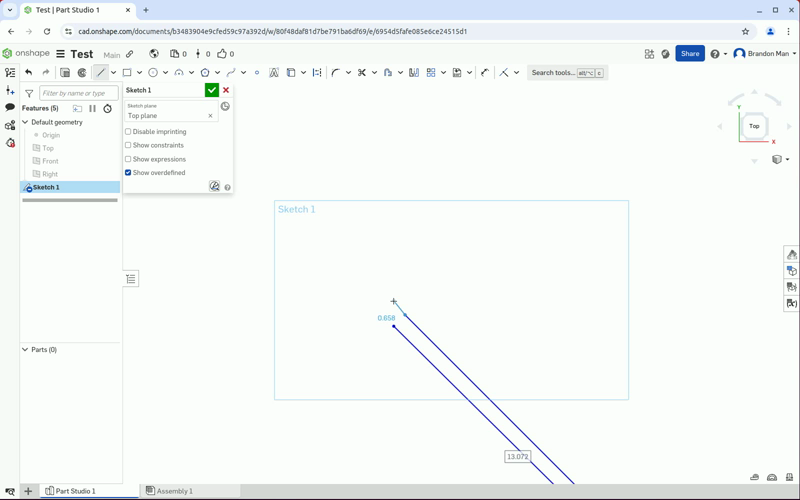
scroll(6)
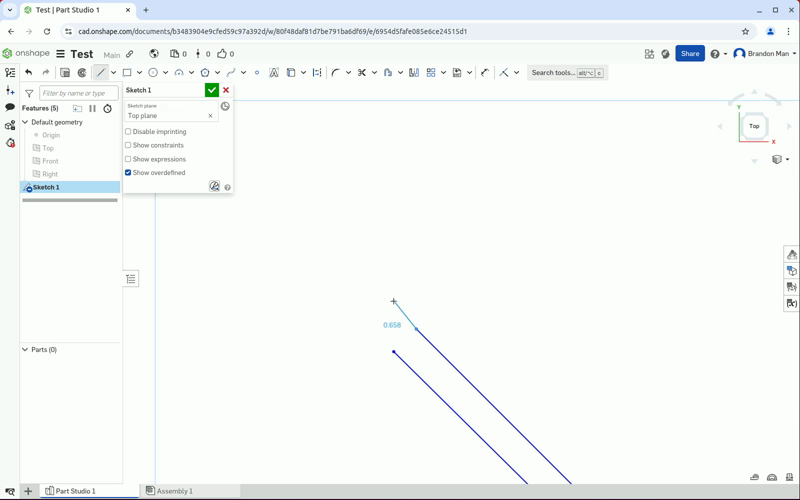
click(393, 300)
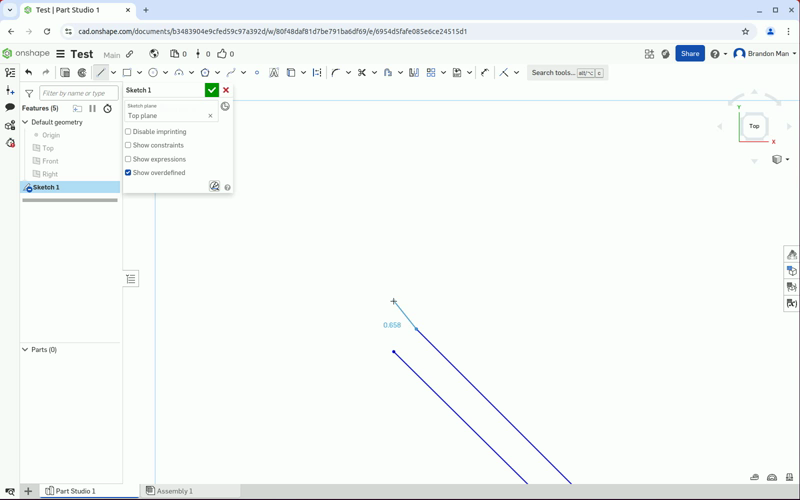
scroll(-6)
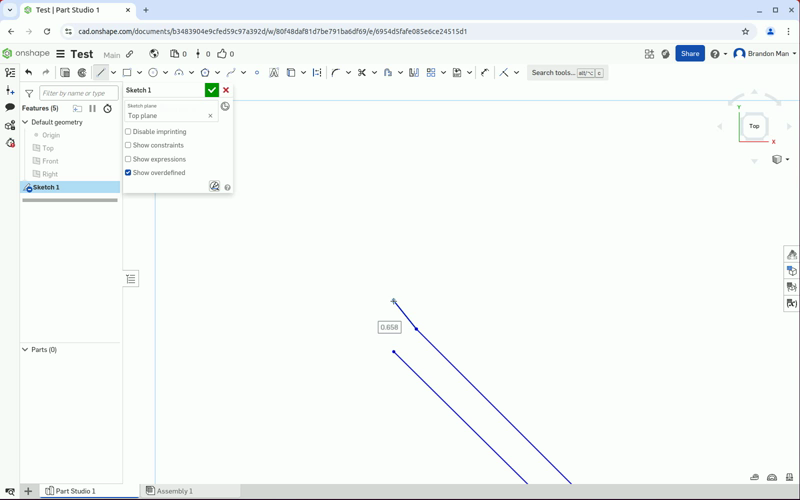
scroll(-6)
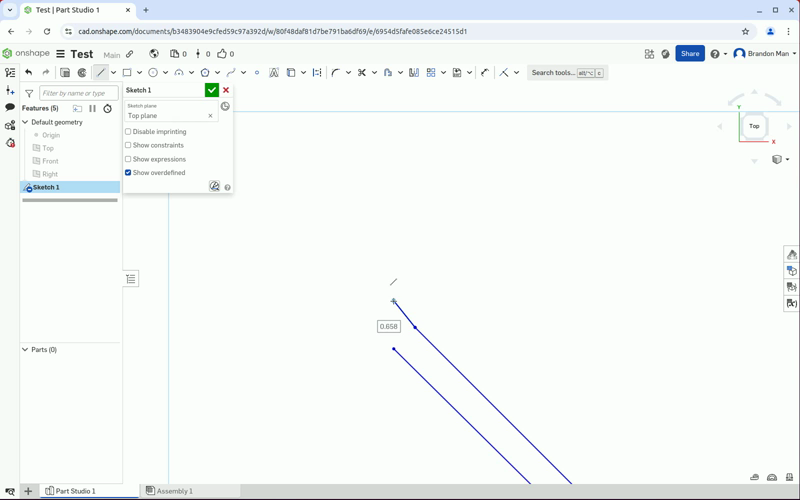
scroll(-6)
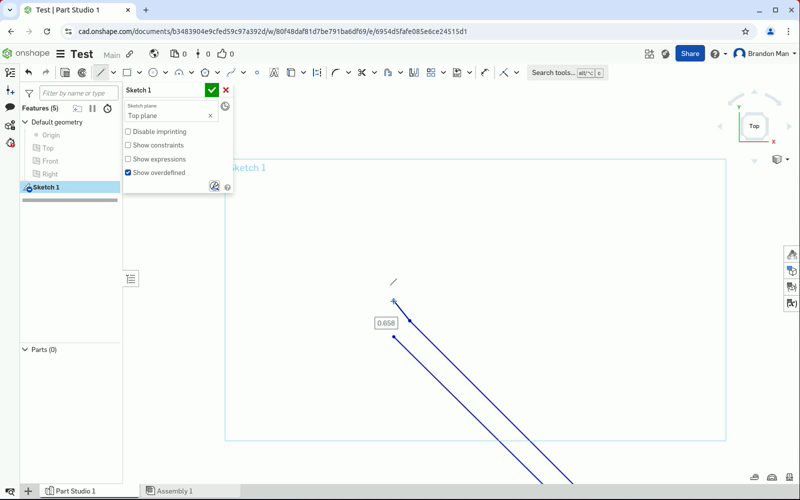
scroll(-6)
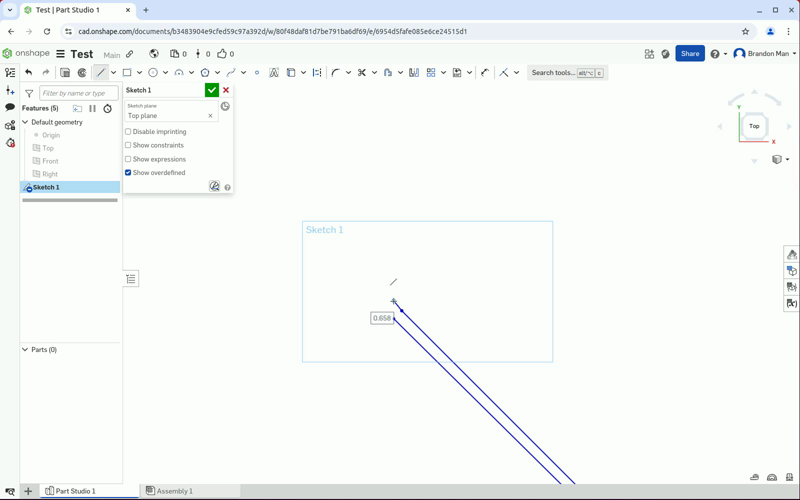
scroll(-6)
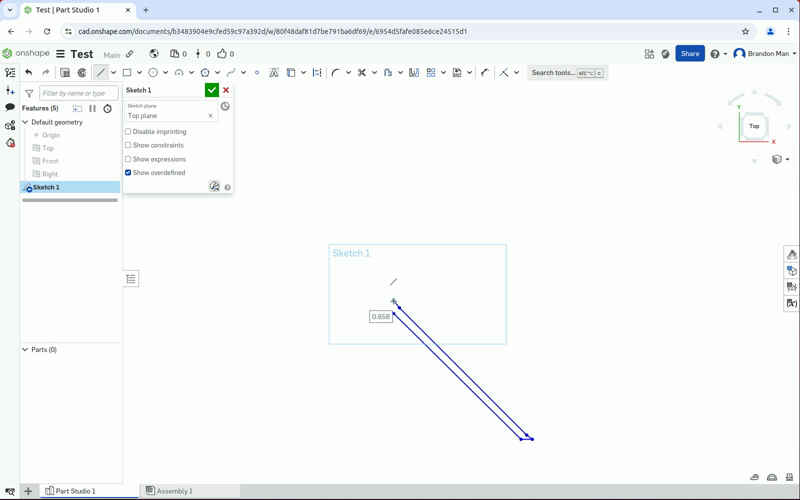
scroll(-6)
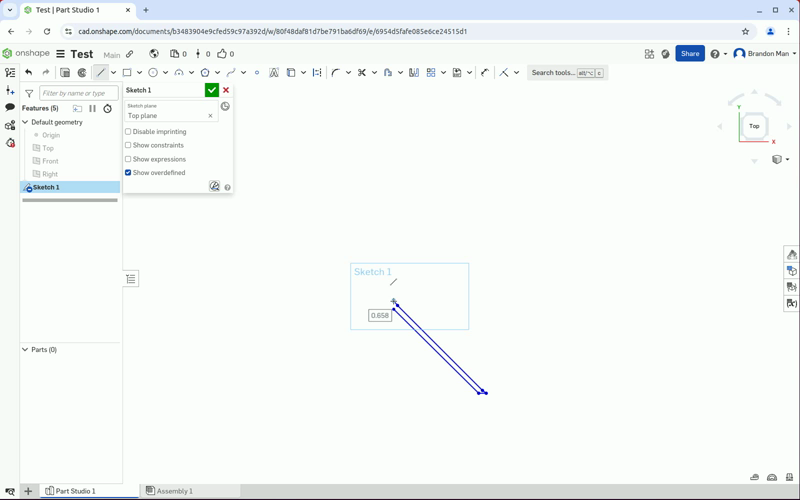
scroll(-6)
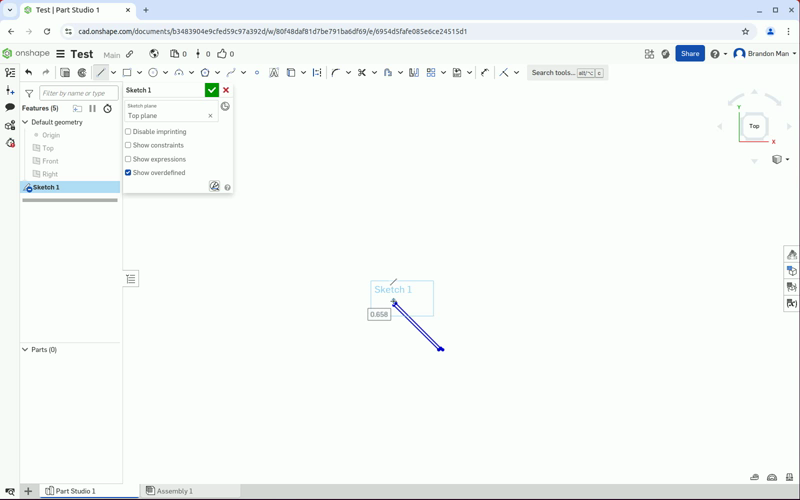
key_up(shift)
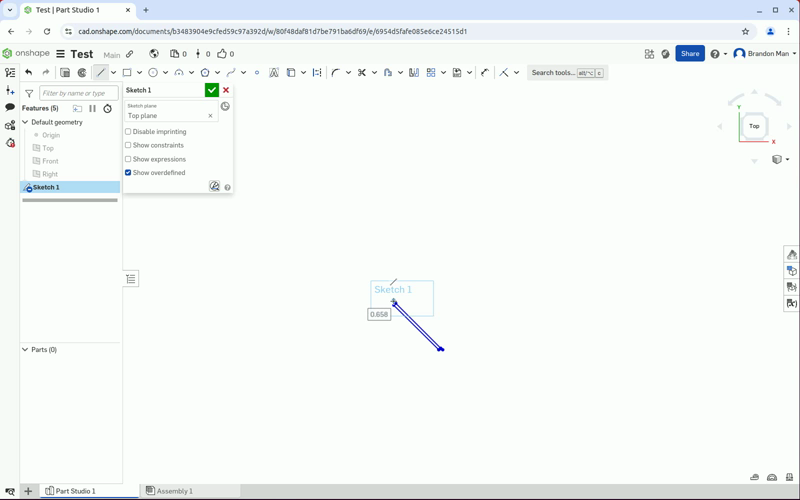
mouse_move(423, 300)
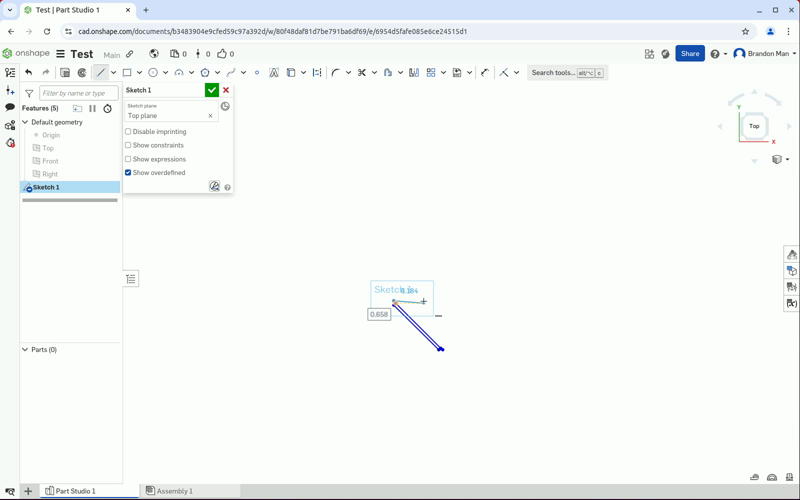
key_down(shift)
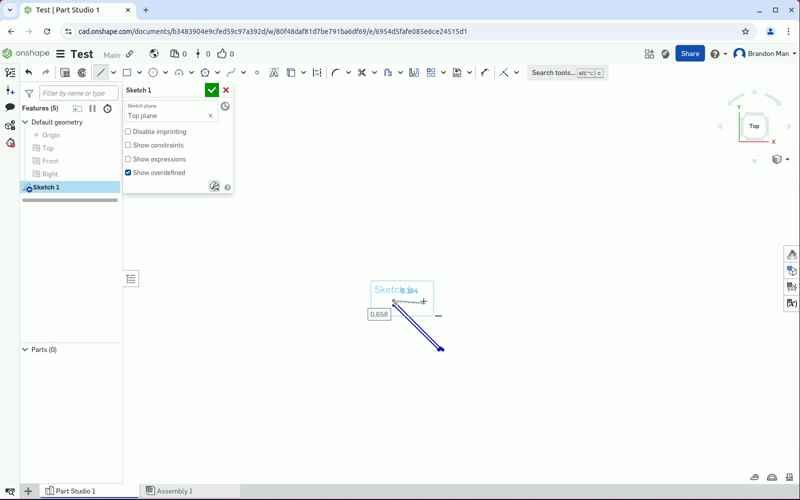
mouse_move(393, 305)
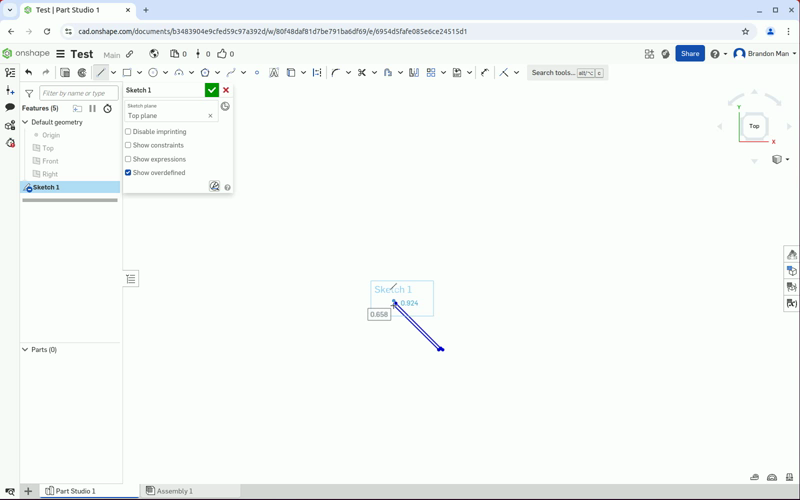
scroll(6)
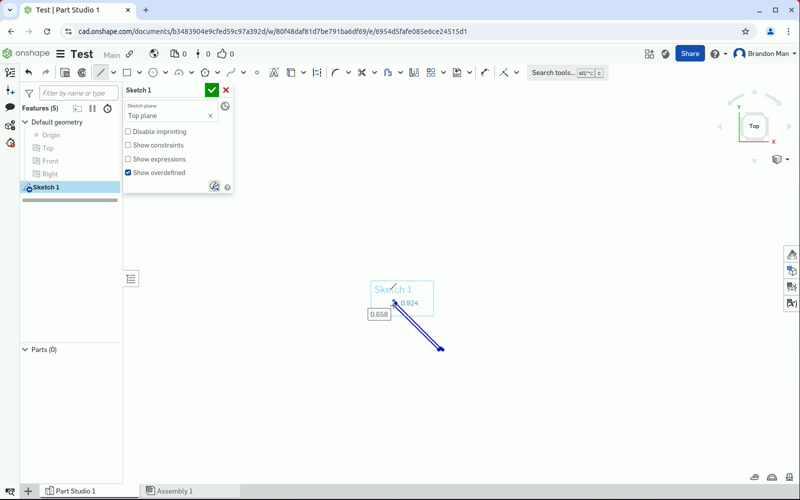
scroll(6)
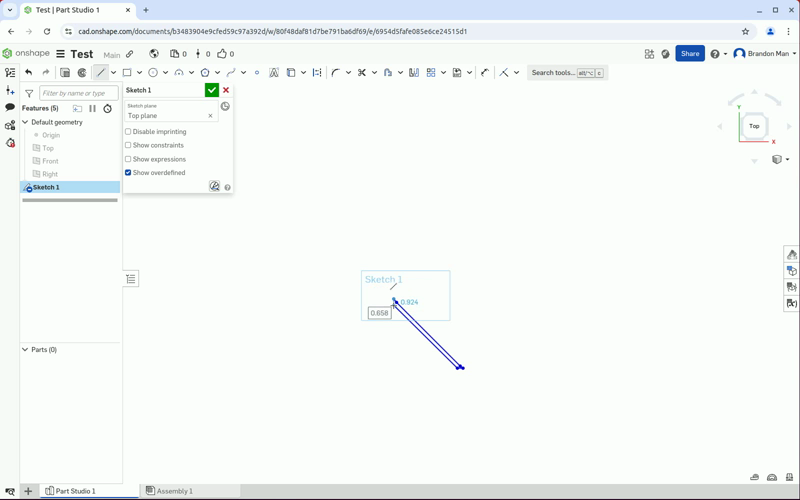
scroll(6)
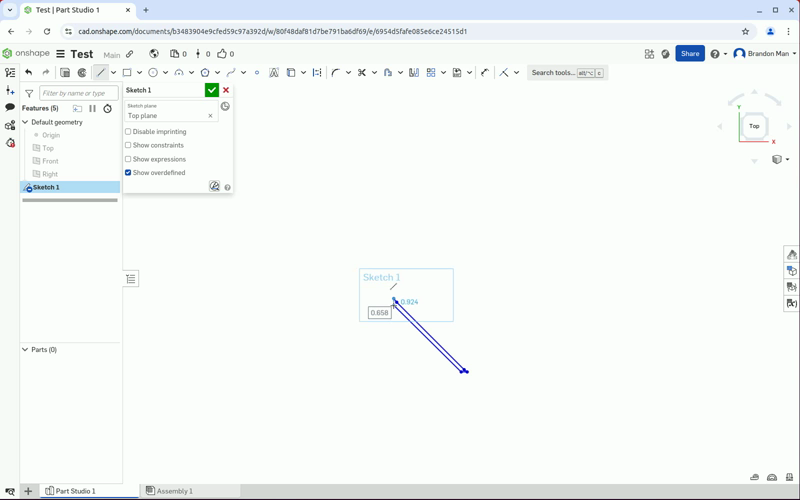
scroll(6)
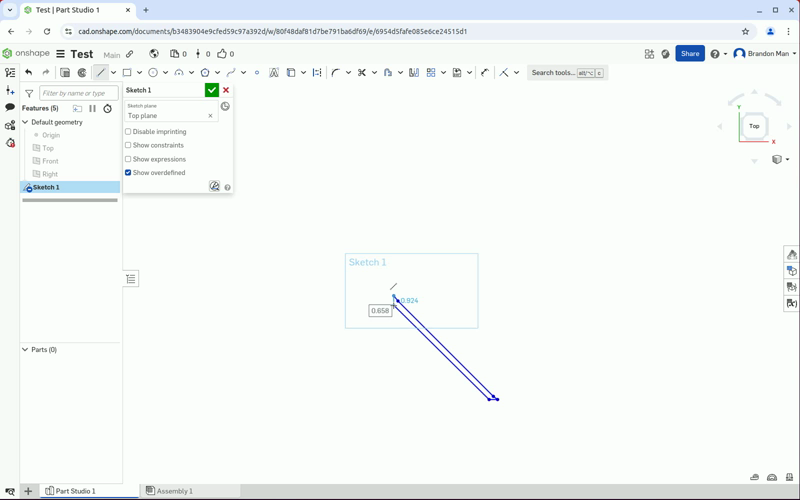
scroll(6)
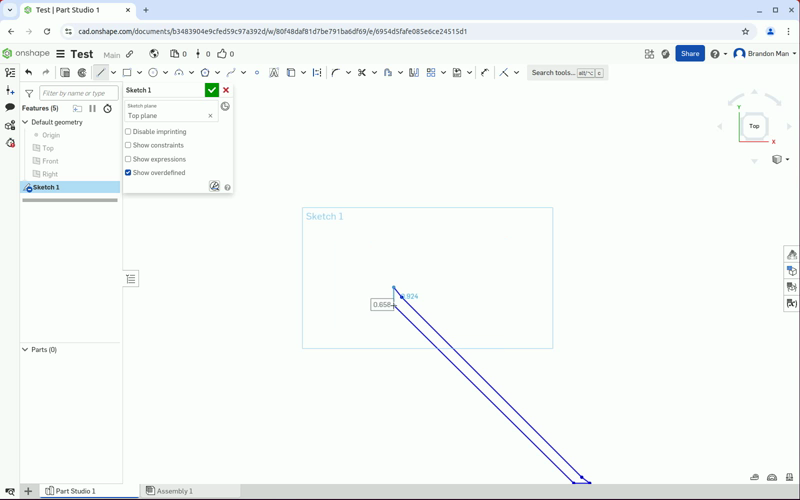
scroll(6)
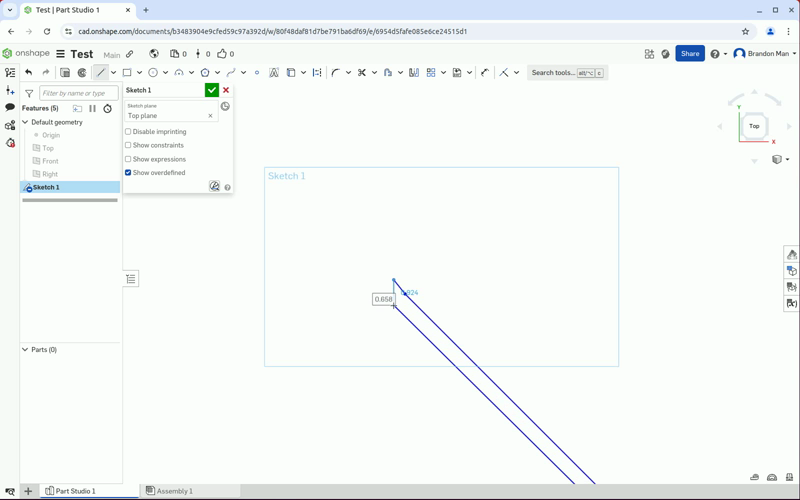
scroll(6)
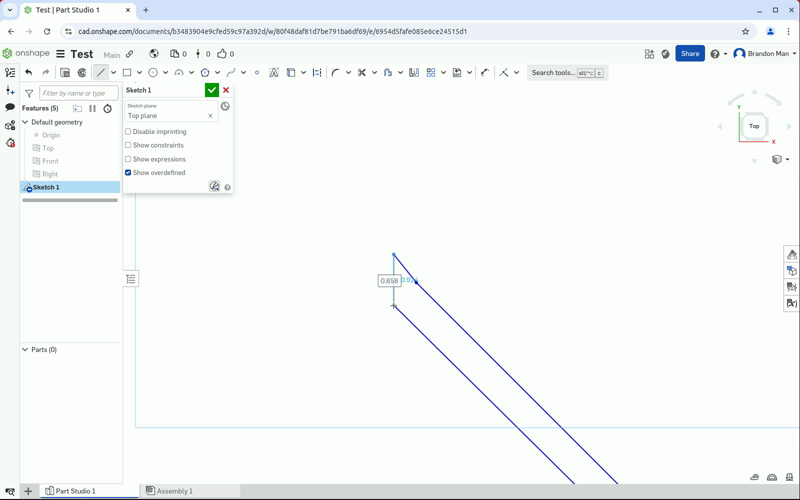
key_up(shift)
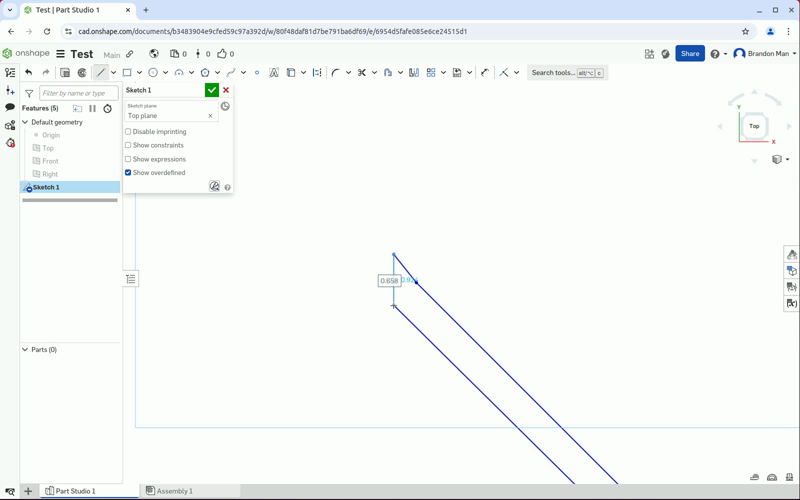
click(393, 305)
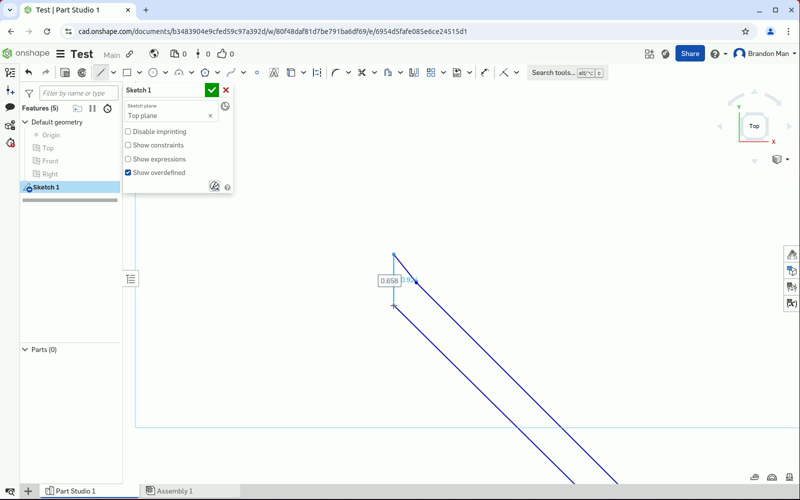
scroll(-6)
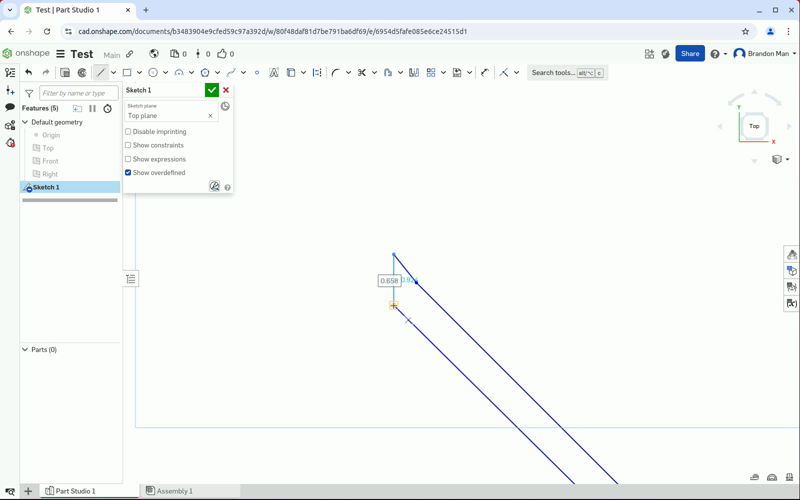
scroll(-6)
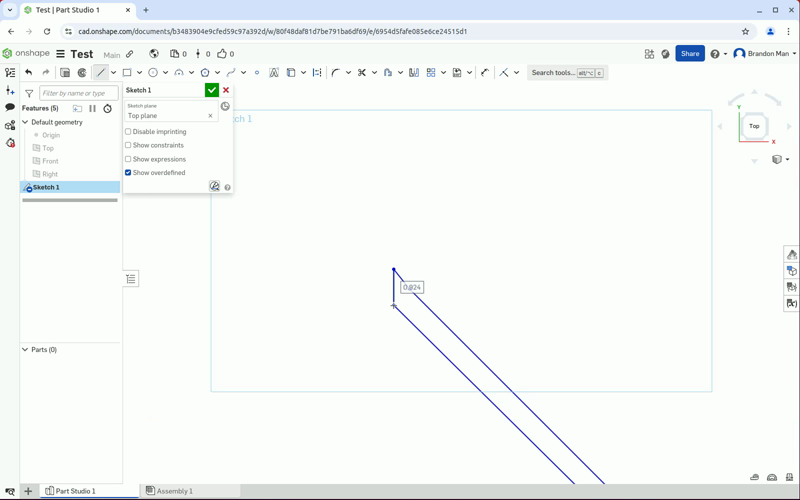
scroll(-6)
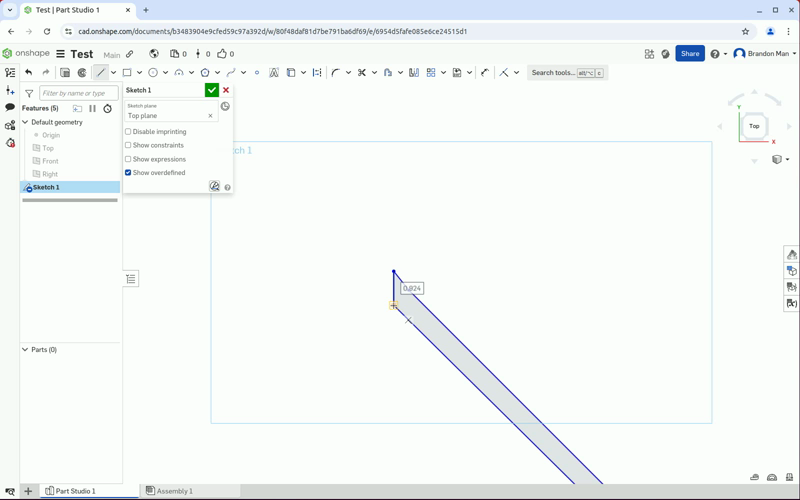
scroll(-6)
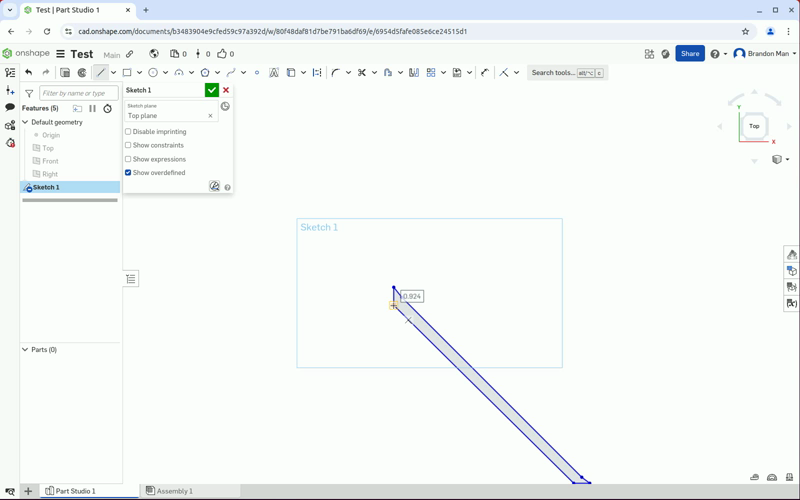
scroll(-6)
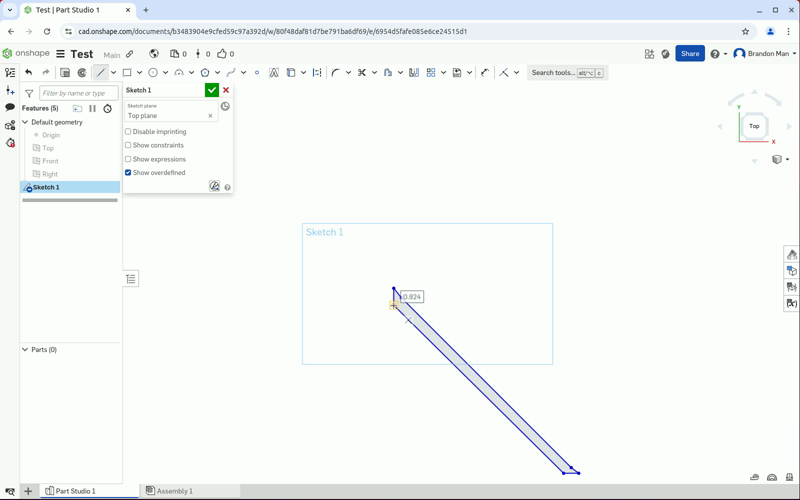
scroll(-6)
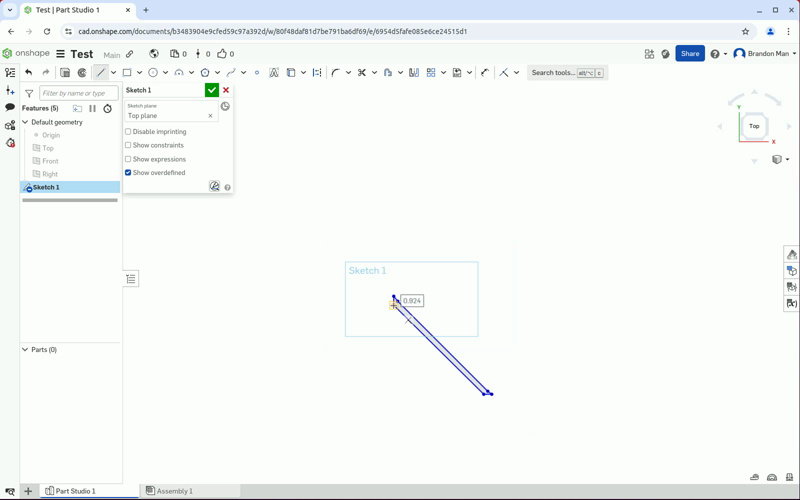
scroll(-6)
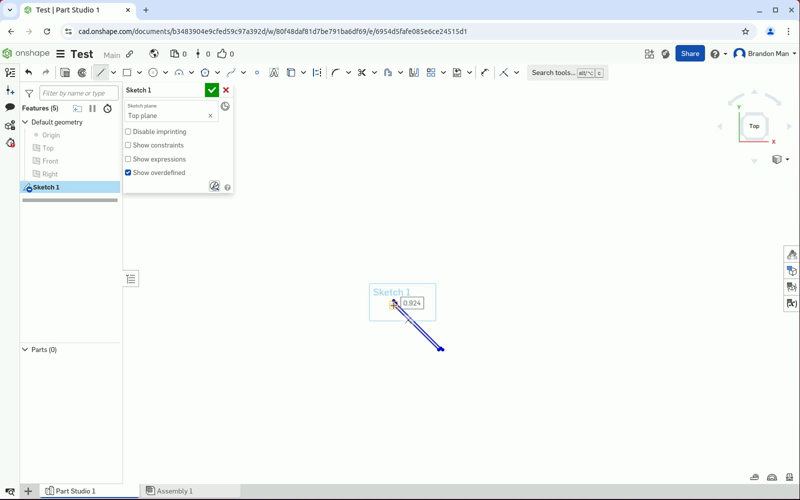
key(esc)
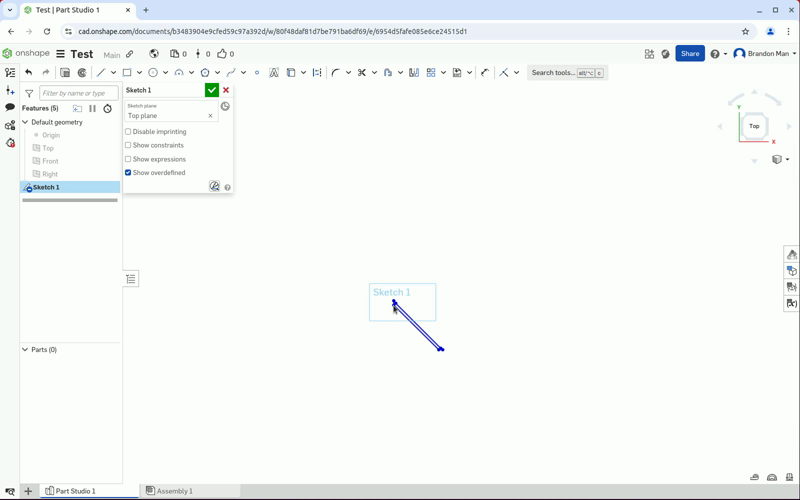
mouse_move(437, 345)
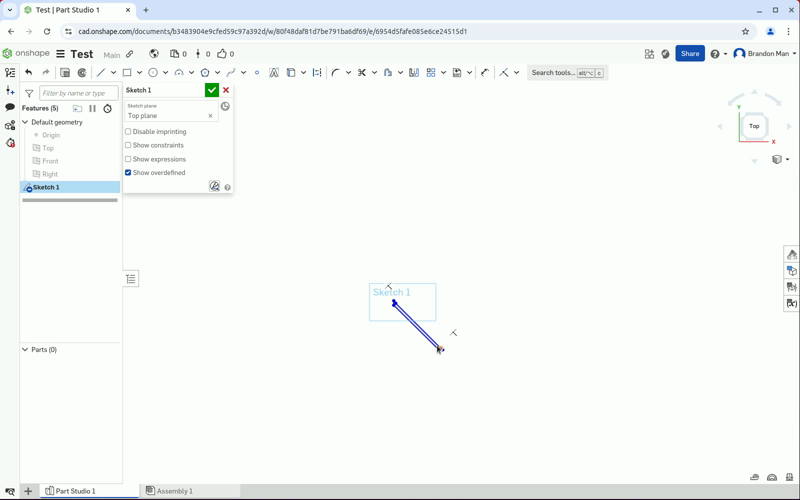
scroll(6)
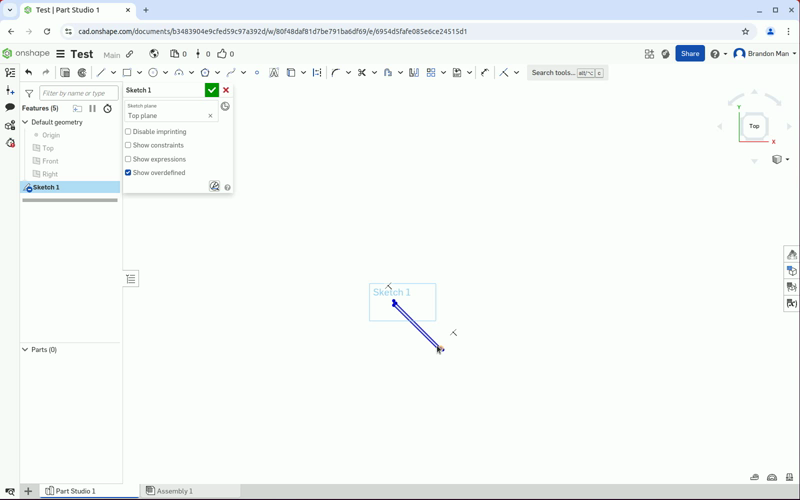
scroll(6)
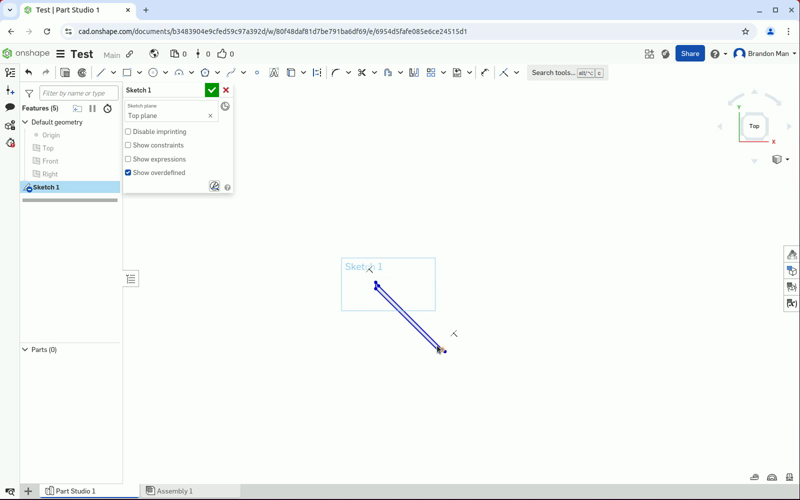
scroll(6)
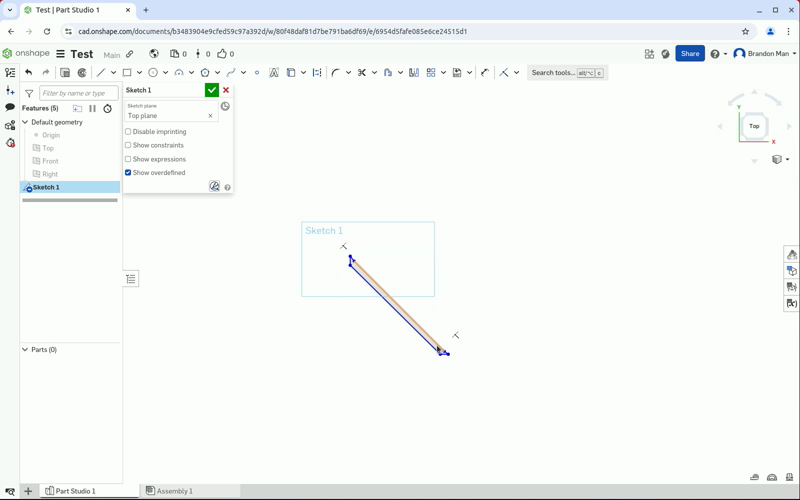
scroll(6)
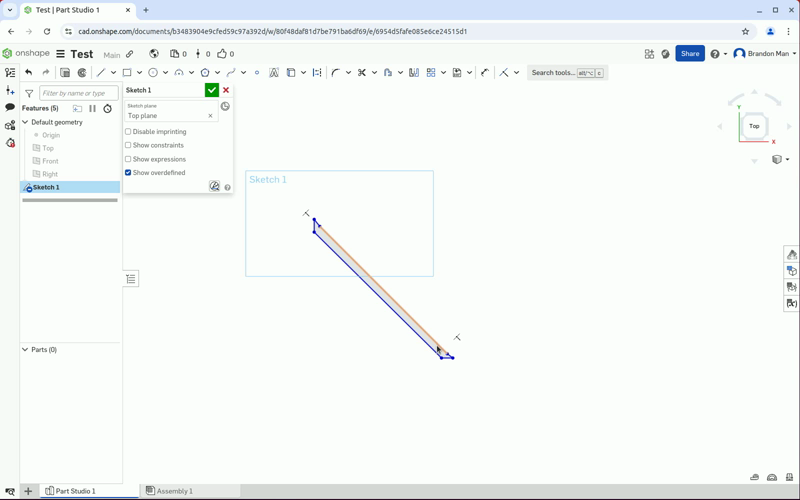
scroll(6)
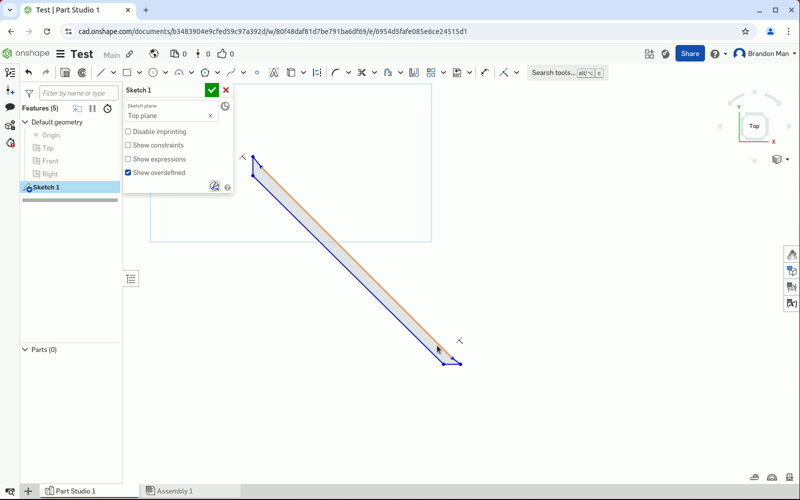
scroll(6)
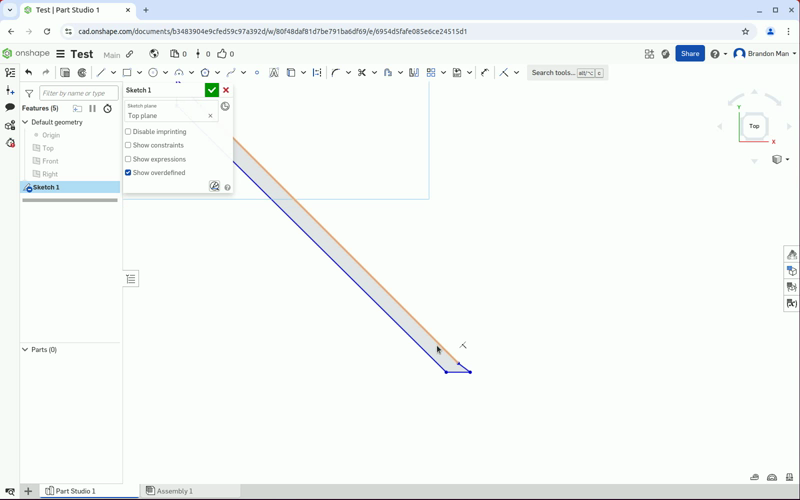
scroll(6)
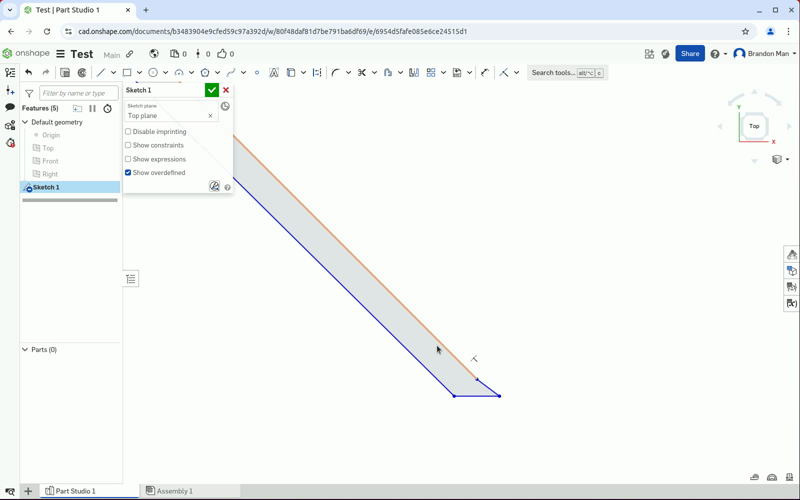
click(437, 345)
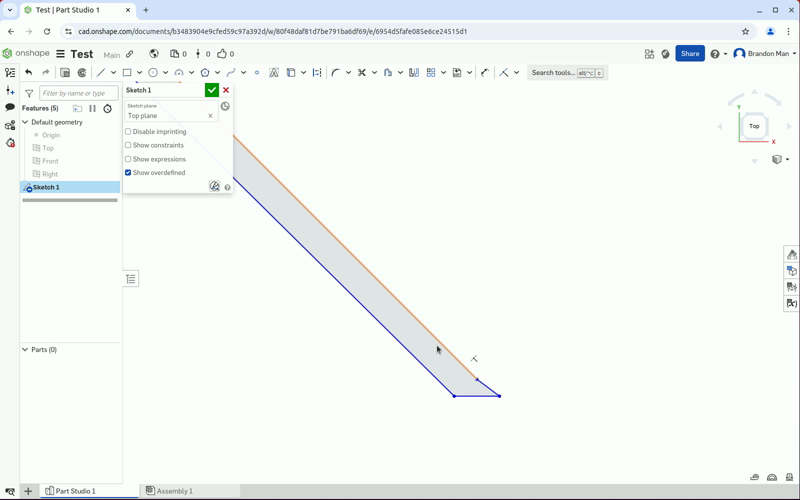
scroll(-6)
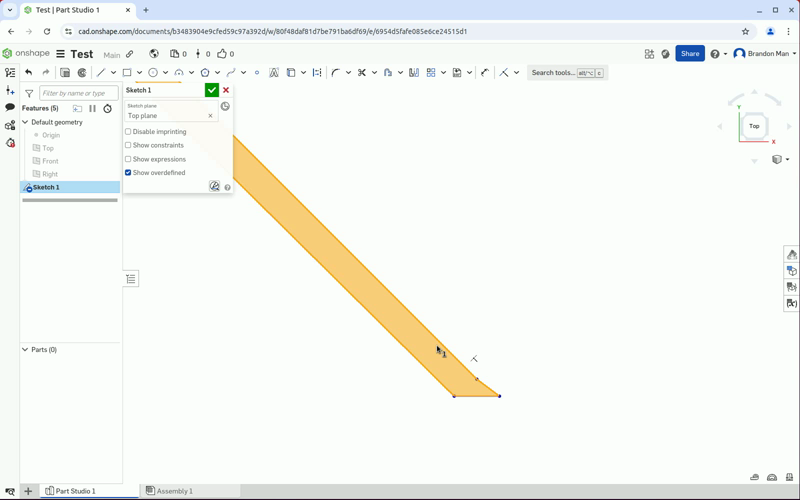
scroll(-6)
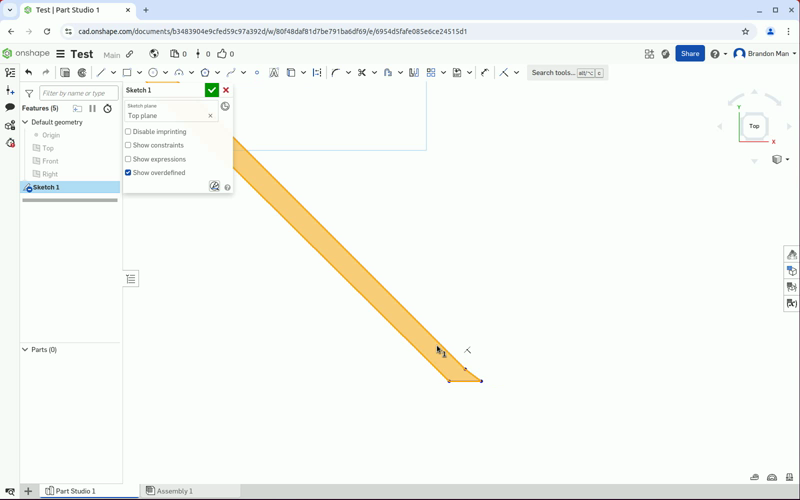
scroll(-6)
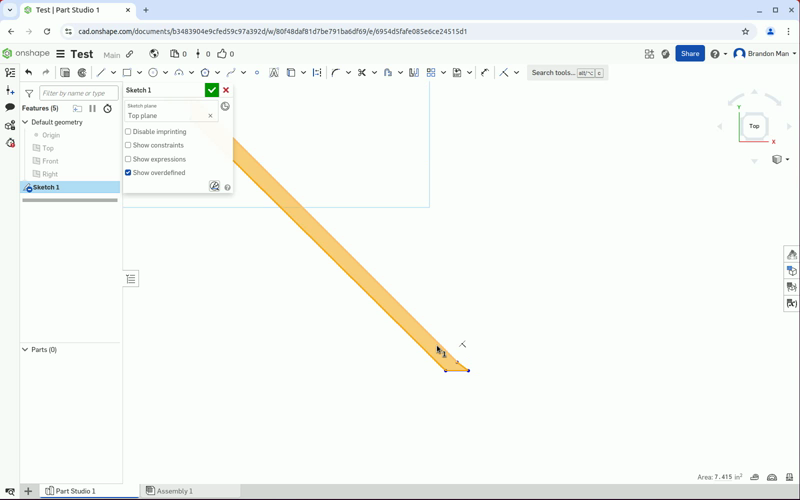
scroll(-6)
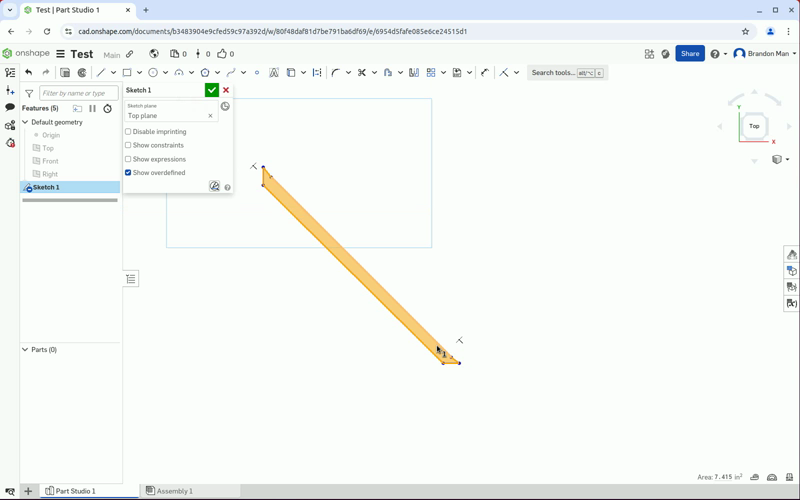
scroll(-6)
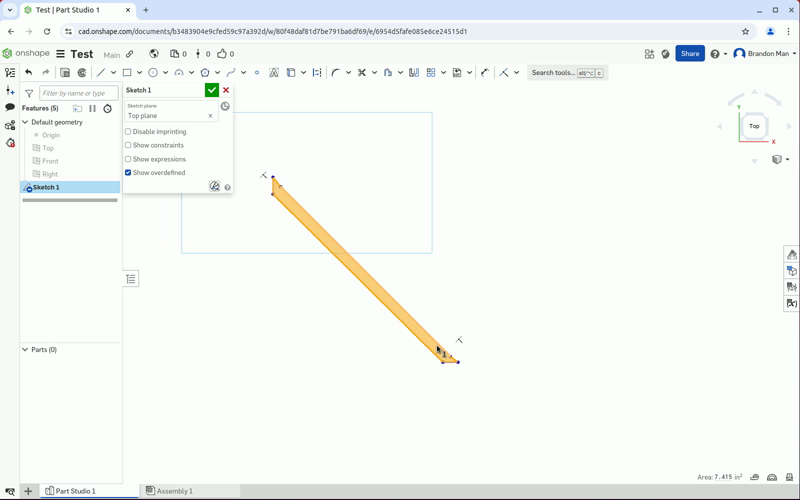
scroll(-6)
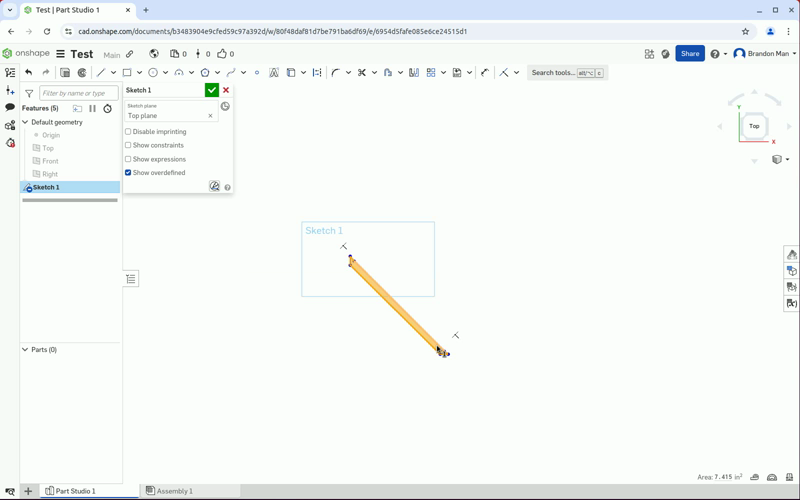
scroll(-6)
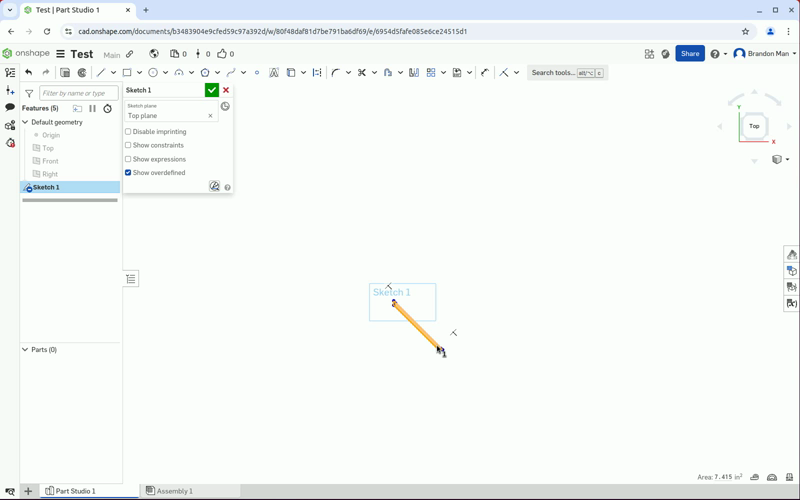
mouse_move(73, 352)
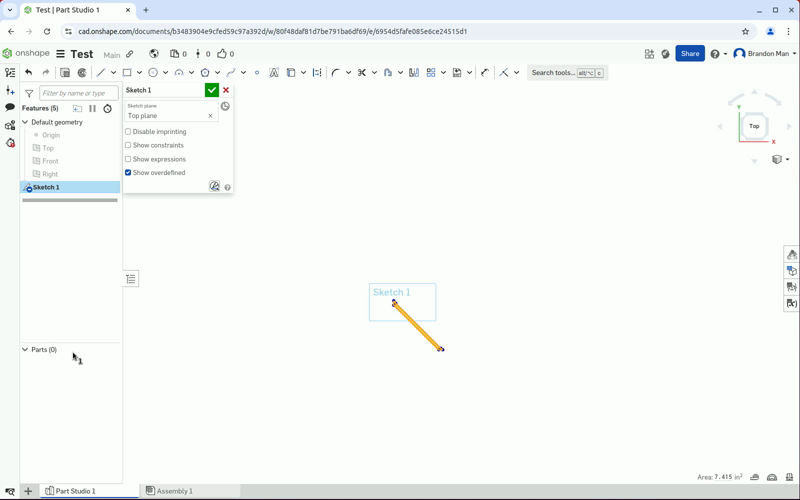
key(shift+y)
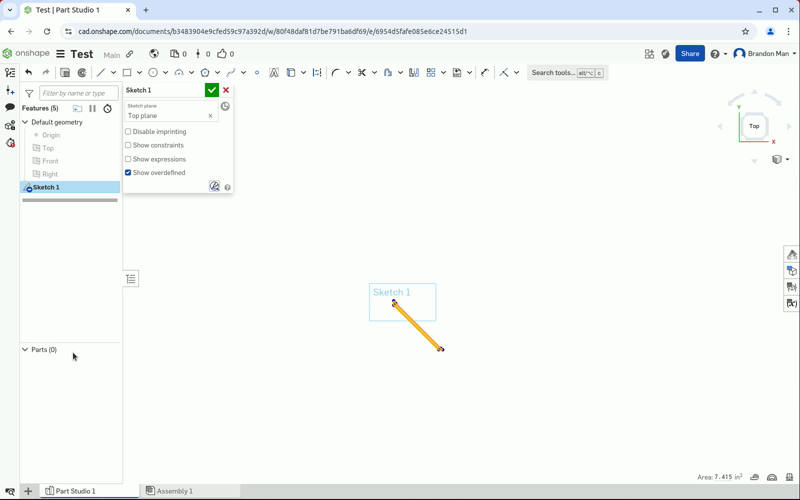
key(shift+e)
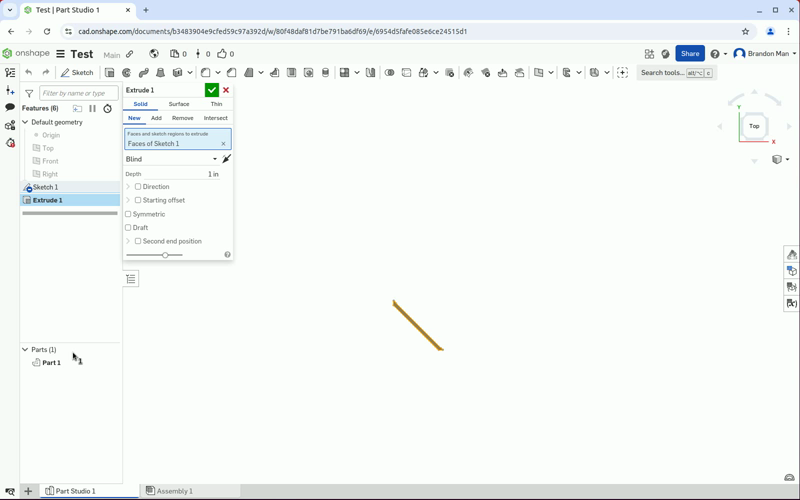
mouse_move(143, 106)
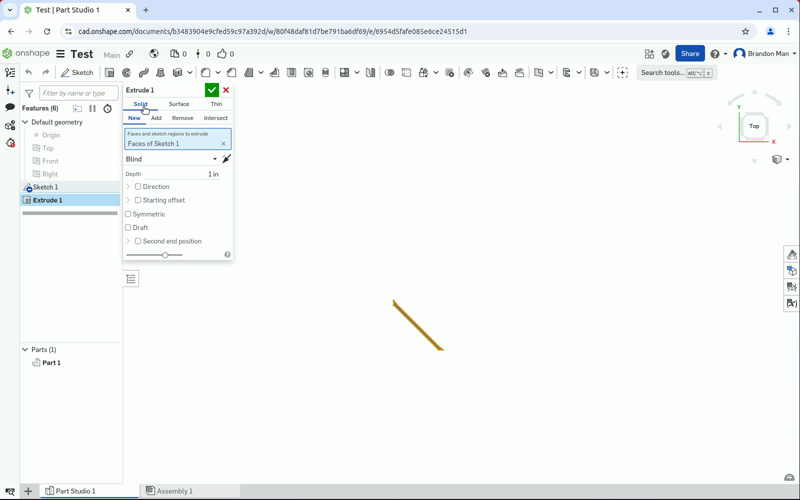
click(143, 106)
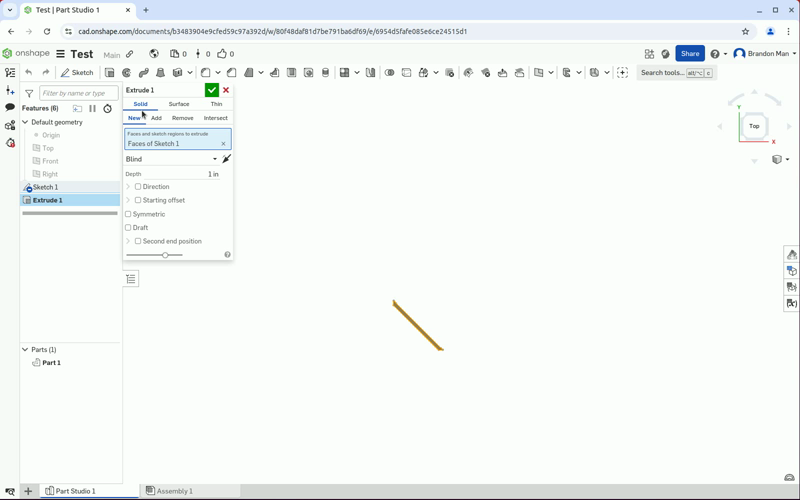
mouse_move(137, 120)
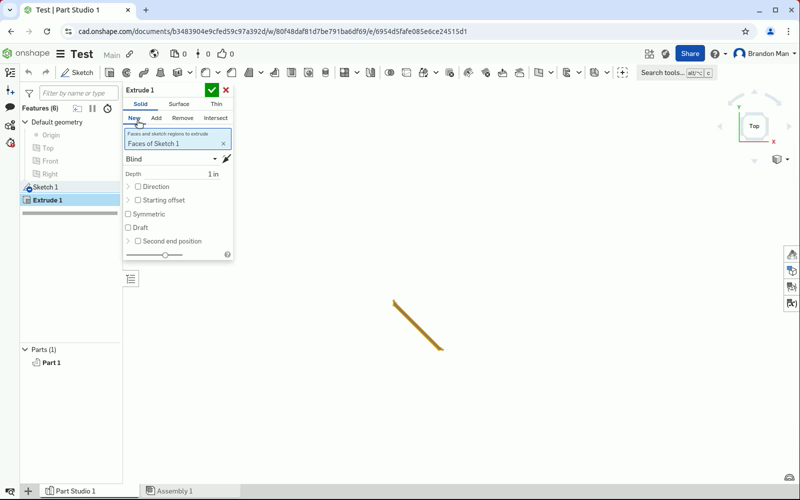
click(137, 120)
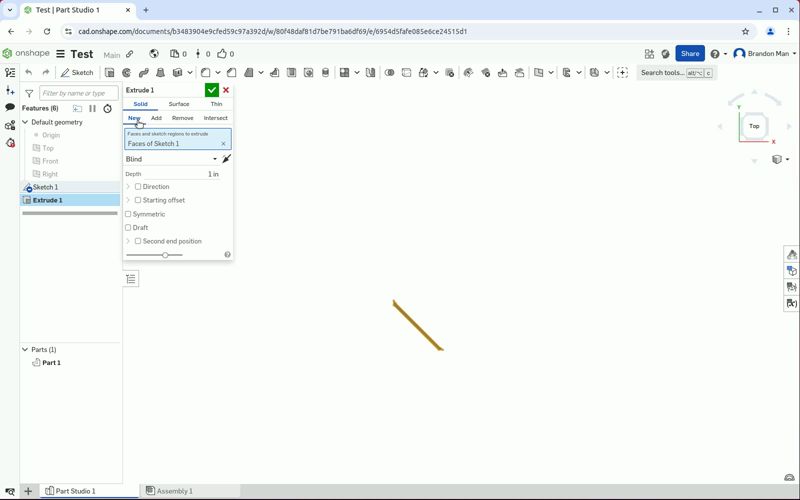
key(tab, 4)
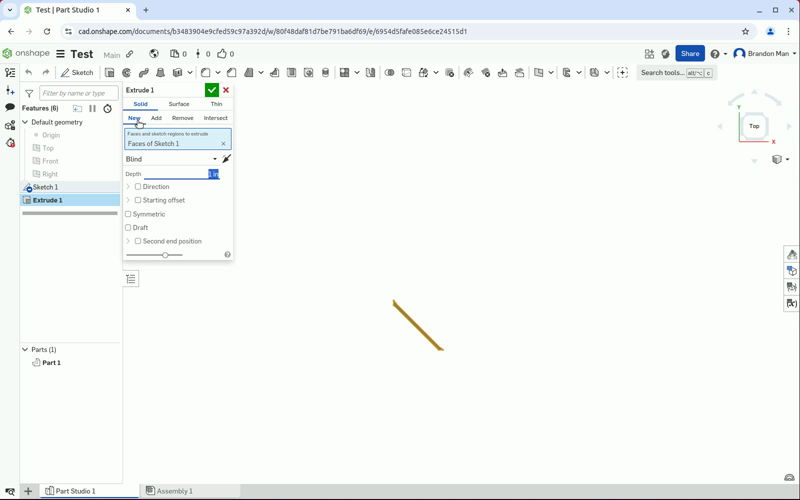
text(23.108)
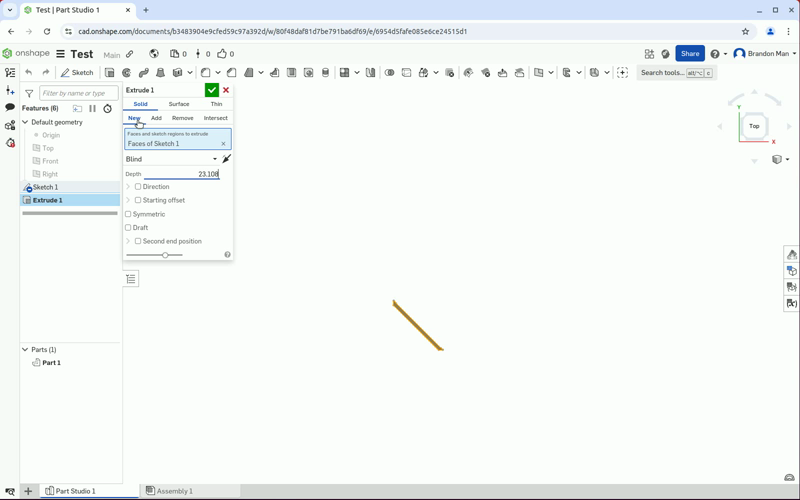
key(enter)
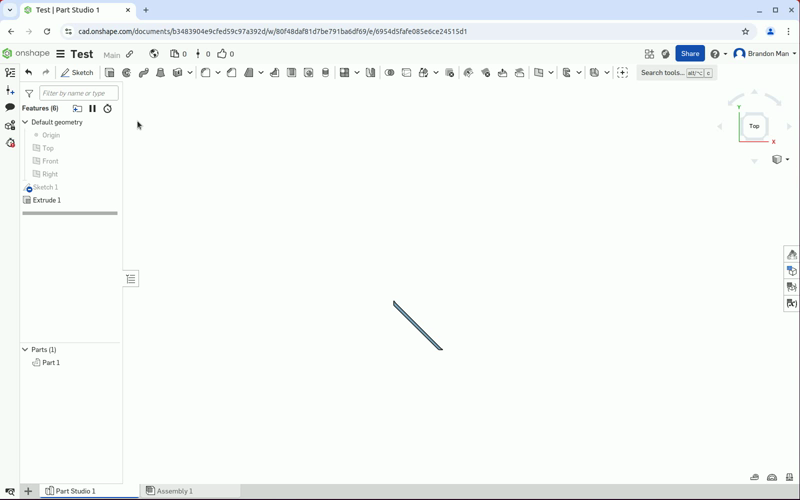
key(shift+h)
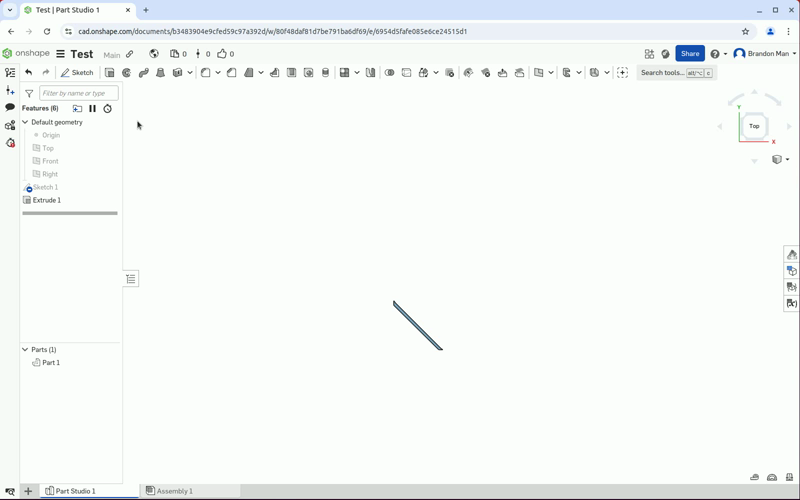
key(shift+h)
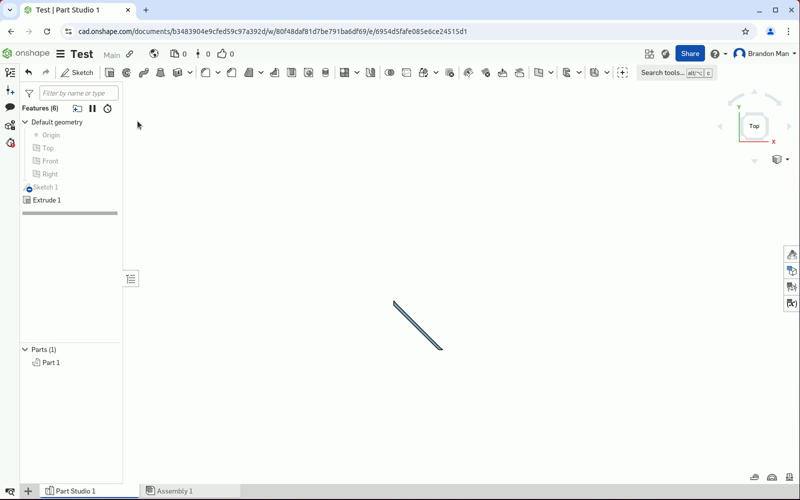
mouse_move(73, 189)
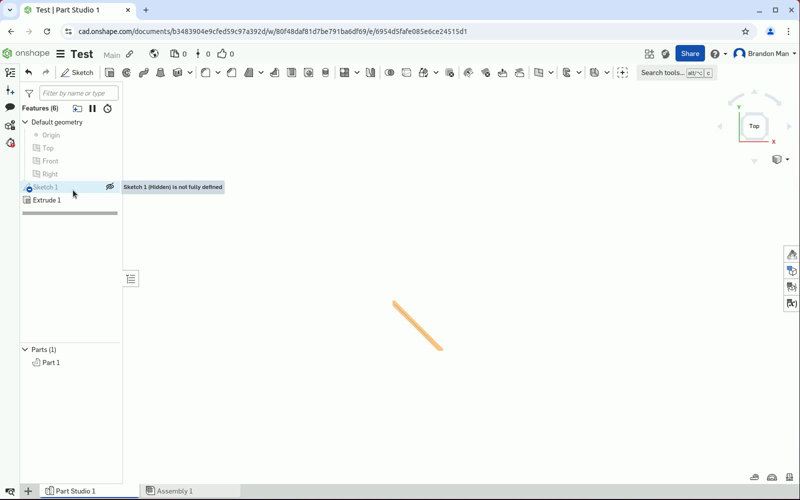
click(73, 189)
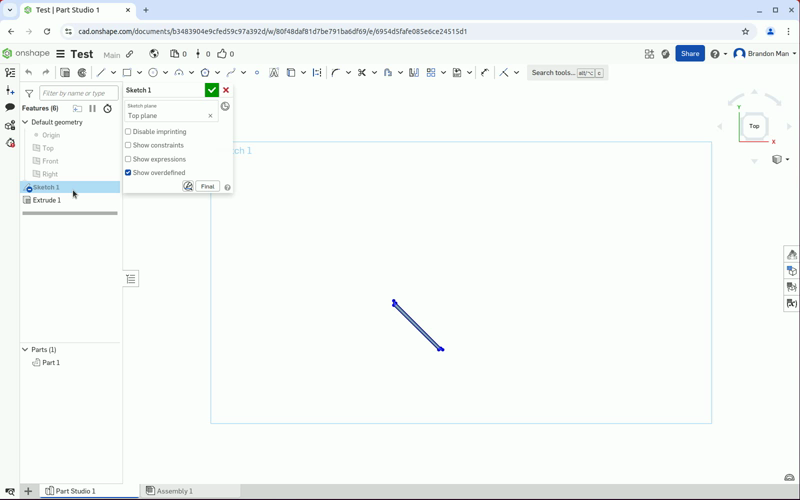
mouse_move(229, 92)
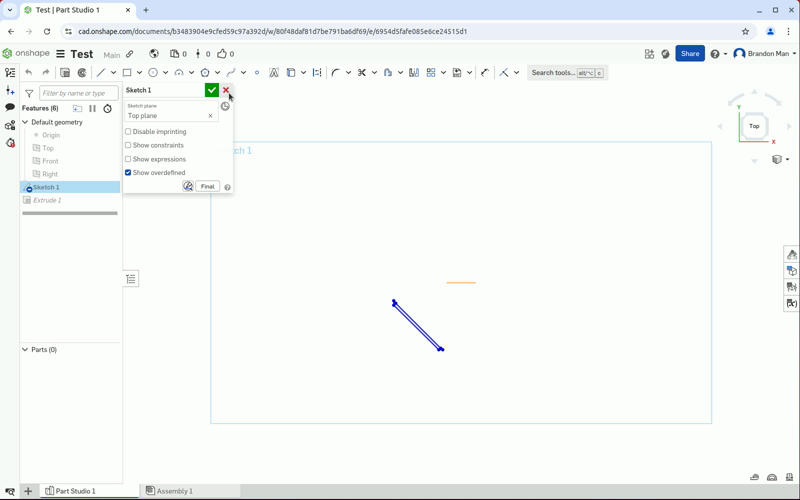
click(229, 92)
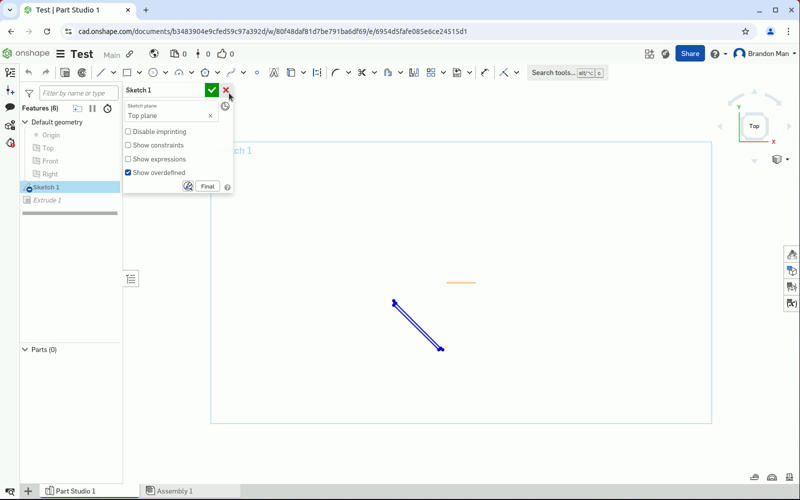
key(shift+s)
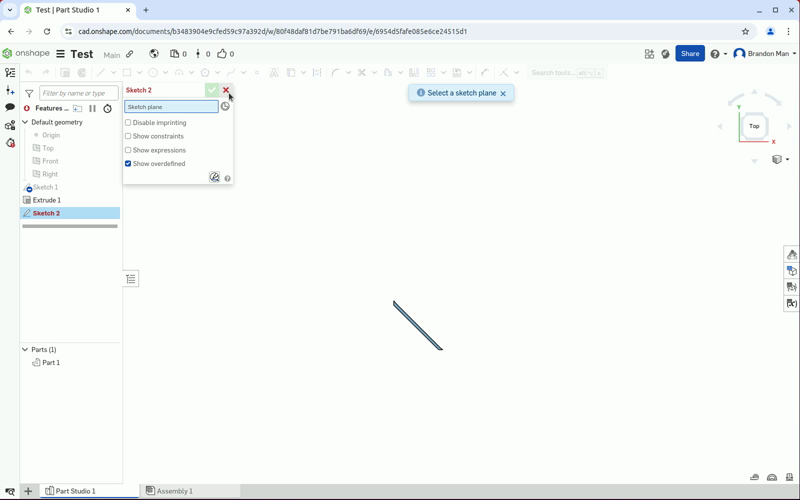
mouse_move(73, 150)
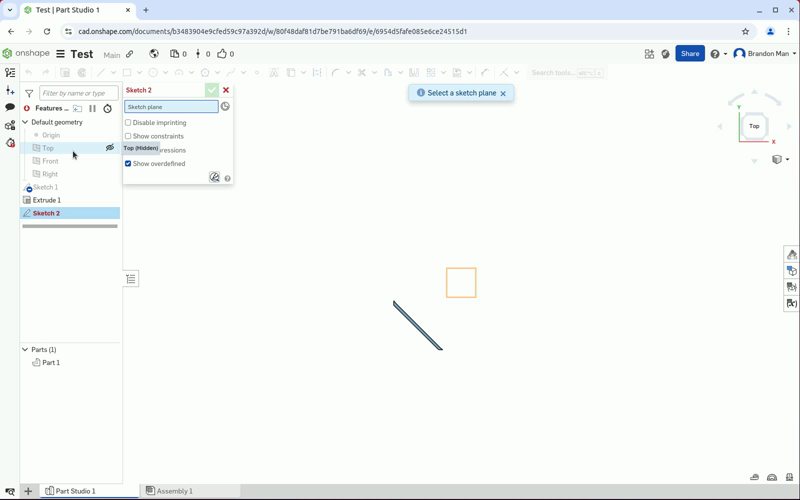
click(73, 150)
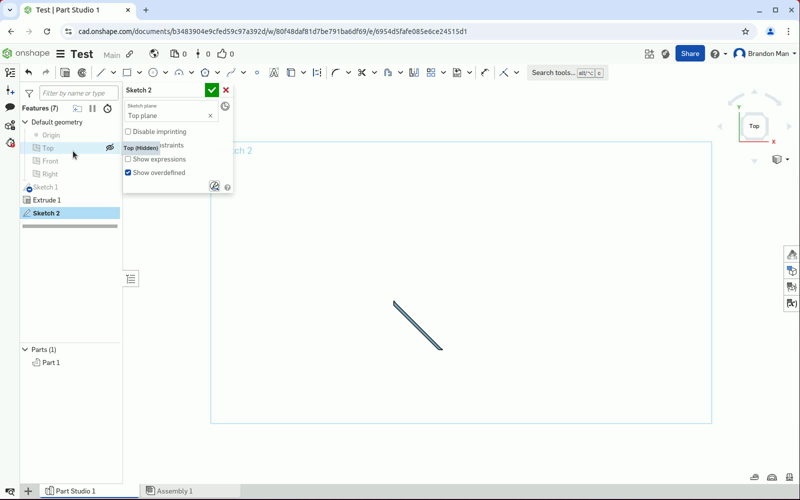
mouse_move(73, 352)
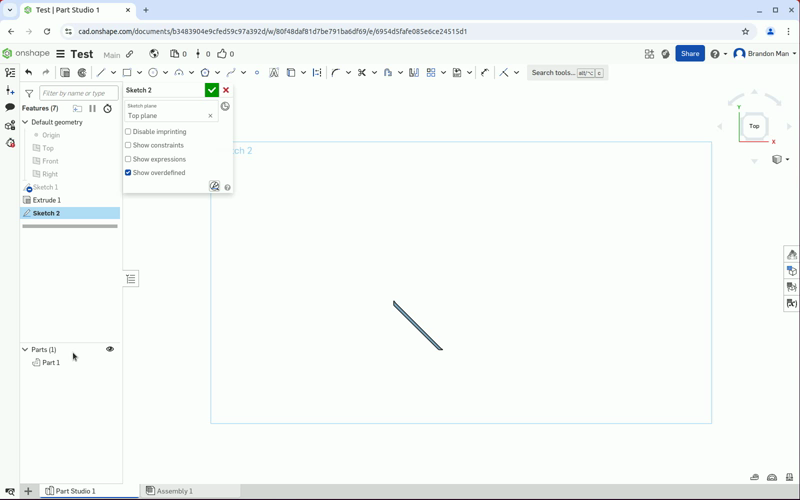
key(y)
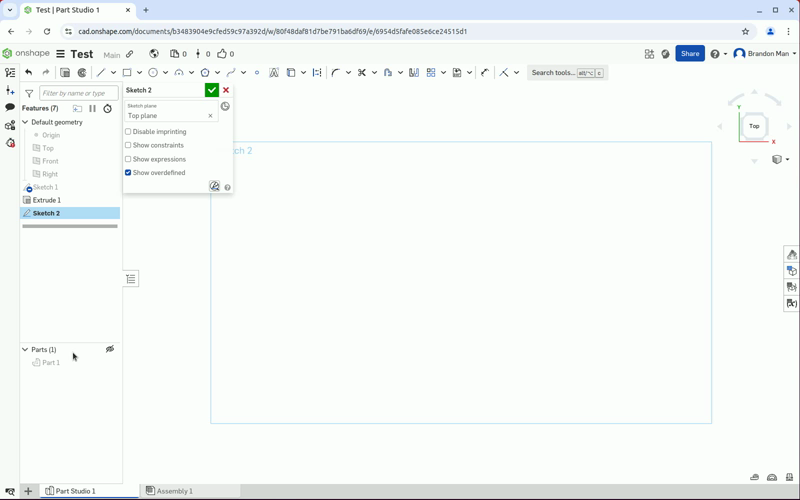
key(l)
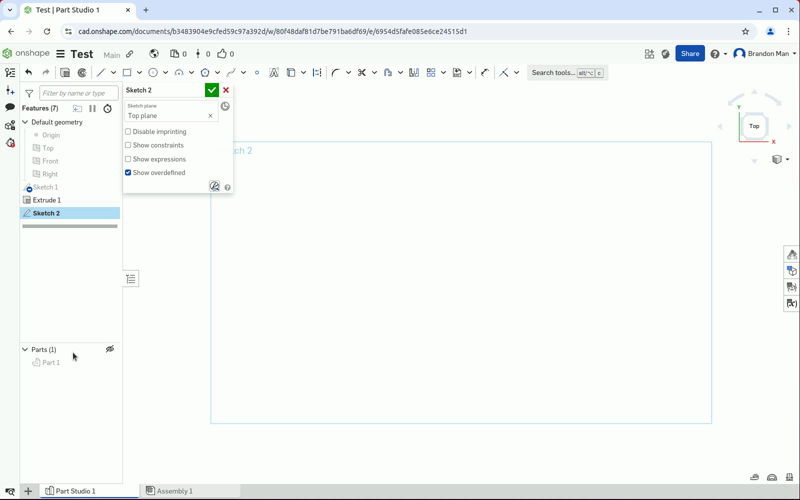
key_down(shift)
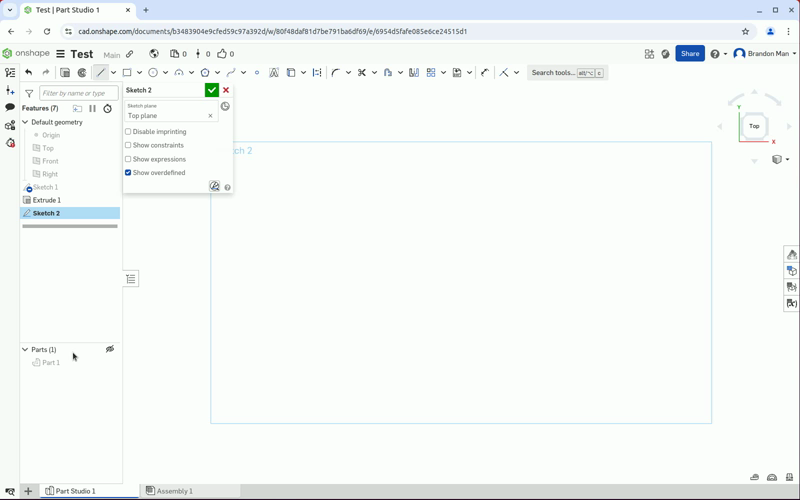
mouse_move(393, 300)
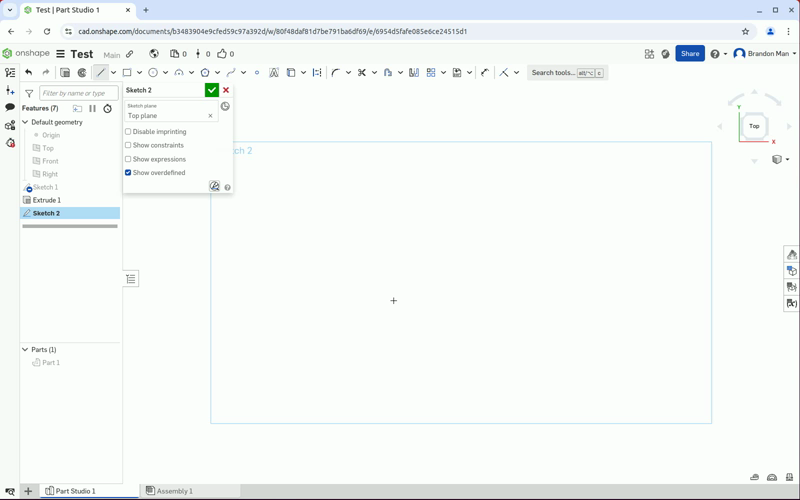
click(393, 300)
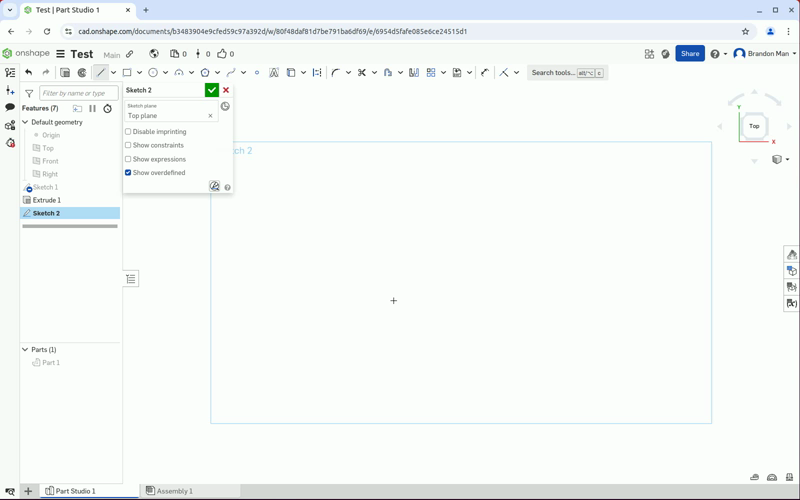
key_up(shift)
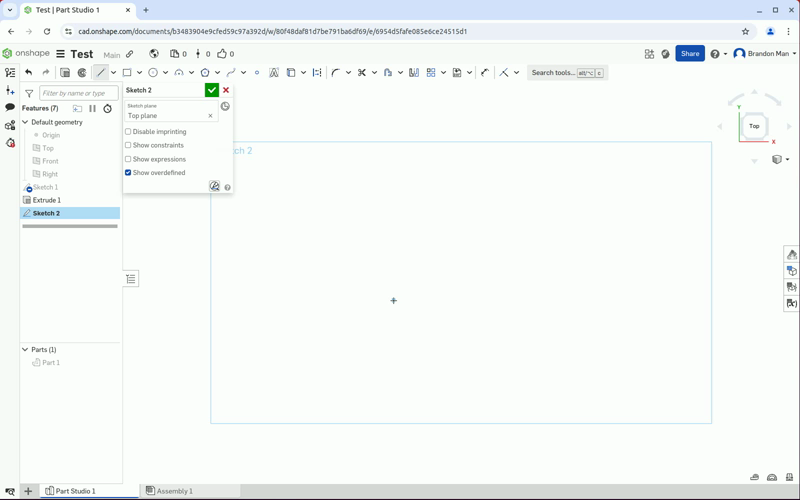
key_down(shift)
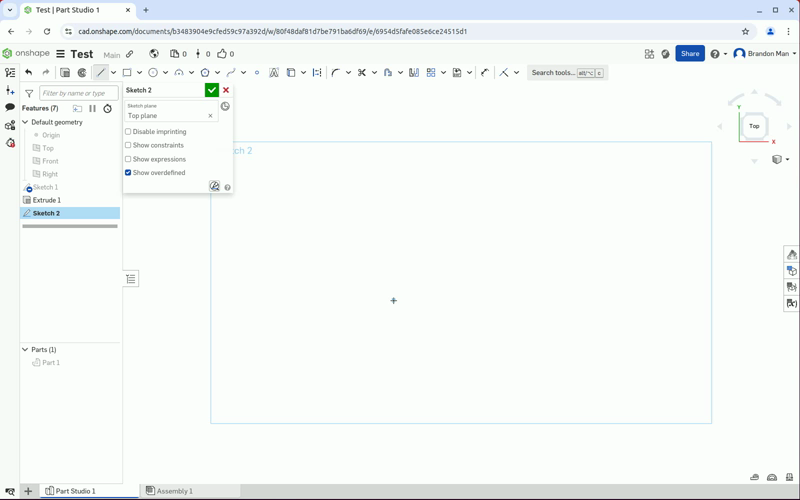
mouse_move(423, 300)
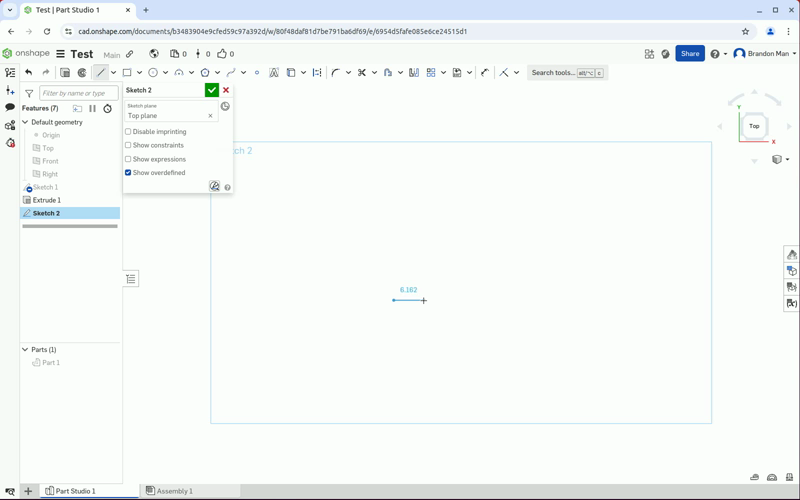
mouse_move(395, 301)
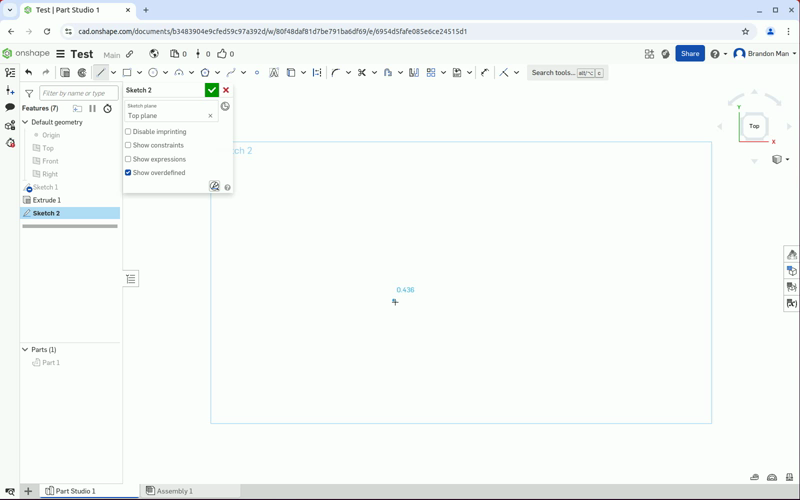
scroll(6)
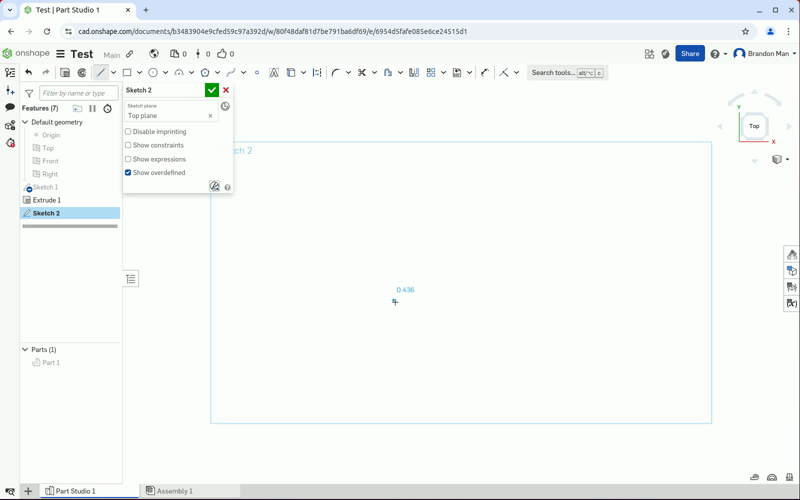
scroll(6)
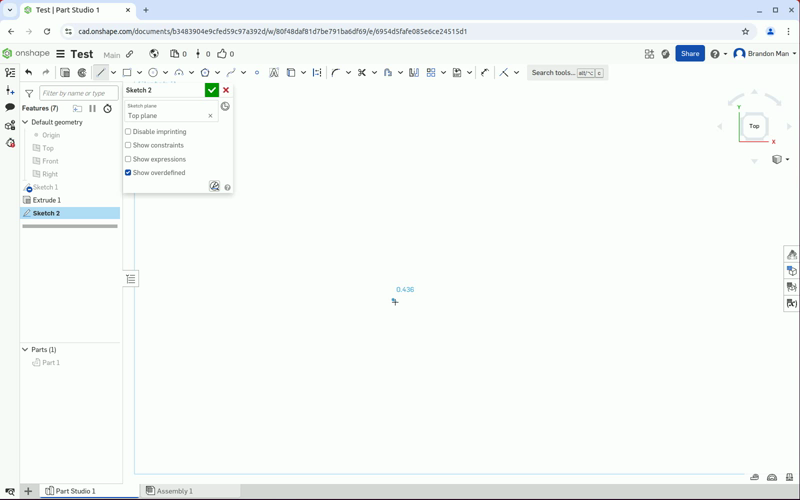
scroll(6)
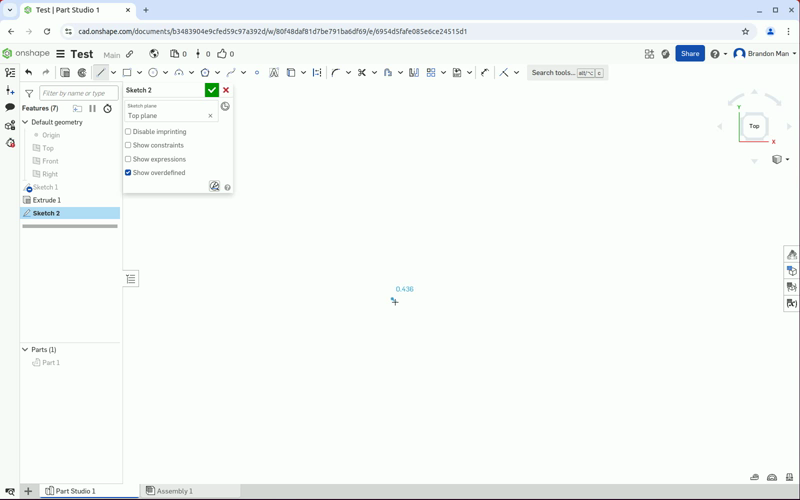
scroll(6)
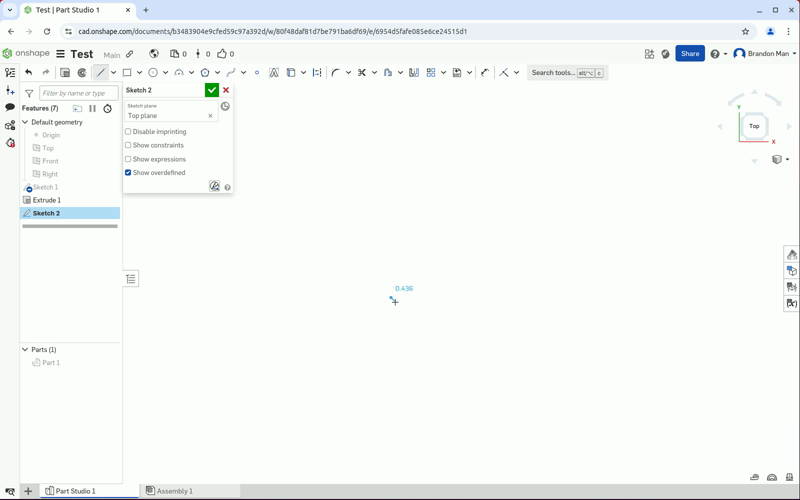
scroll(6)
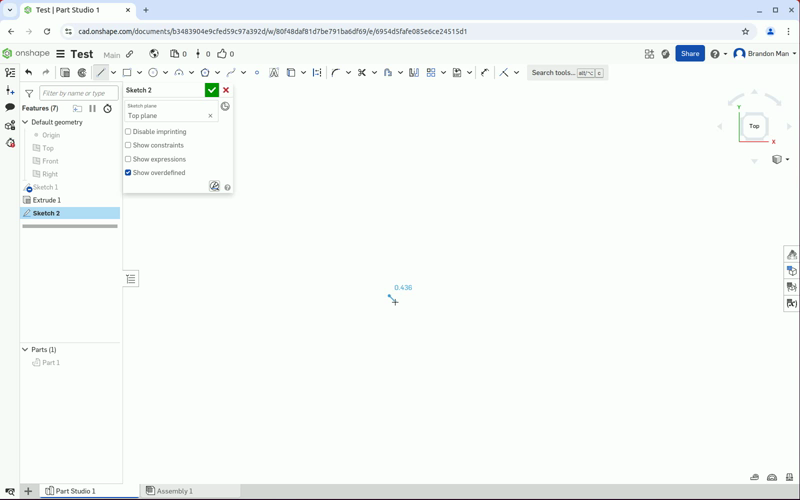
scroll(6)
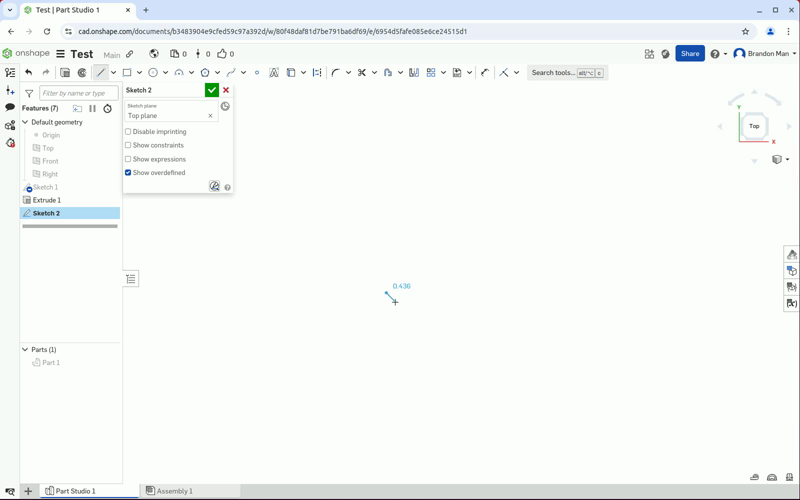
scroll(6)
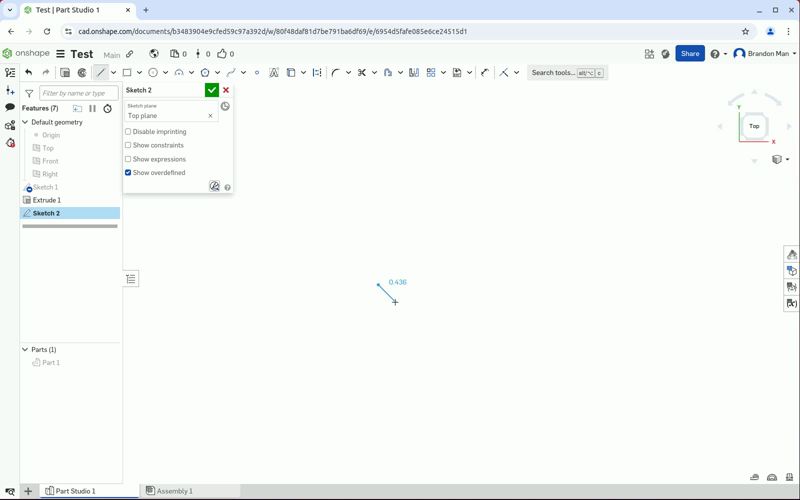
click(395, 301)
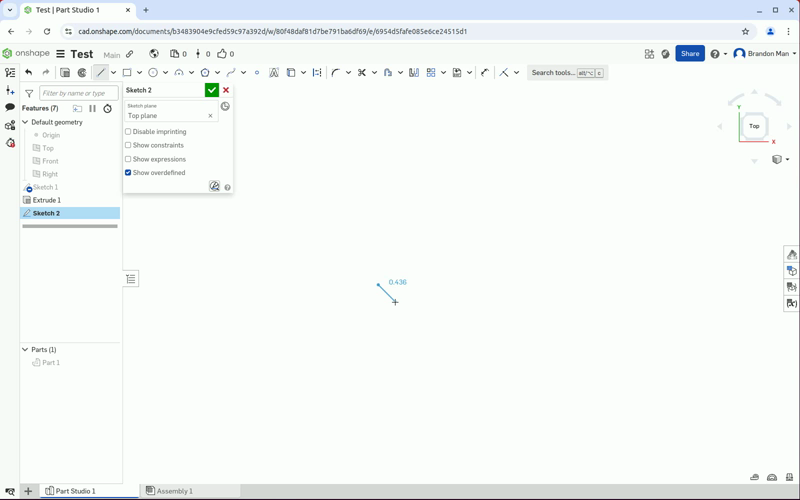
scroll(-6)
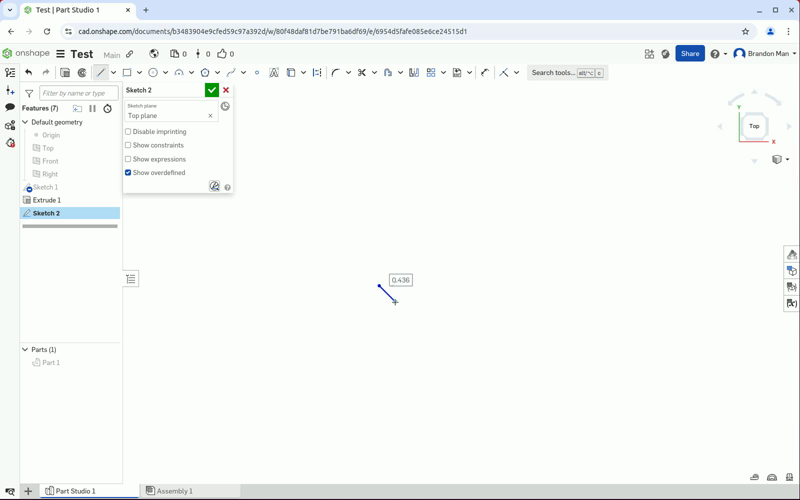
scroll(-6)
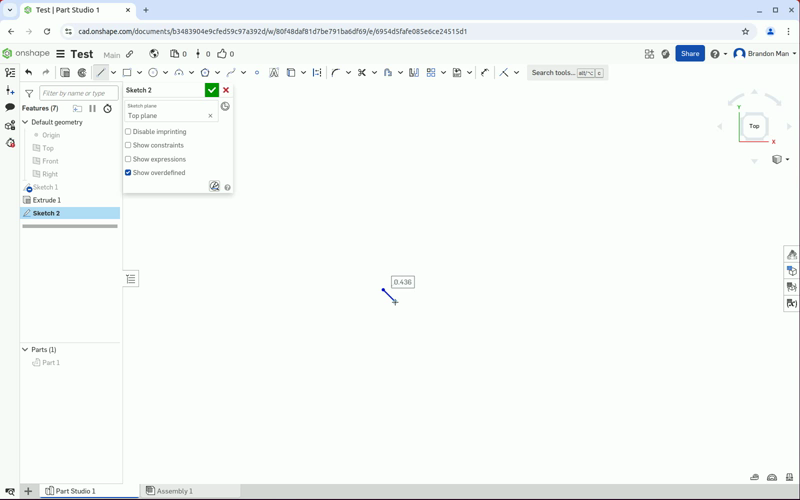
scroll(-6)
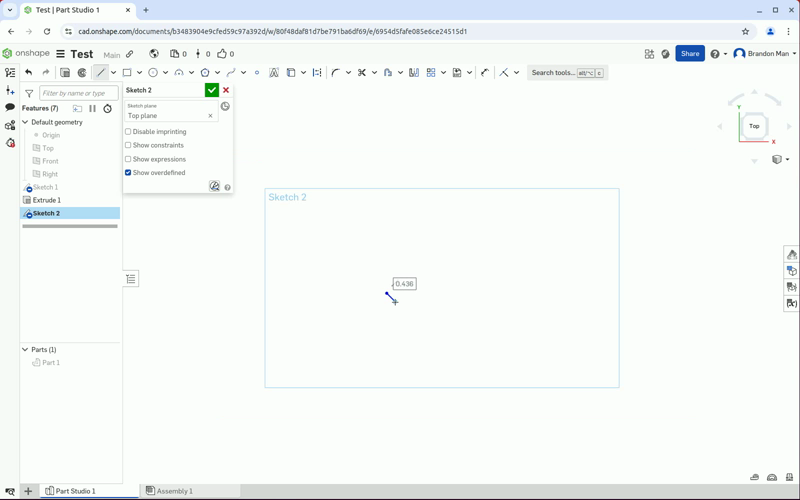
scroll(-6)
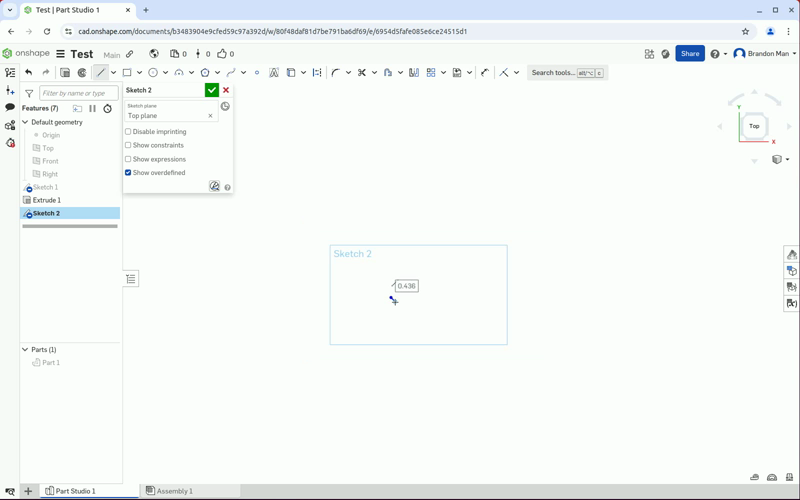
scroll(-6)
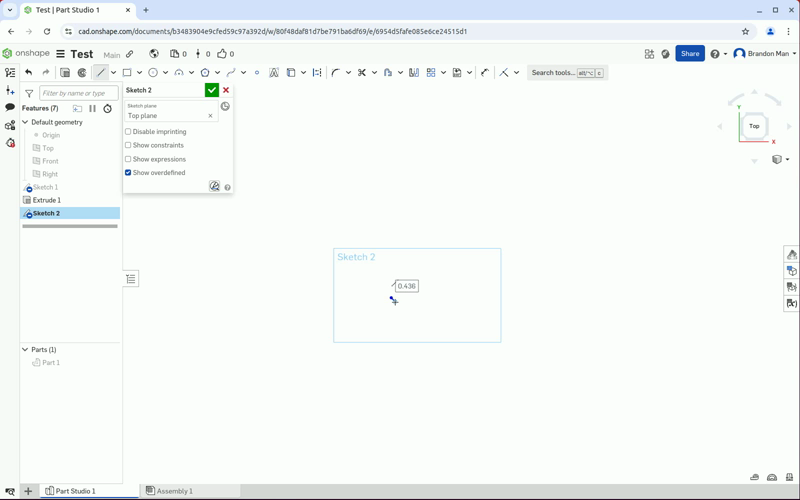
scroll(-6)
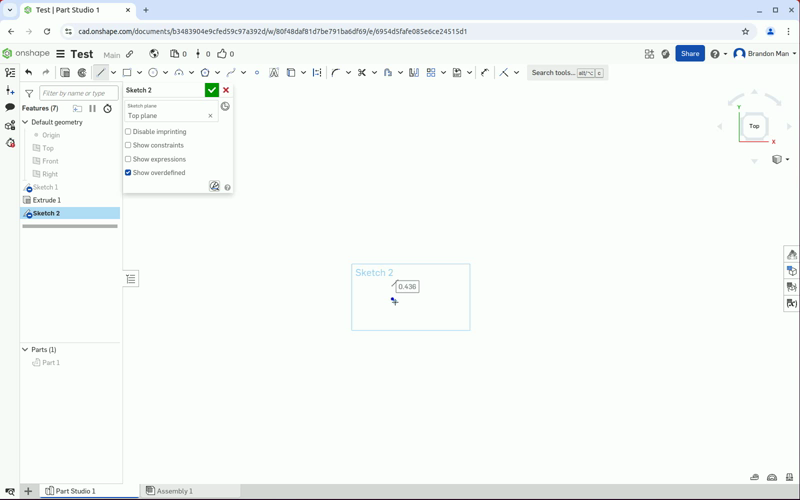
scroll(-6)
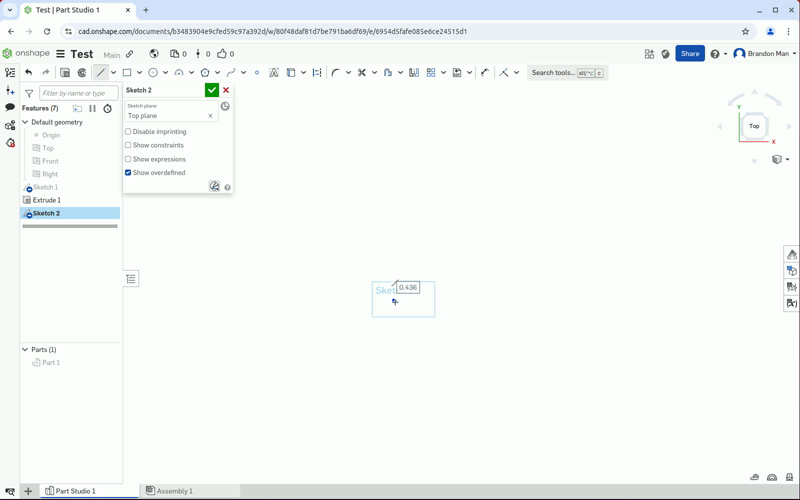
key_up(shift)
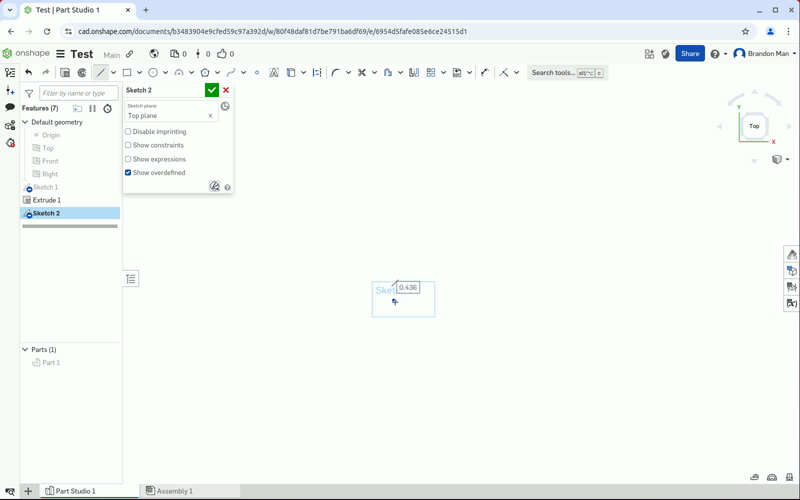
key_down(shift)
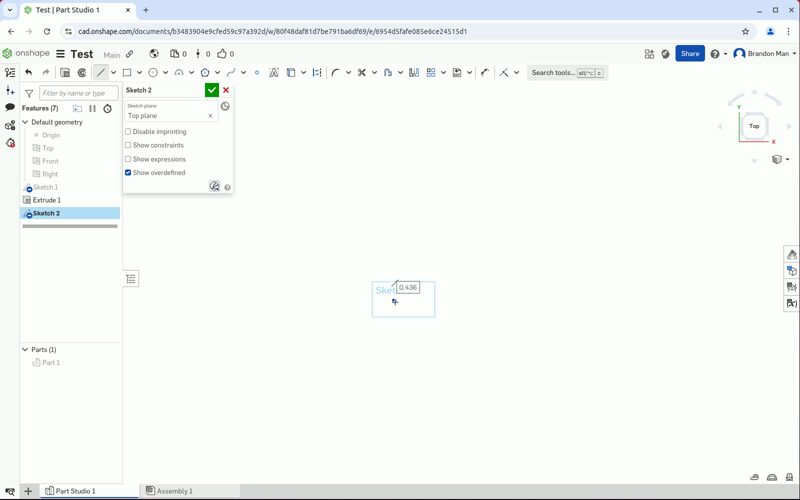
mouse_move(395, 218)
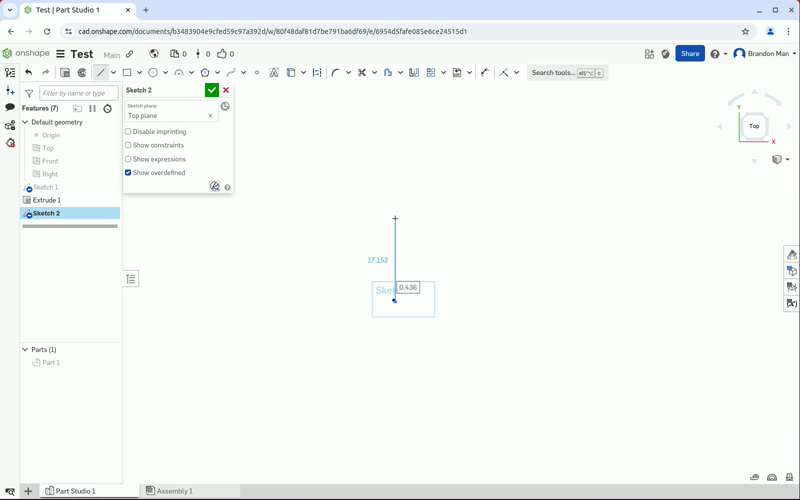
click(395, 218)
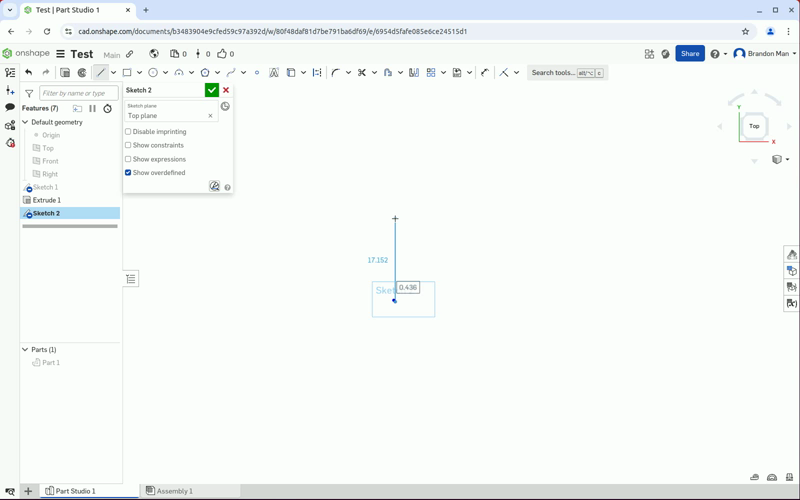
key_up(shift)
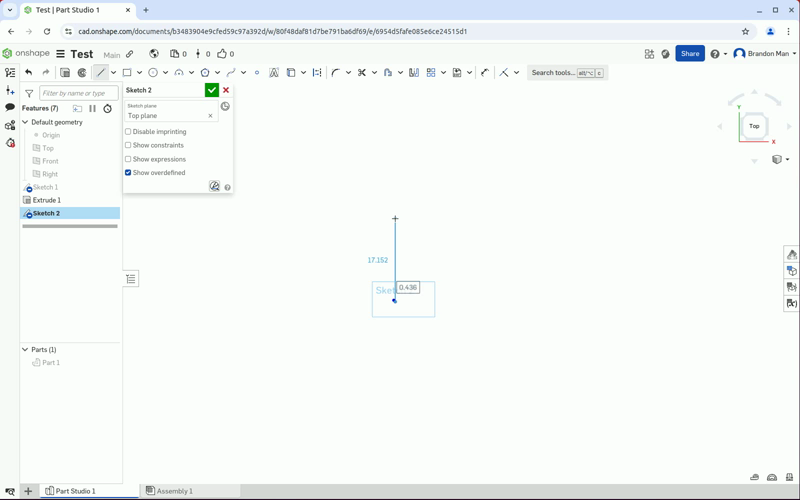
key_down(shift)
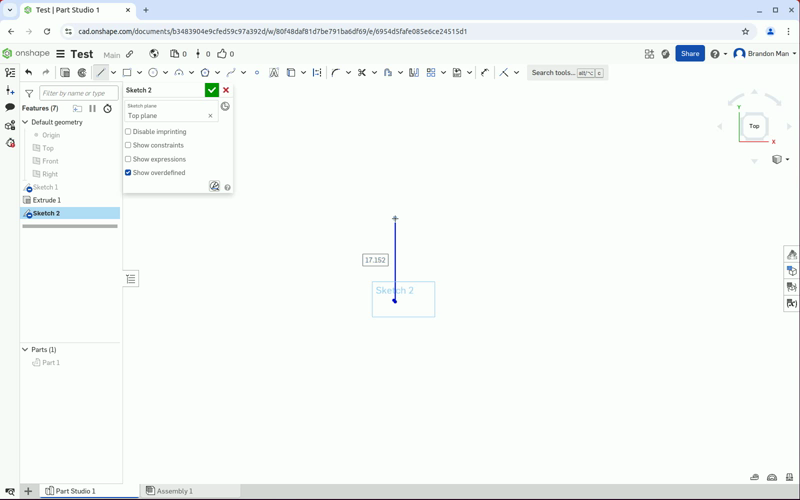
mouse_move(467, 218)
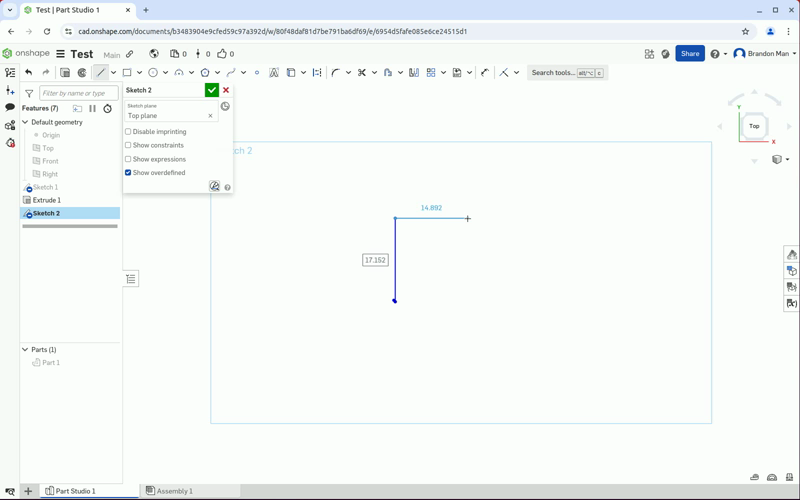
click(467, 218)
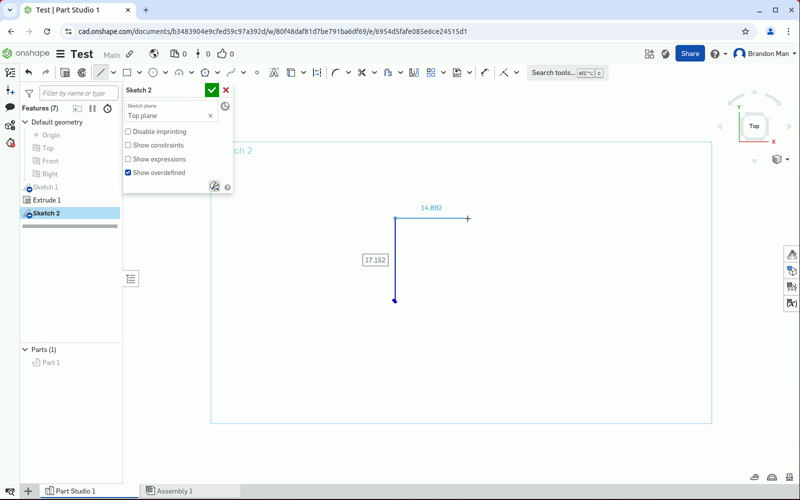
key_up(shift)
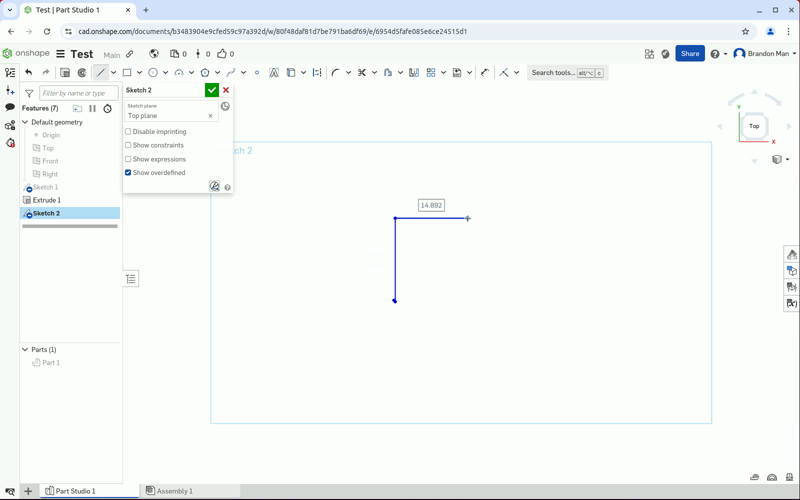
key_down(shift)
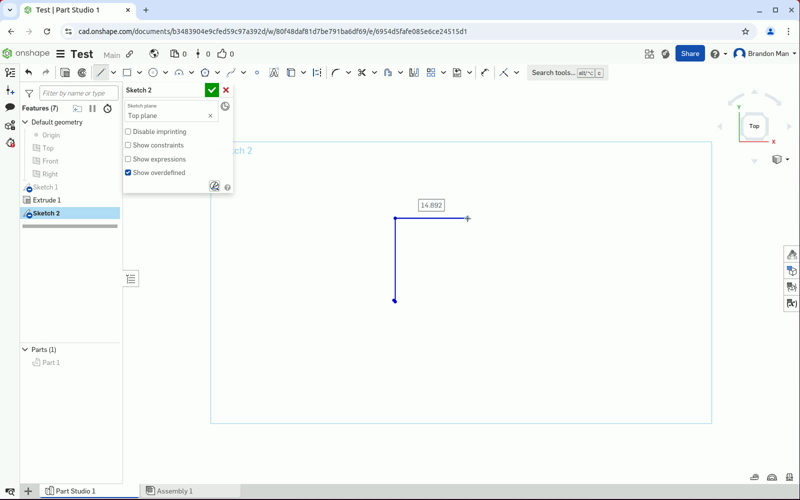
mouse_move(525, 275)
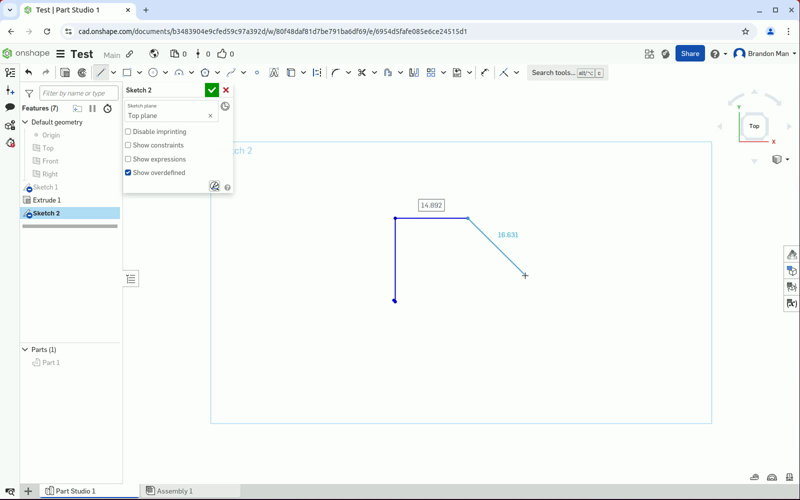
click(525, 275)
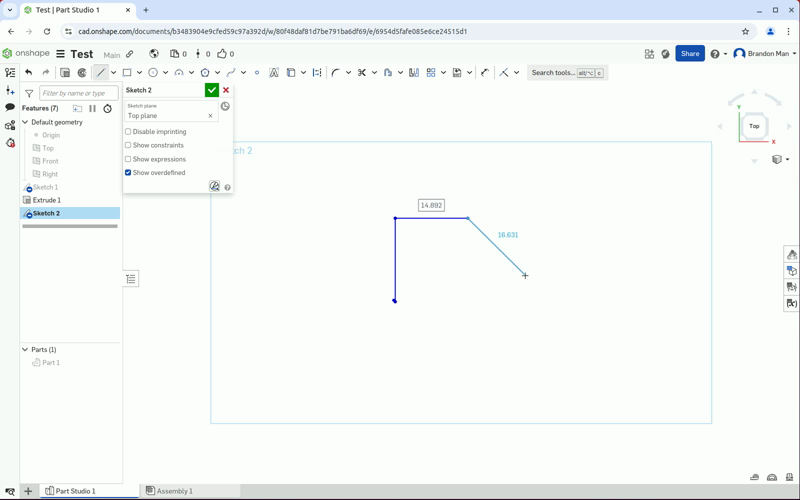
key_up(shift)
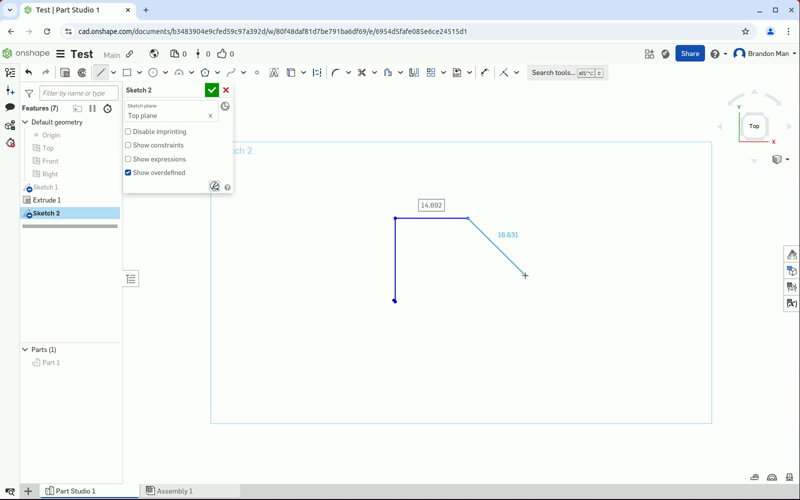
key_down(shift)
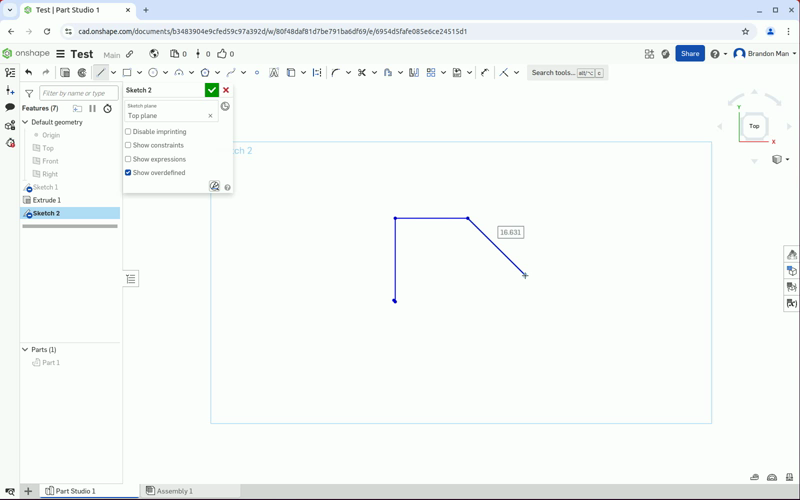
mouse_move(525, 346)
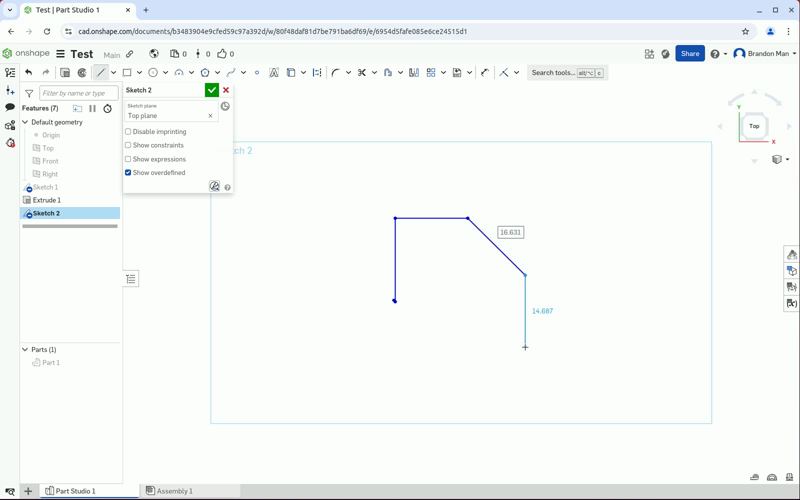
click(525, 346)
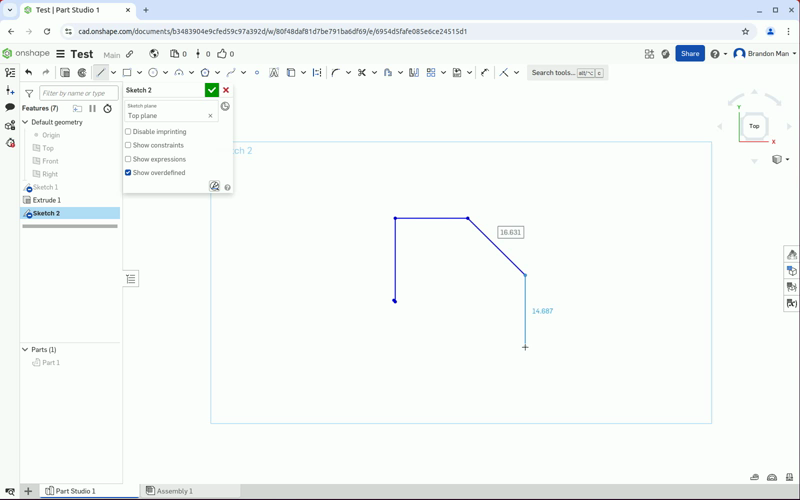
key_up(shift)
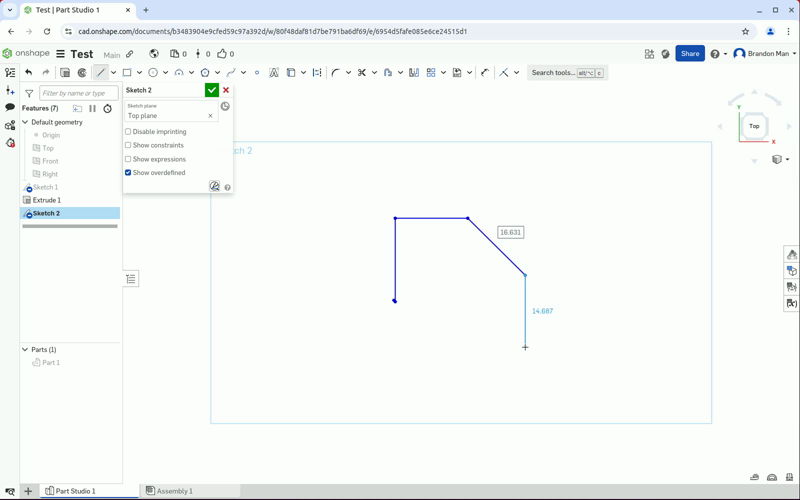
key_down(shift)
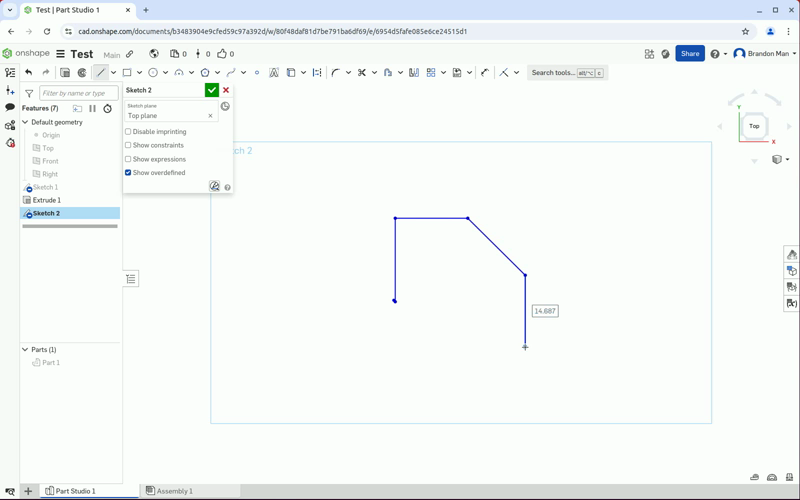
mouse_move(440, 346)
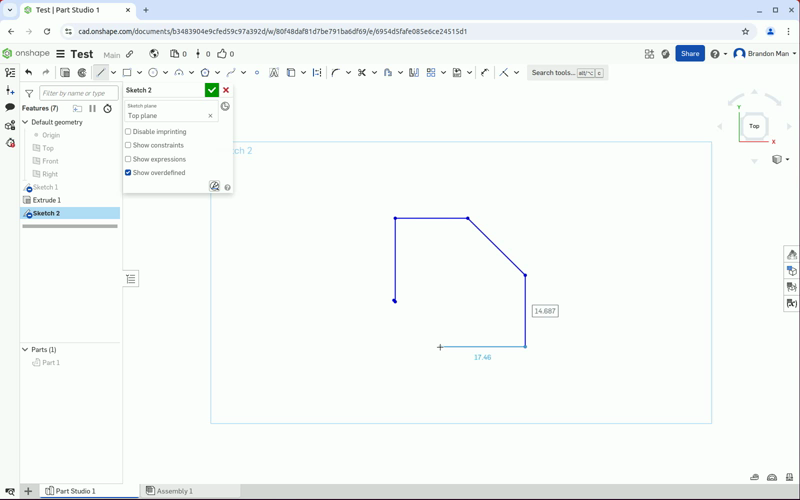
click(440, 346)
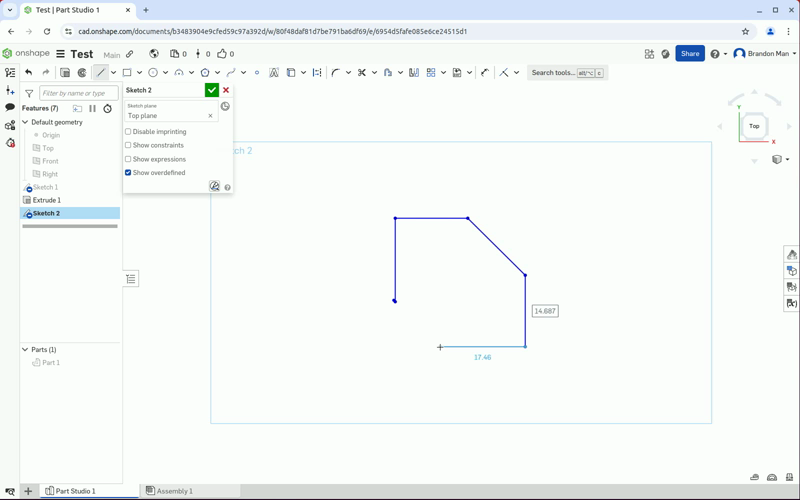
key_up(shift)
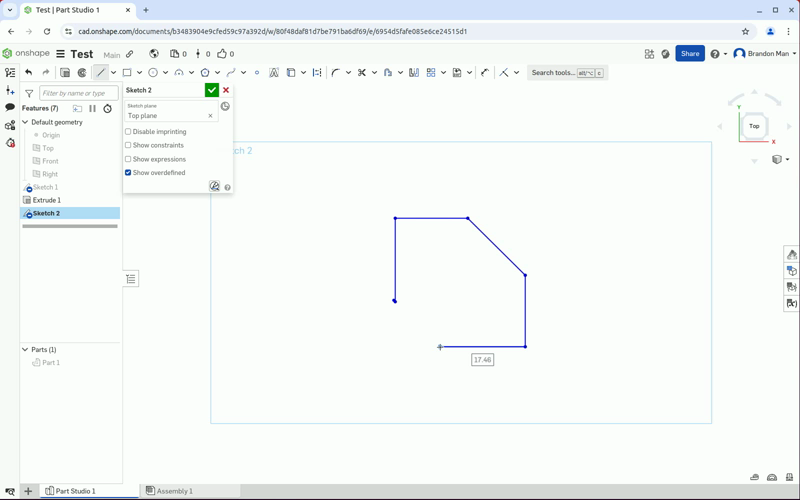
key_down(shift)
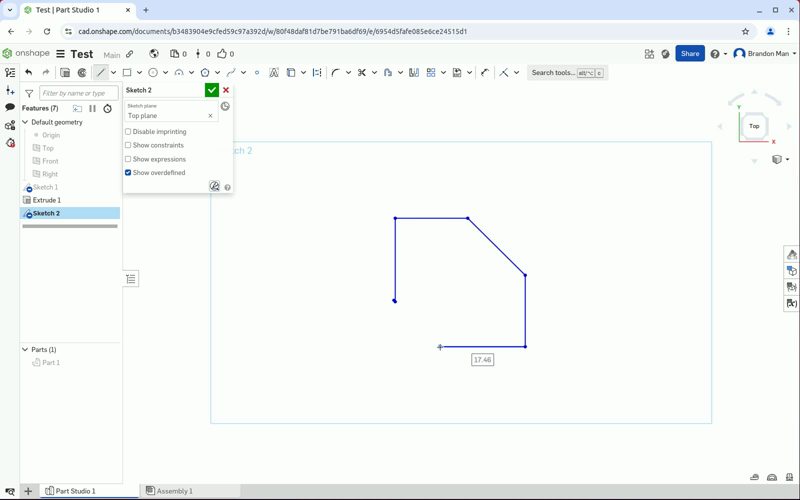
mouse_move(470, 346)
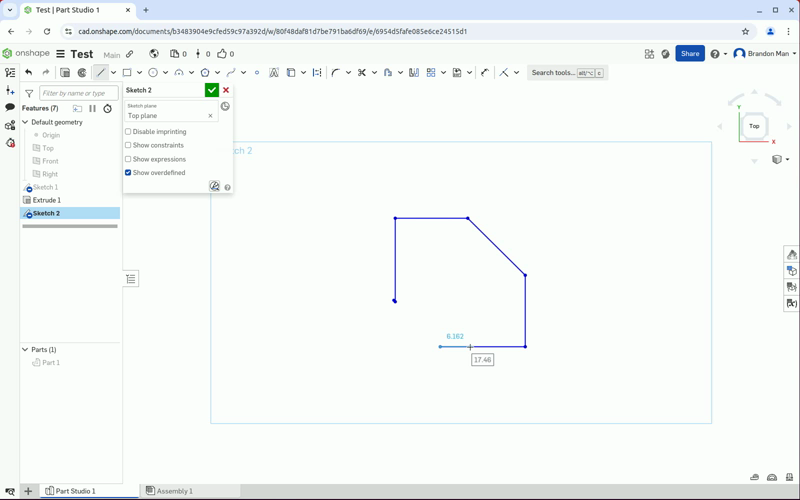
mouse_move(442, 349)
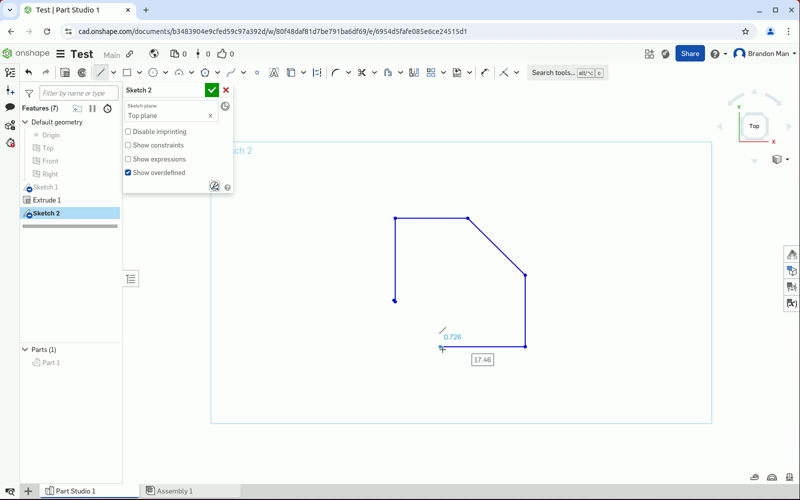
scroll(6)
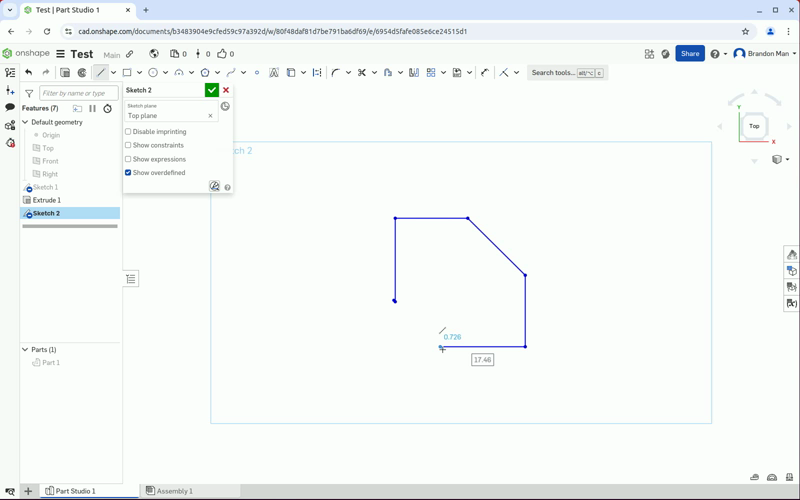
scroll(6)
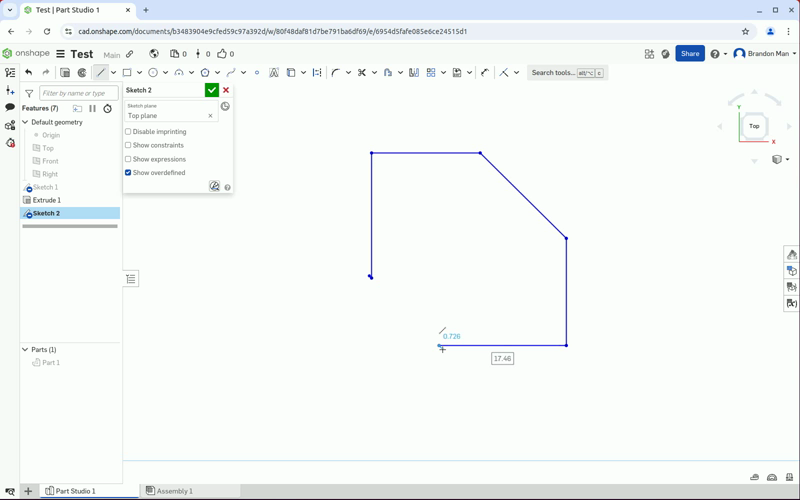
scroll(6)
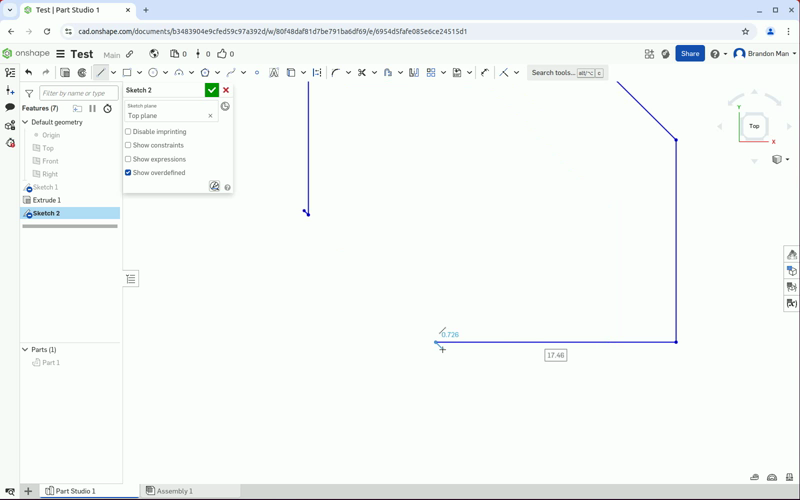
scroll(6)
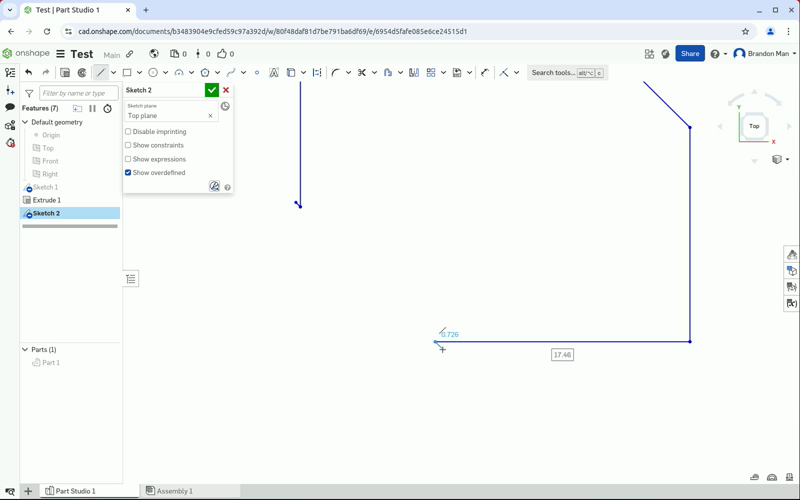
scroll(6)
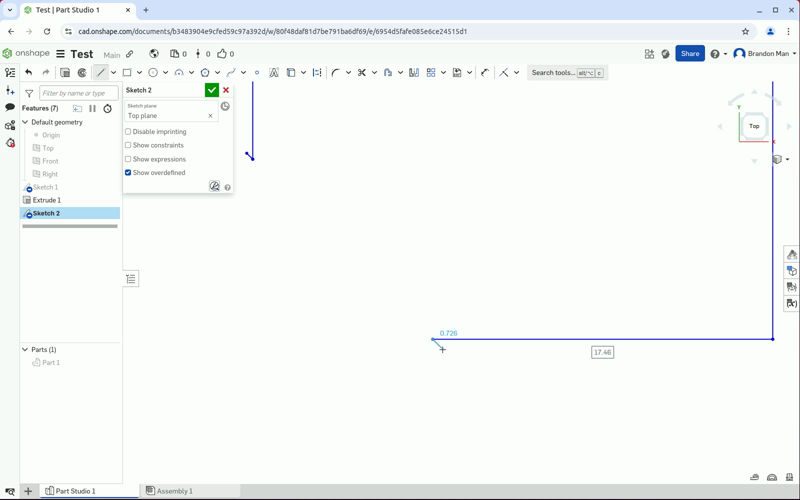
scroll(6)
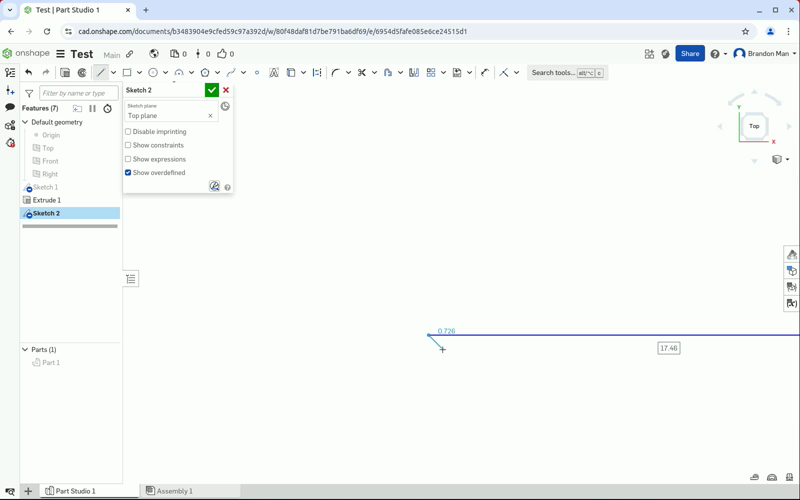
scroll(6)
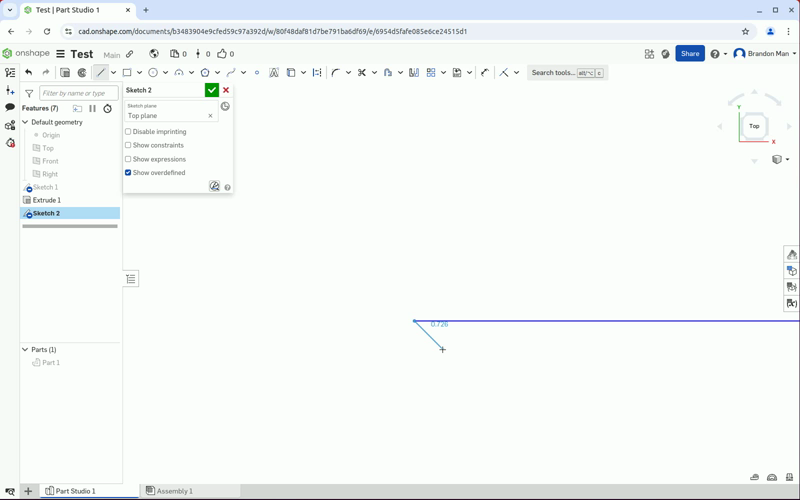
click(442, 349)
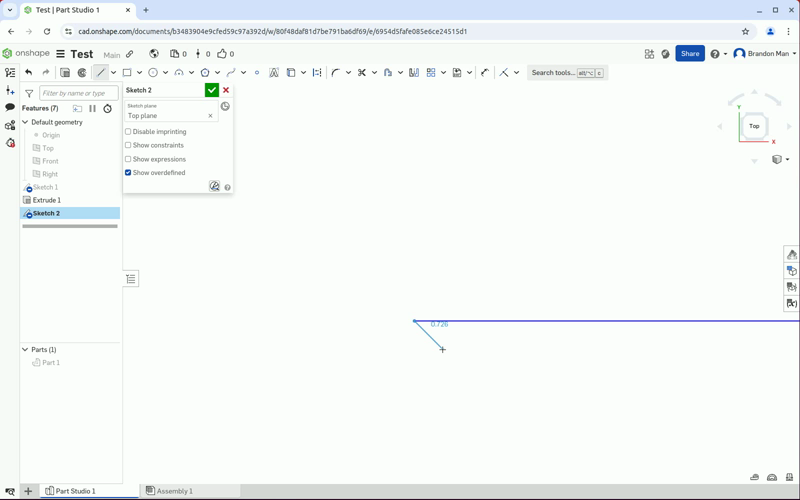
scroll(-6)
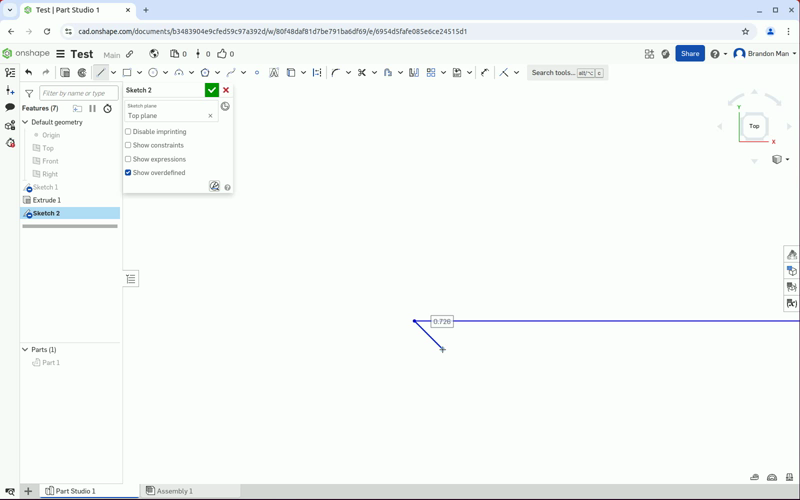
scroll(-6)
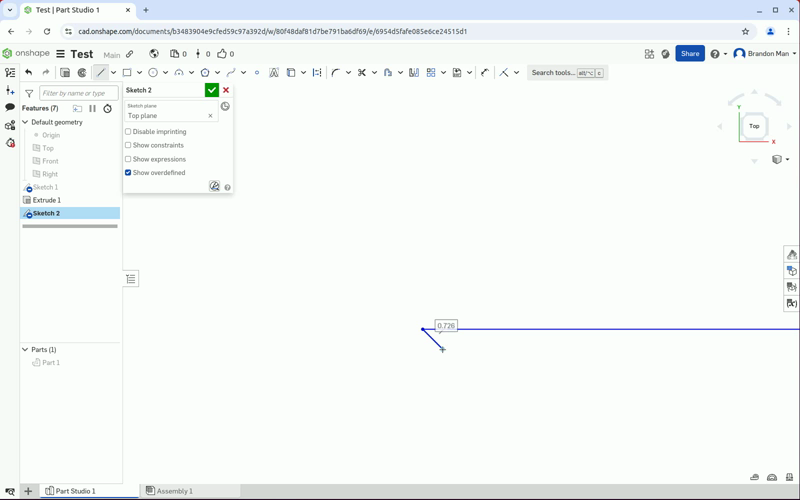
scroll(-6)
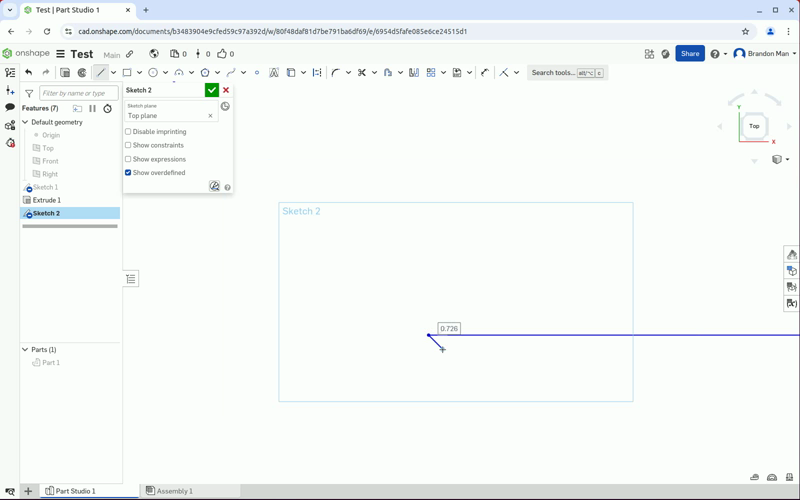
scroll(-6)
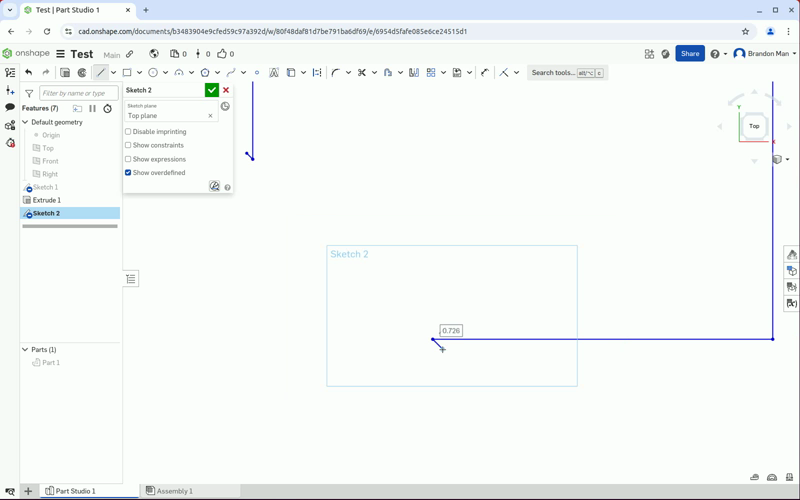
scroll(-6)
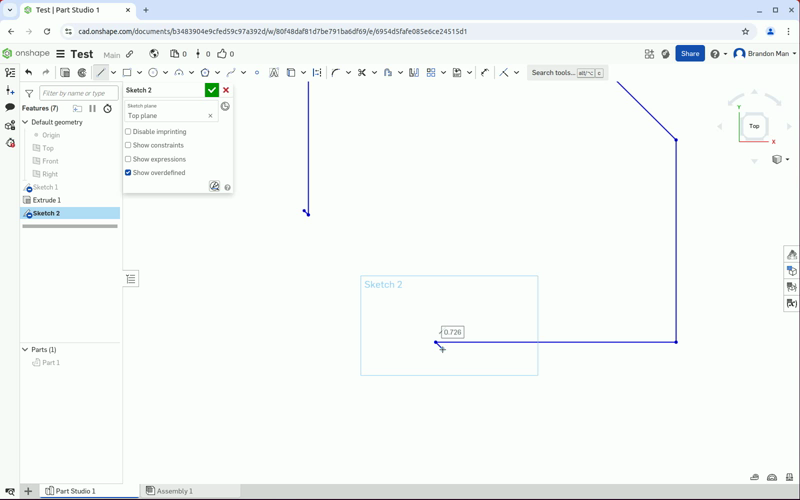
scroll(-6)
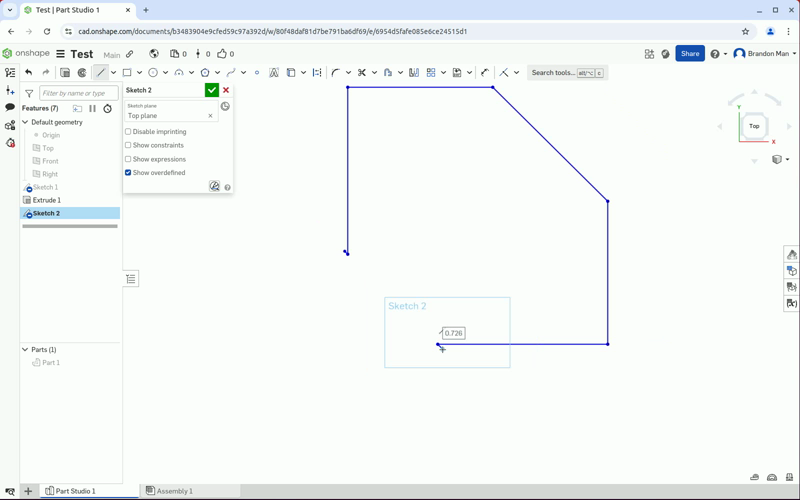
scroll(-6)
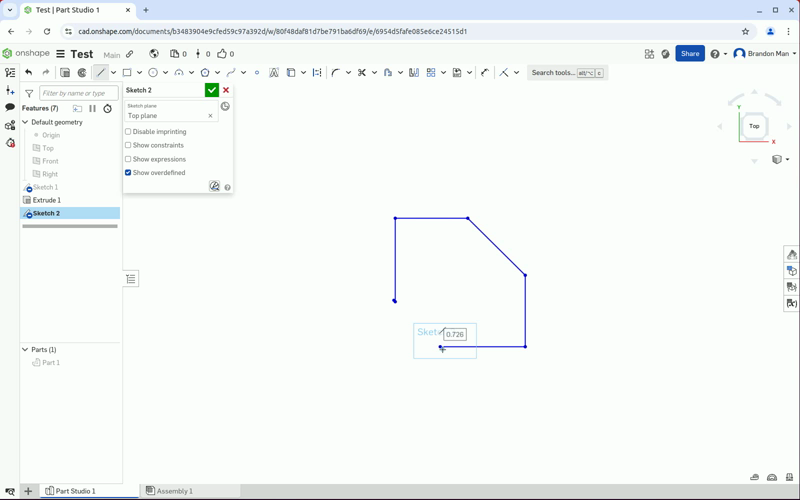
key_up(shift)
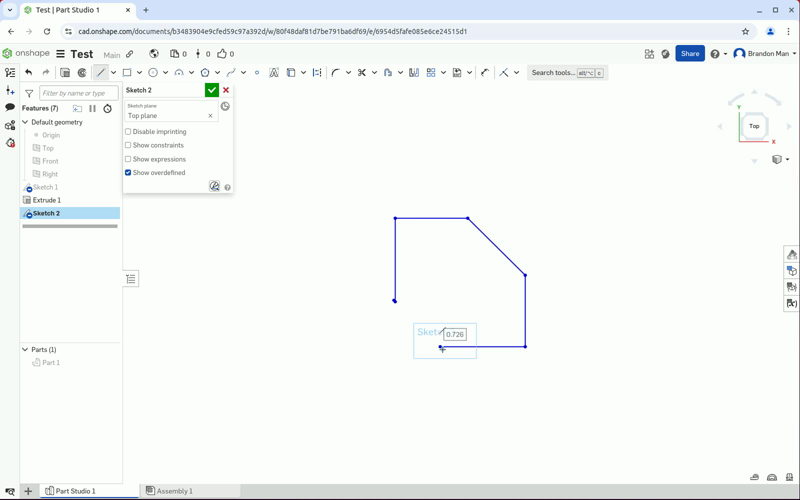
key_down(shift)
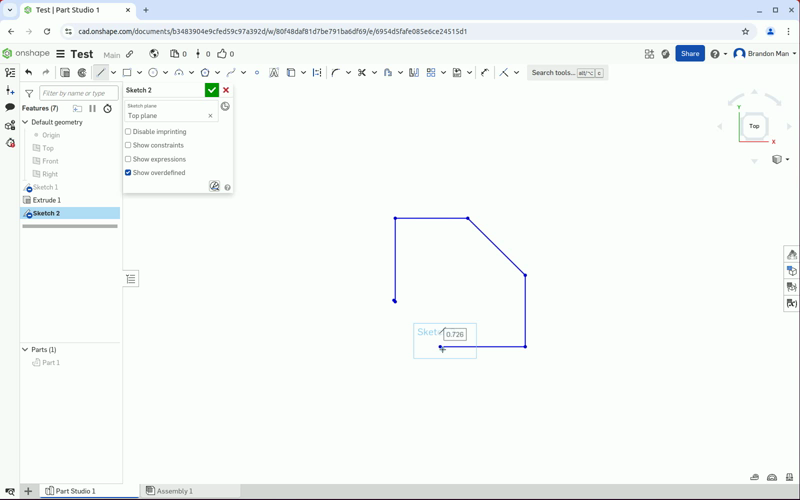
mouse_move(526, 349)
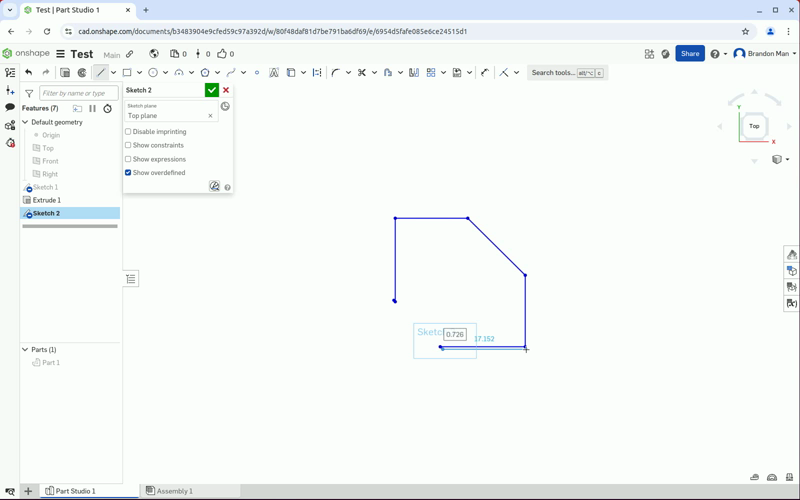
scroll(6)
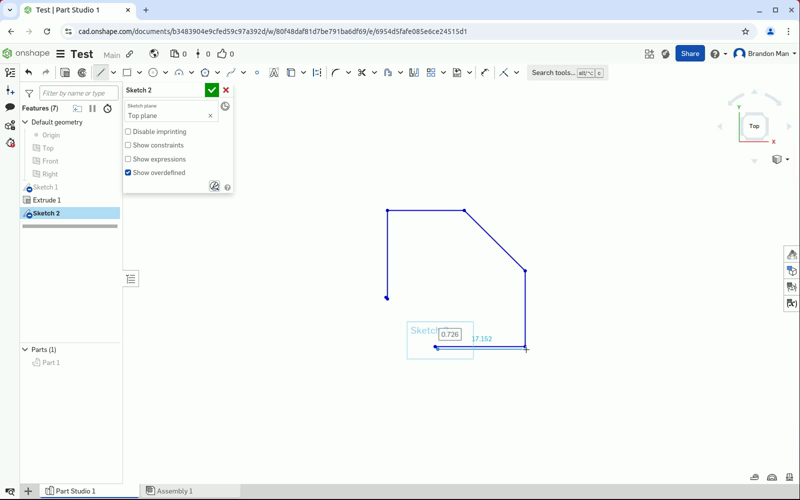
scroll(6)
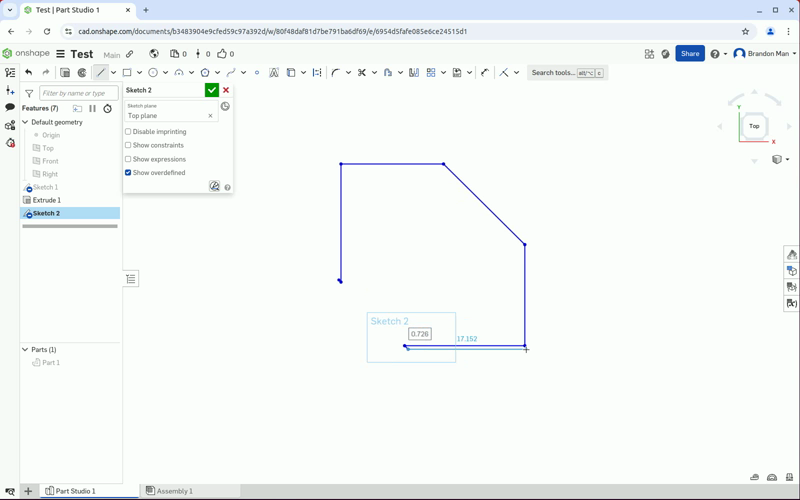
scroll(6)
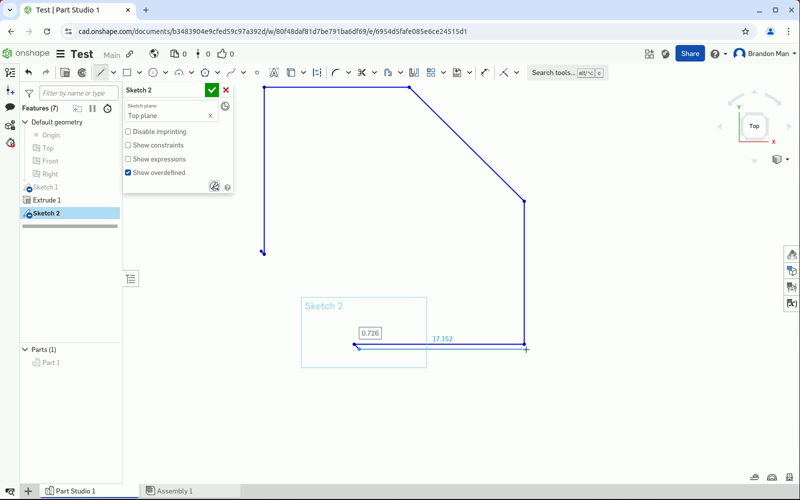
scroll(6)
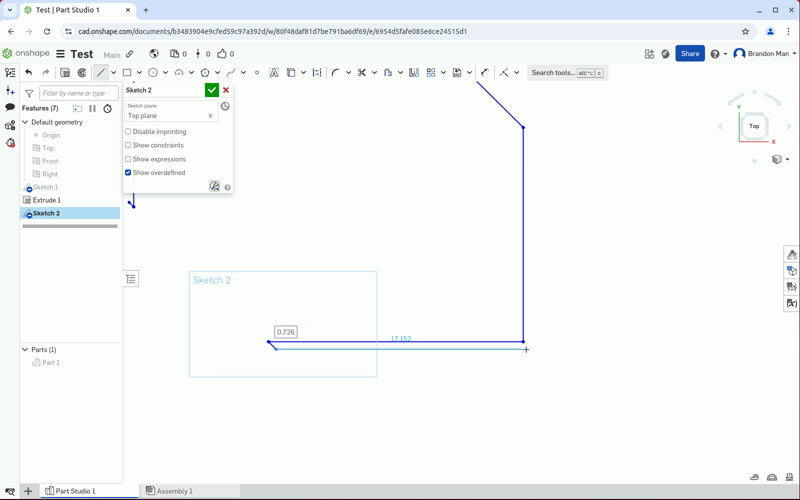
scroll(6)
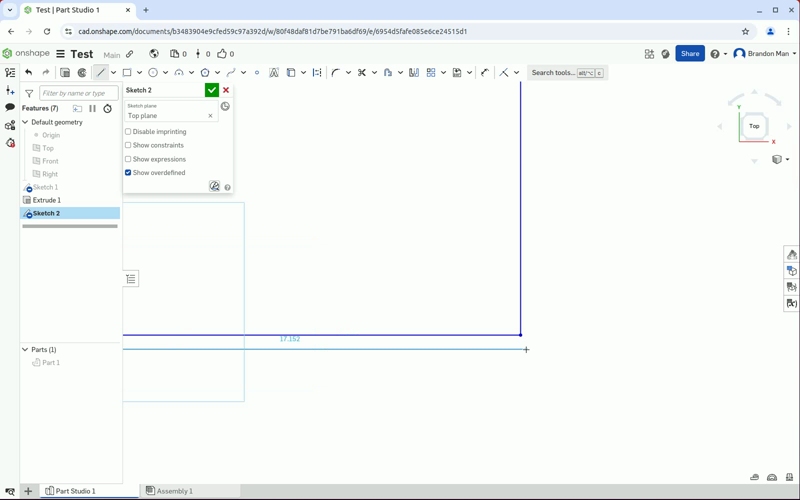
scroll(6)
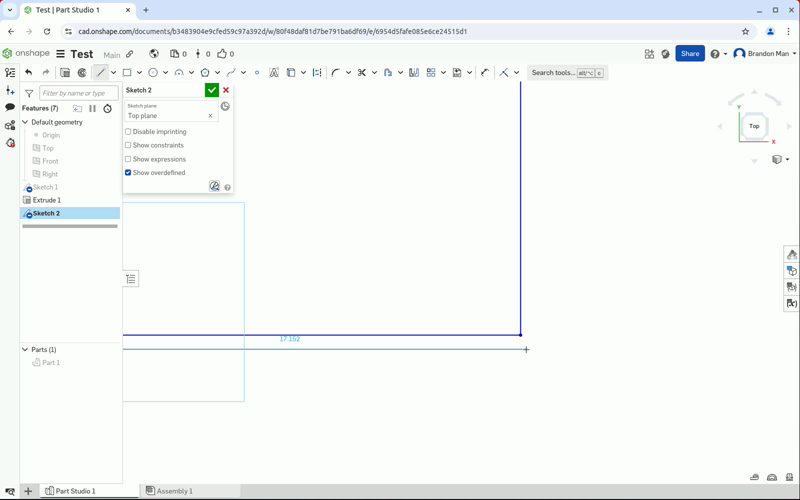
scroll(6)
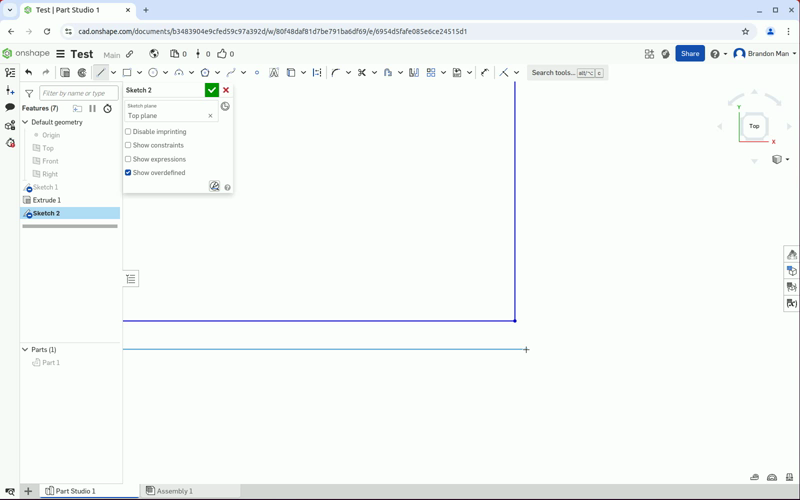
click(526, 349)
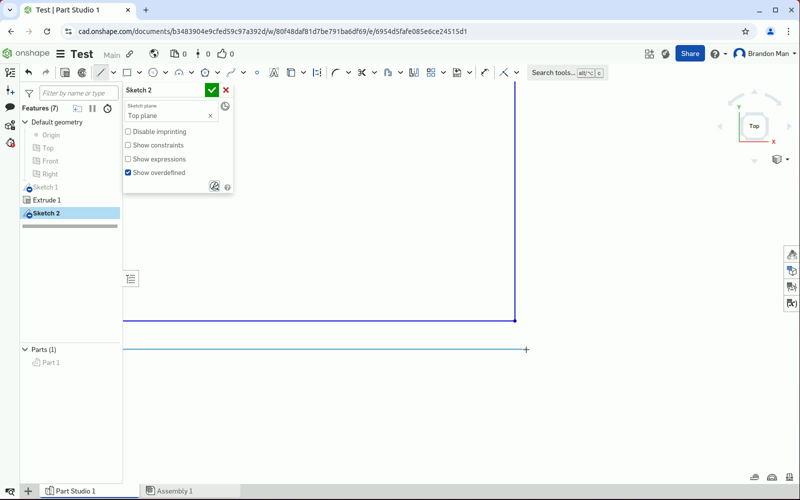
scroll(-6)
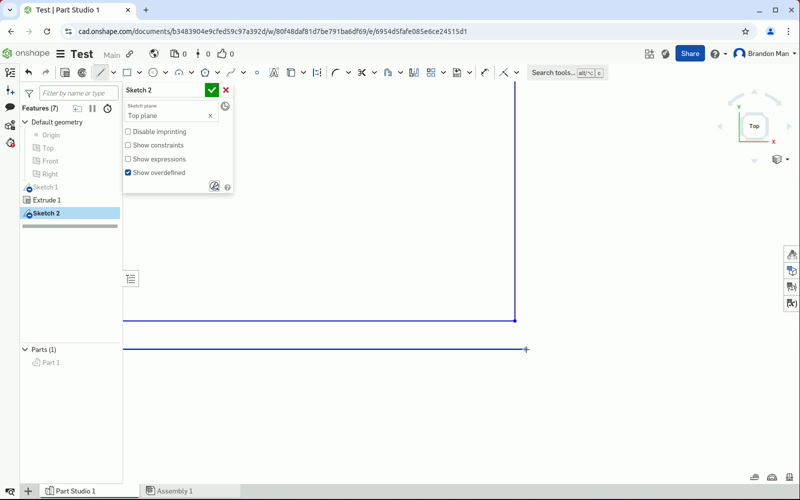
scroll(-6)
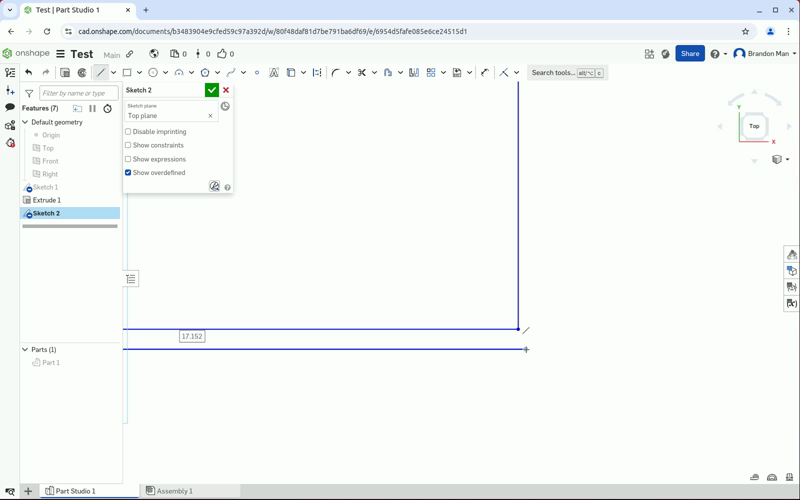
scroll(-6)
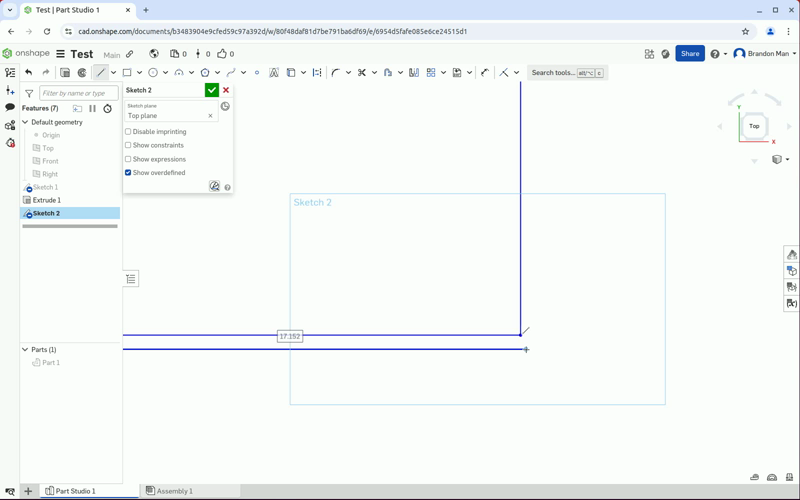
scroll(-6)
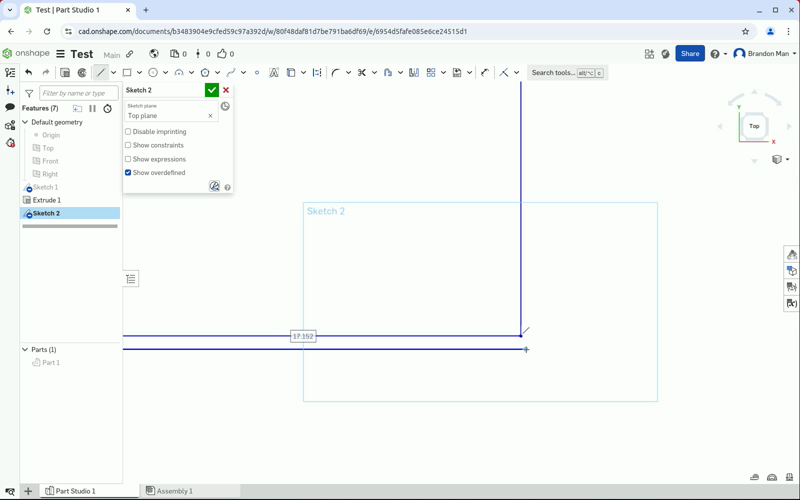
scroll(-6)
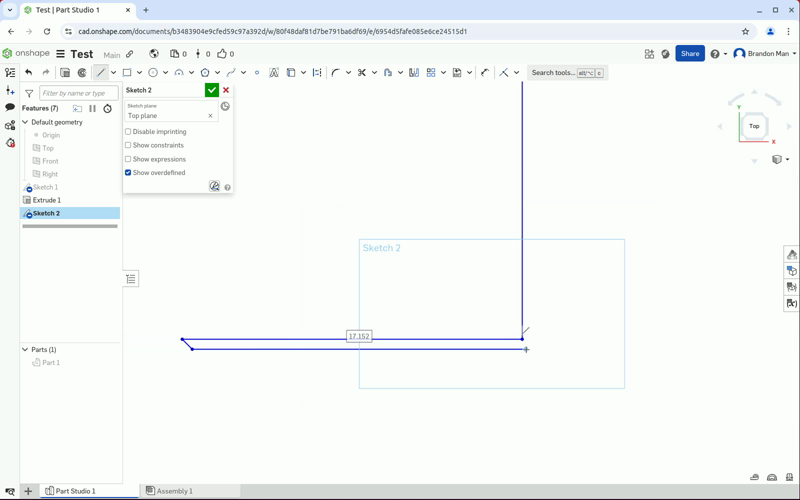
scroll(-6)
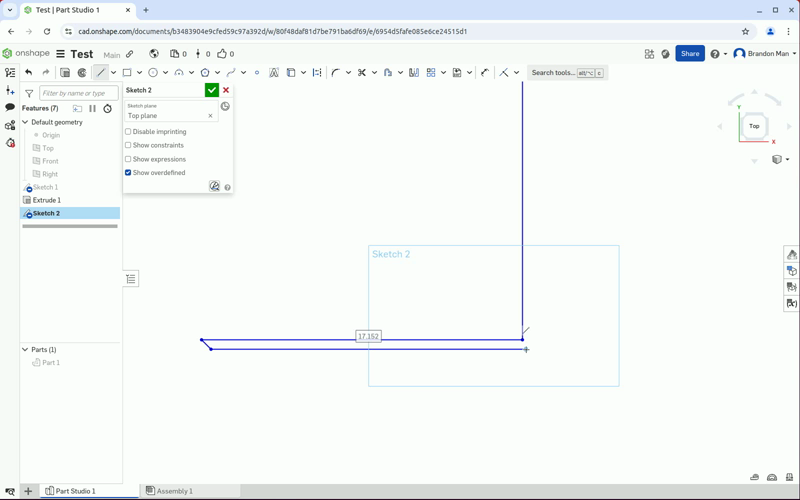
scroll(-6)
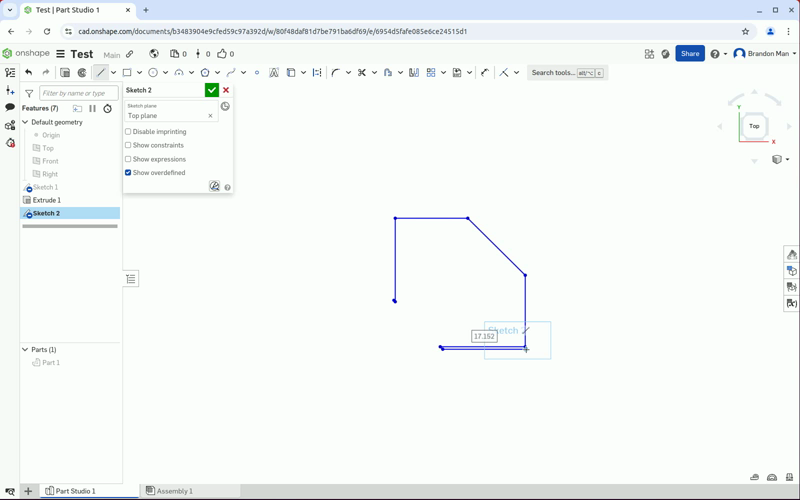
key_up(shift)
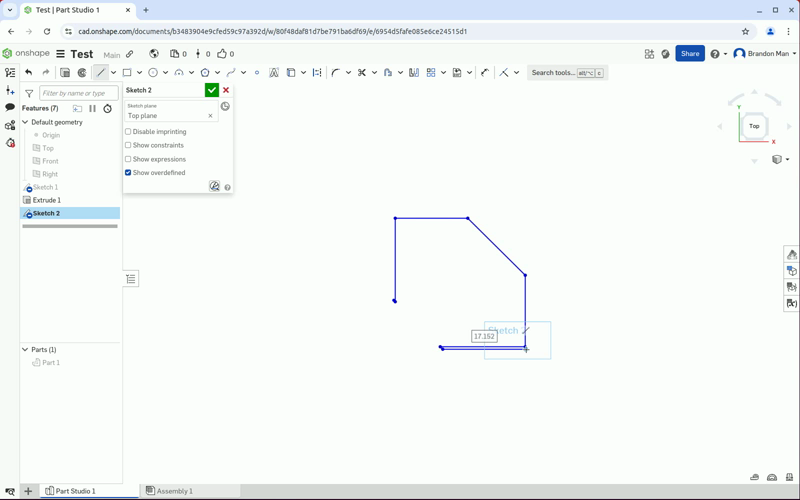
key_down(shift)
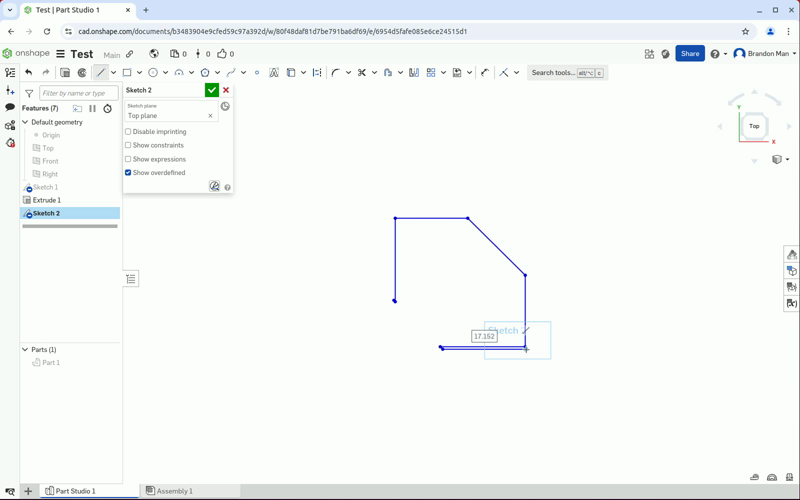
mouse_move(526, 273)
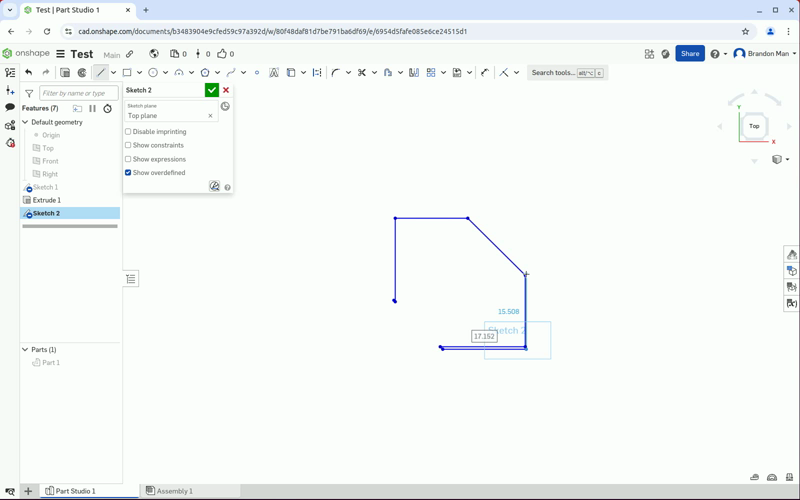
scroll(6)
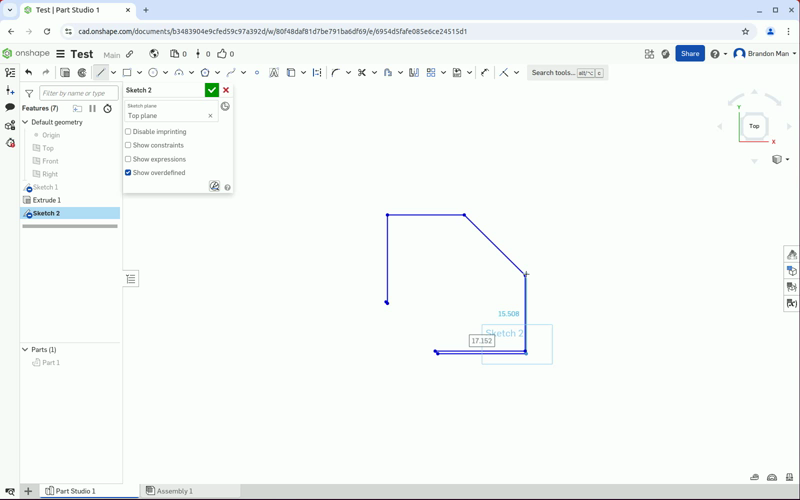
scroll(6)
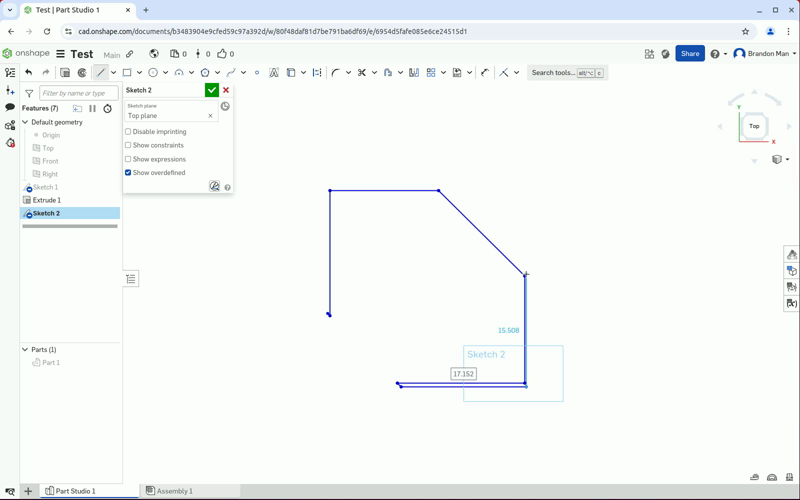
scroll(6)
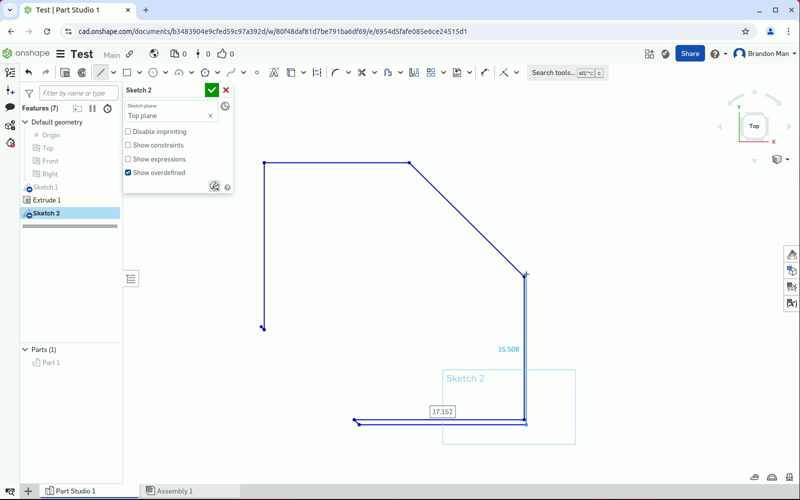
scroll(6)
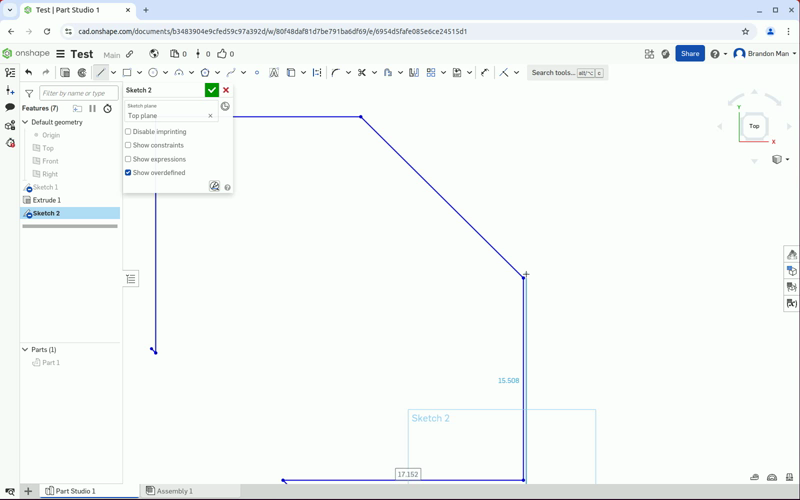
scroll(6)
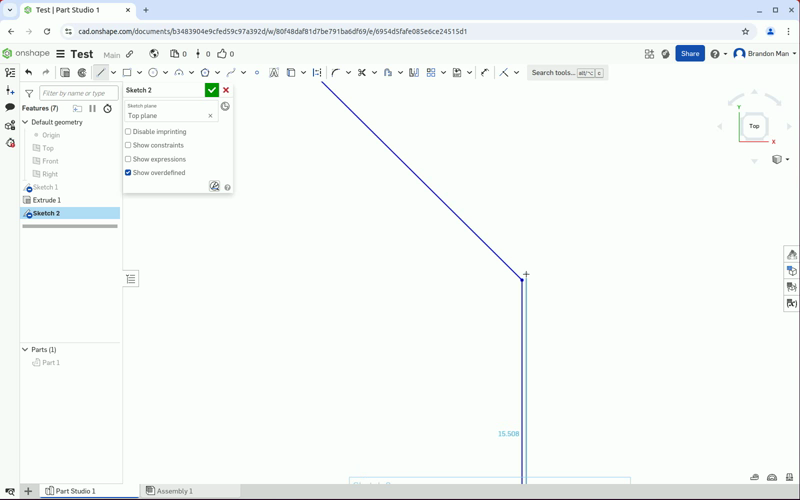
scroll(6)
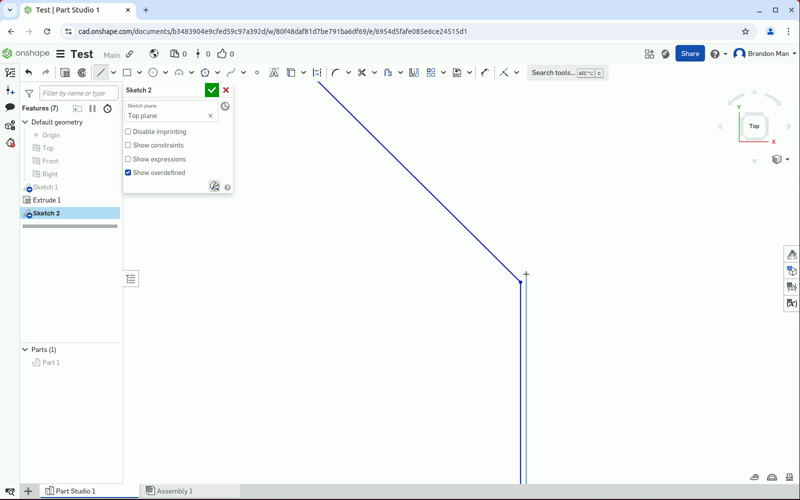
scroll(6)
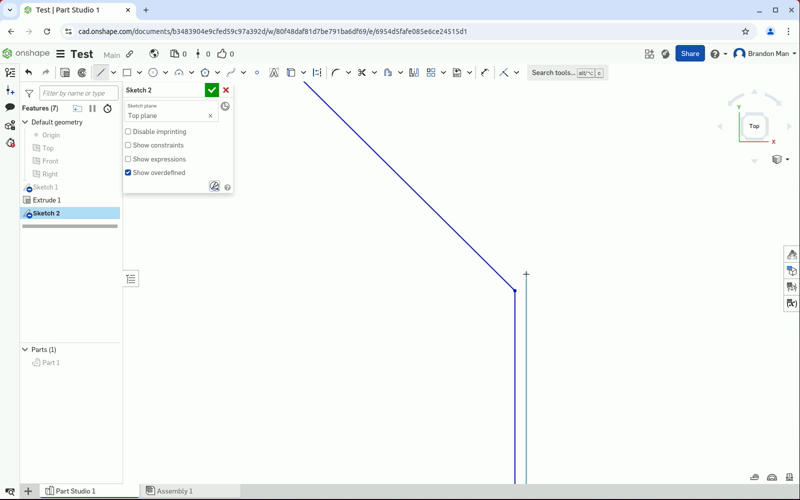
click(526, 273)
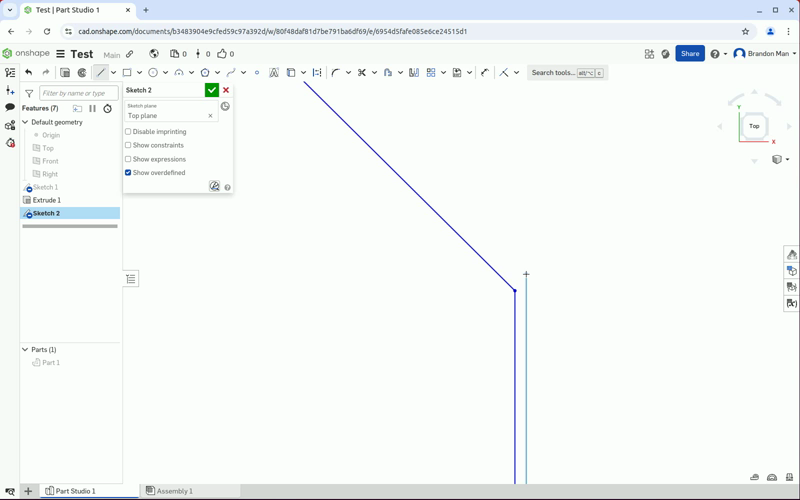
scroll(-6)
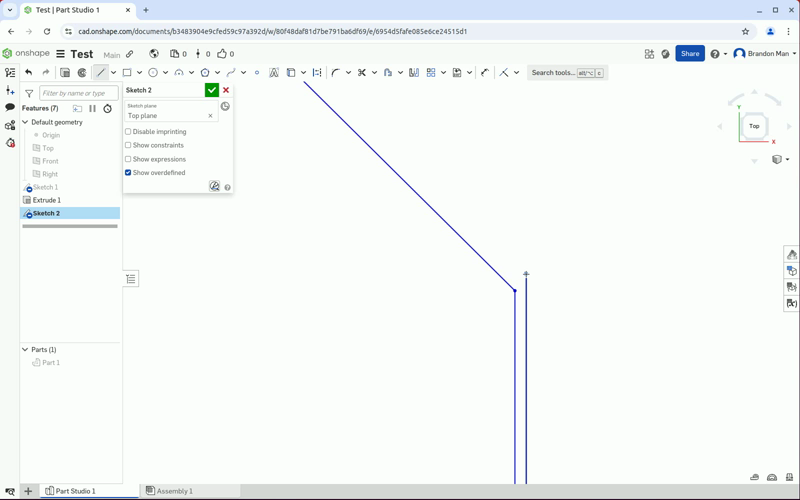
scroll(-6)
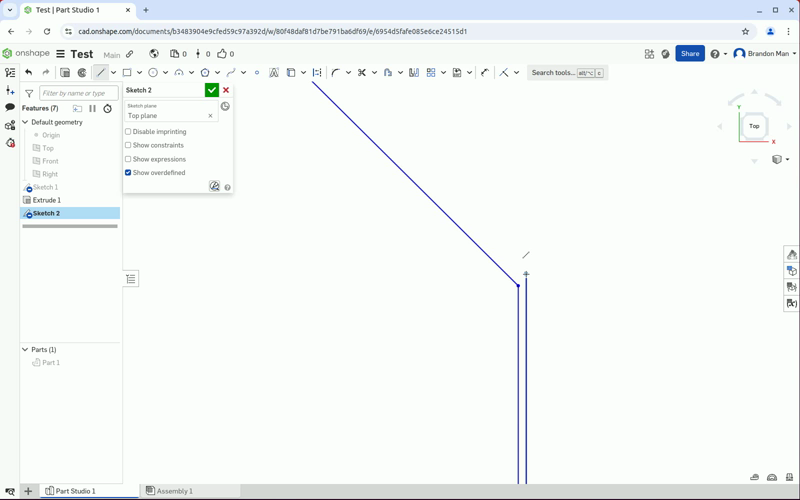
scroll(-6)
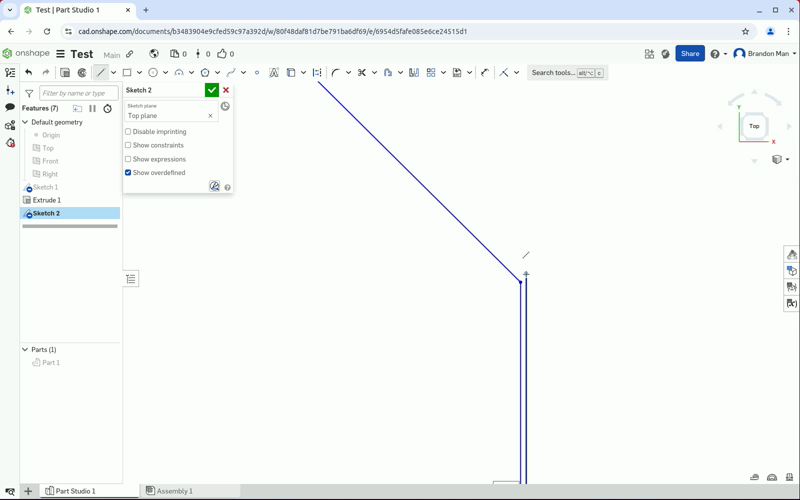
scroll(-6)
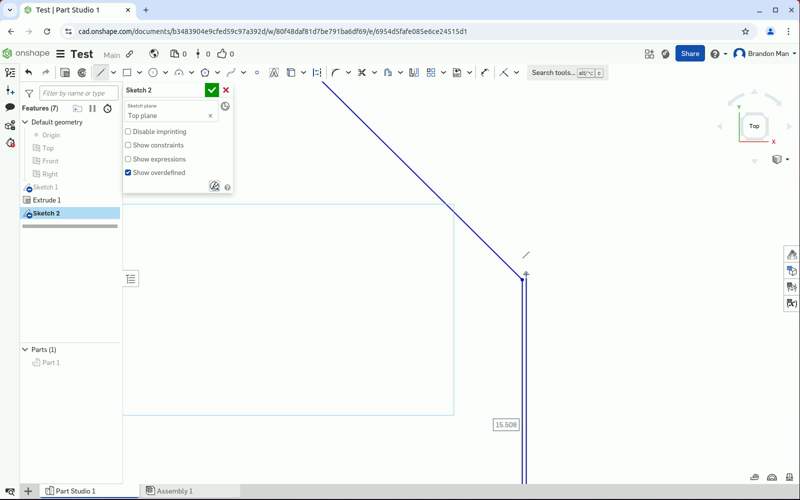
scroll(-6)
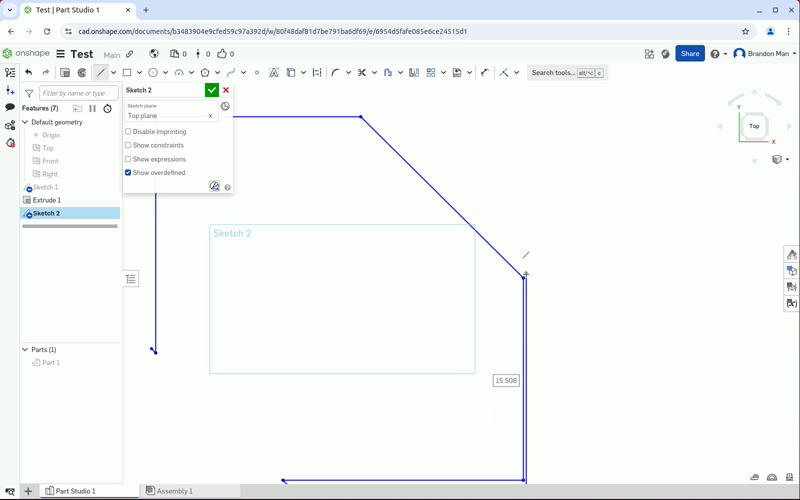
scroll(-6)
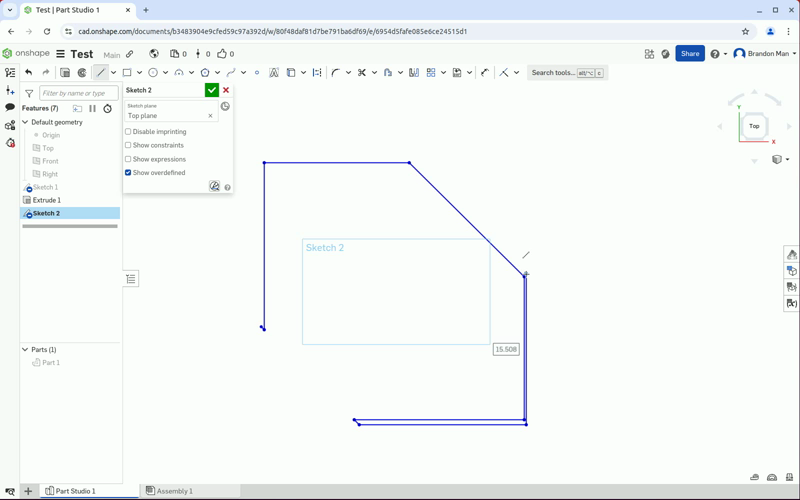
scroll(-6)
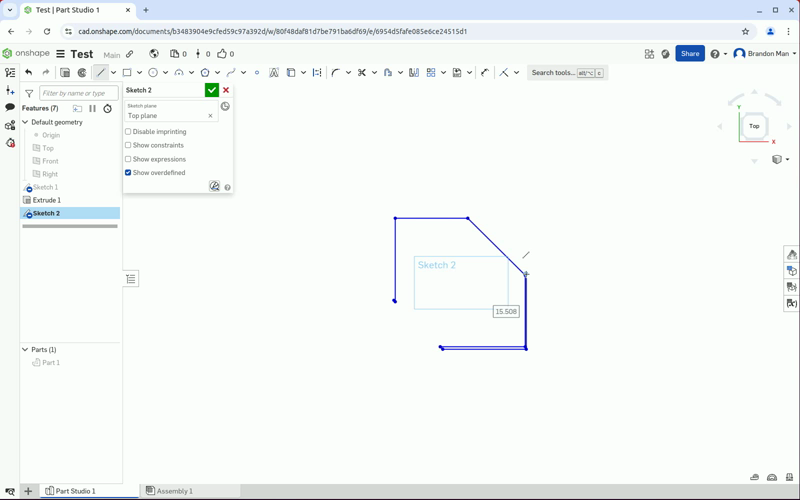
key_up(shift)
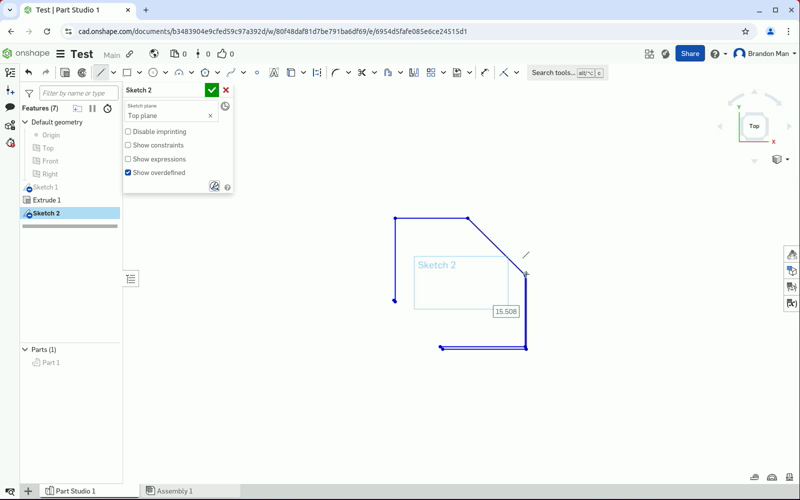
key_down(shift)
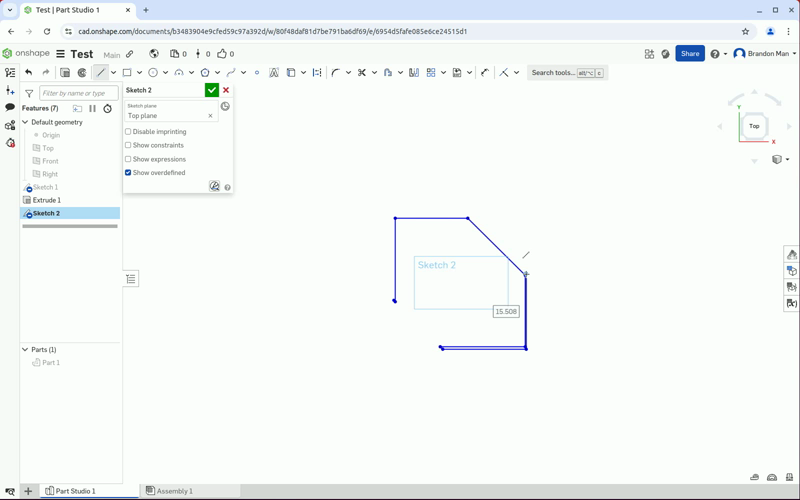
mouse_move(467, 216)
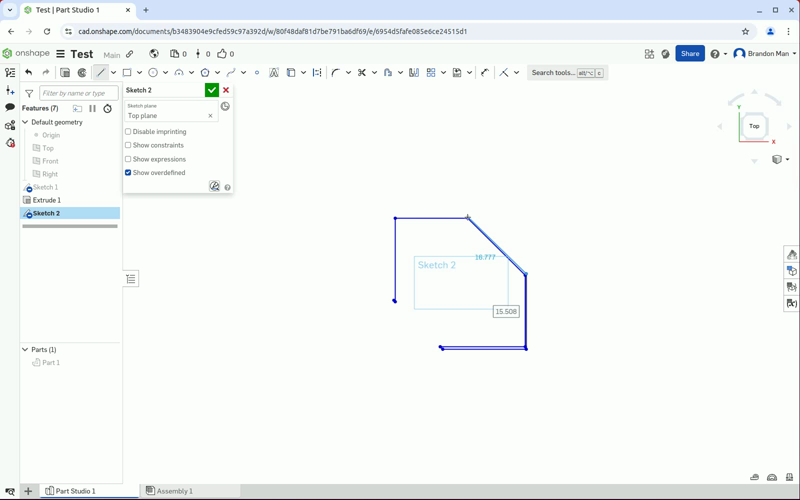
scroll(6)
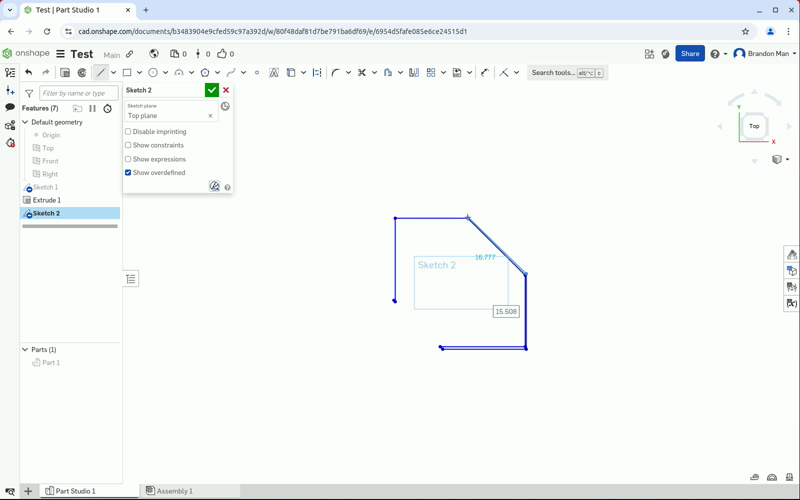
scroll(6)
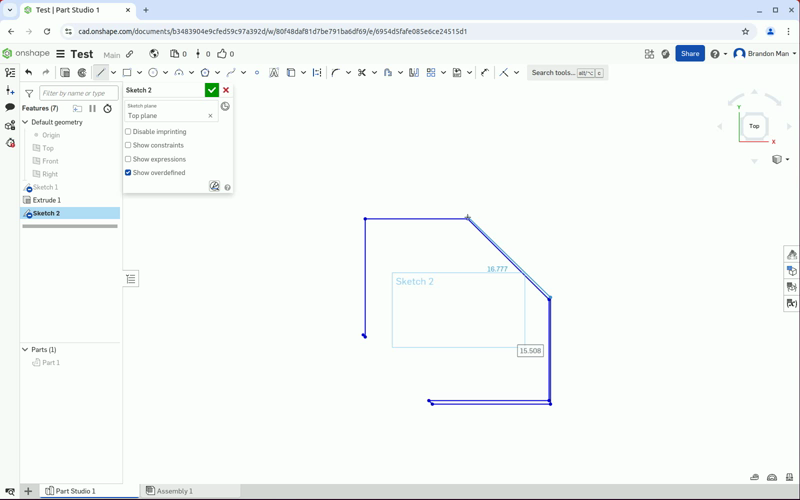
scroll(6)
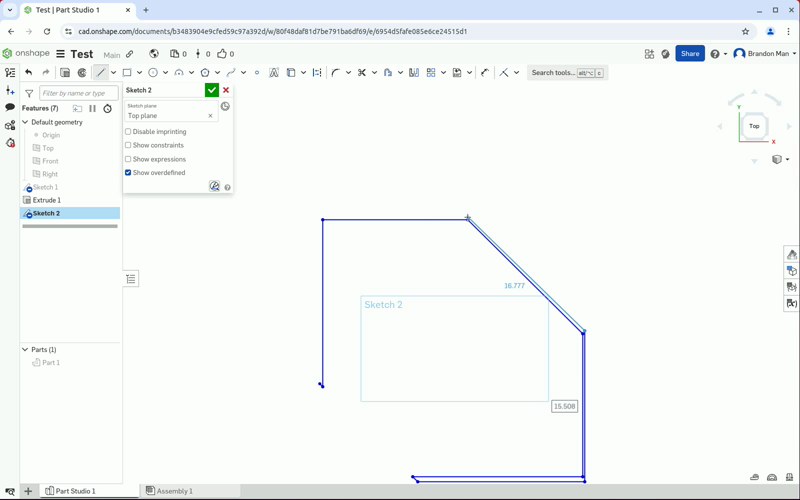
scroll(6)
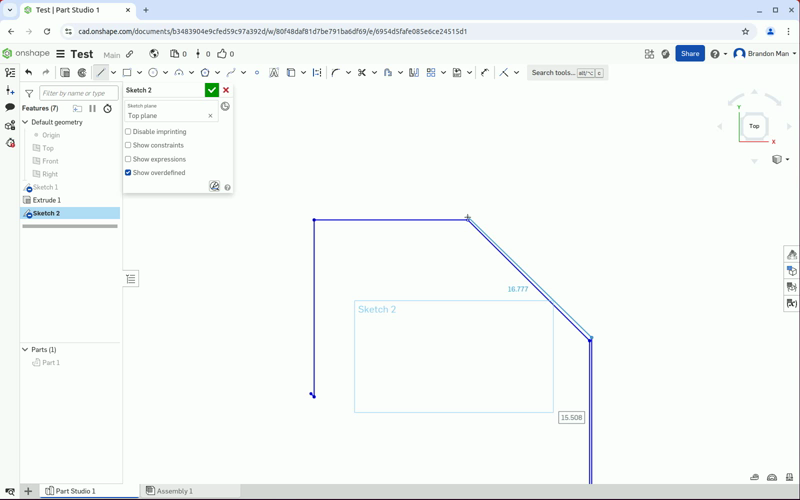
scroll(6)
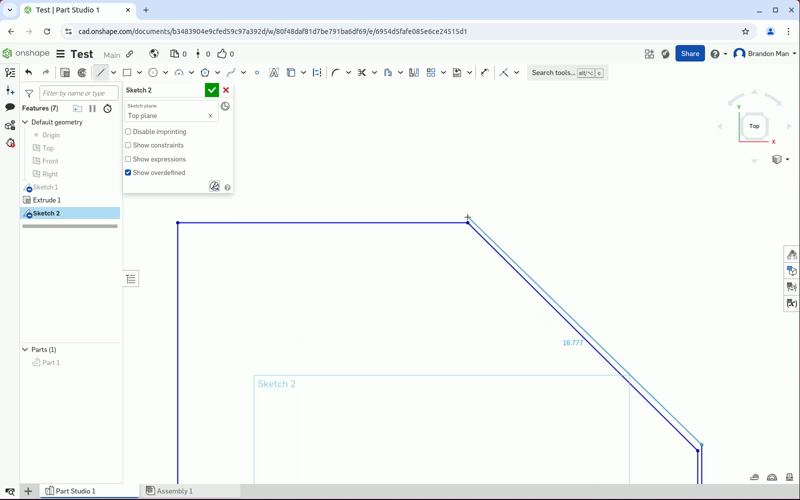
scroll(6)
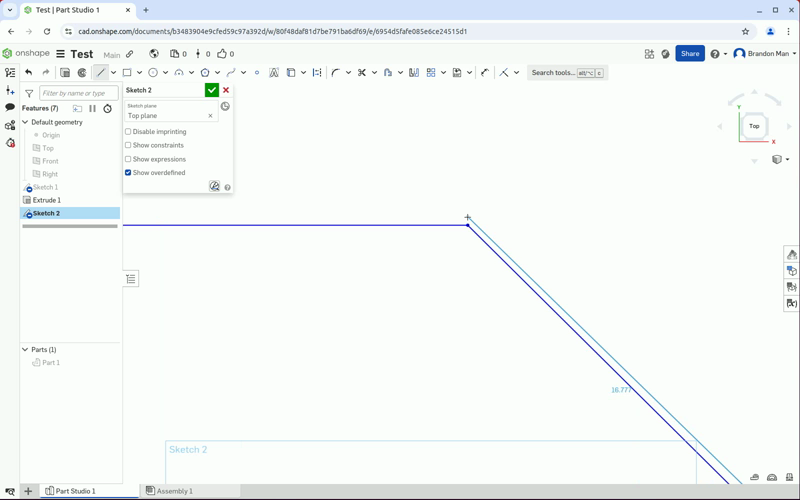
scroll(6)
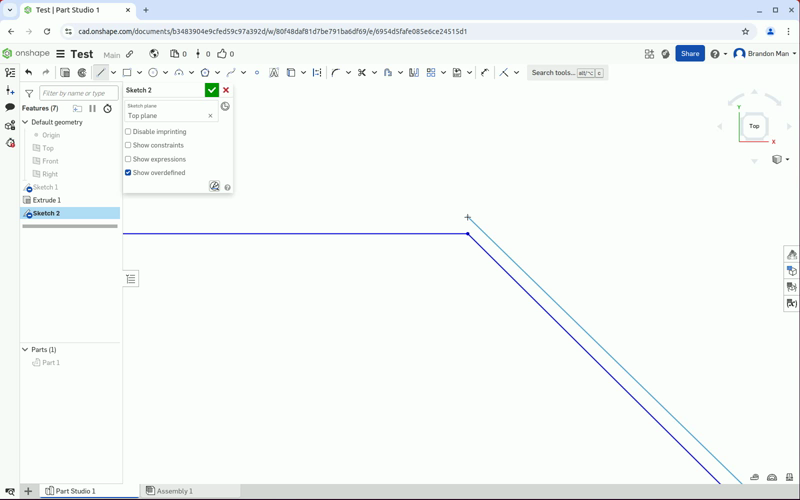
click(467, 216)
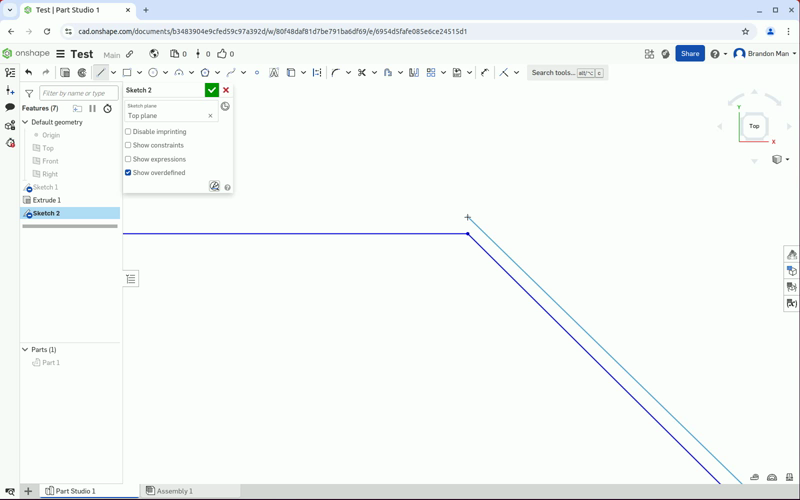
scroll(-6)
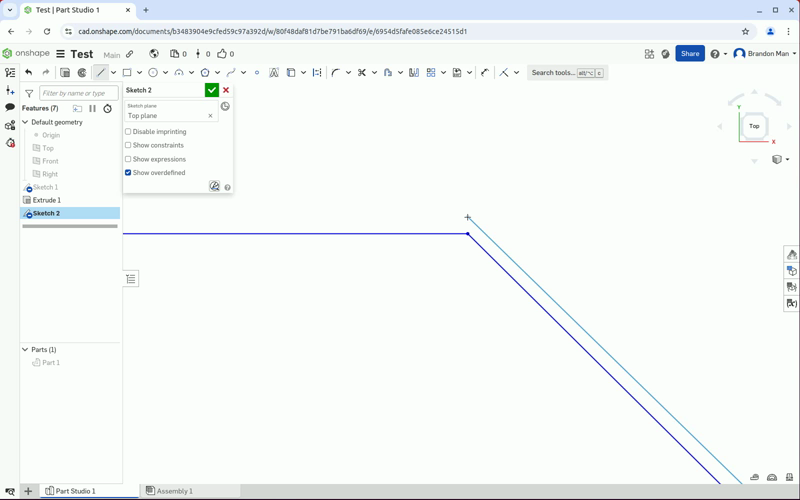
scroll(-6)
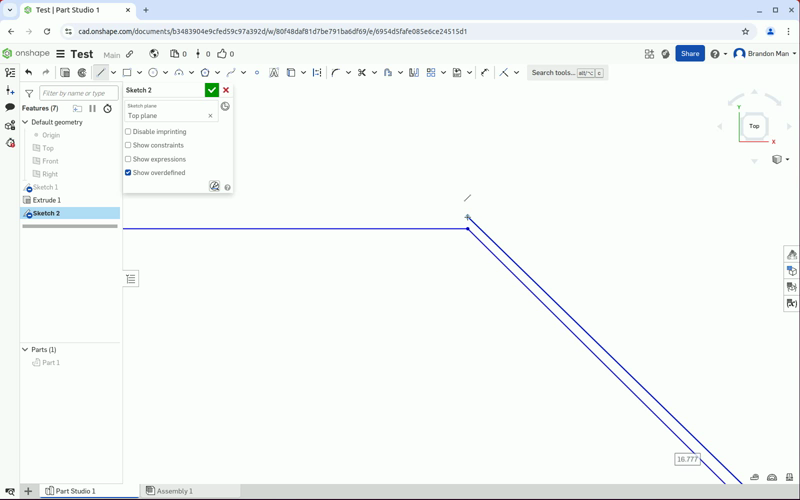
scroll(-6)
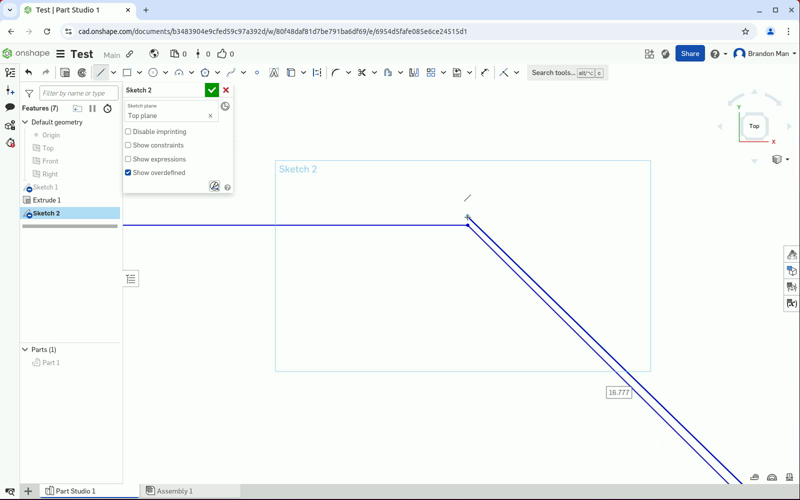
scroll(-6)
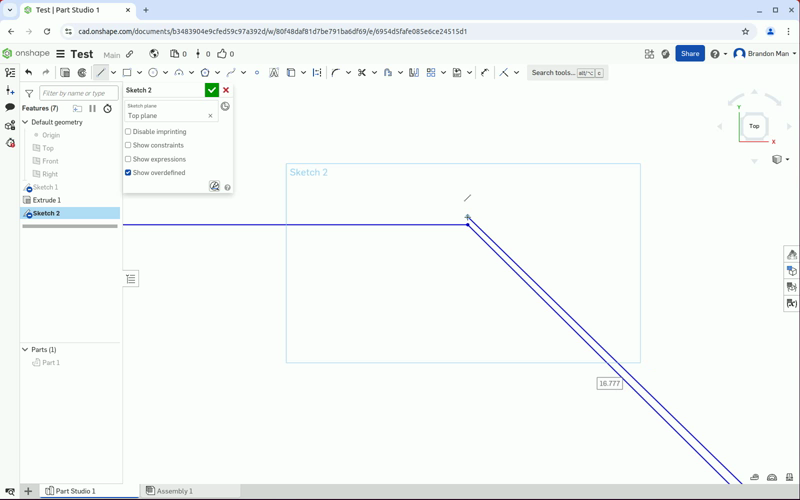
scroll(-6)
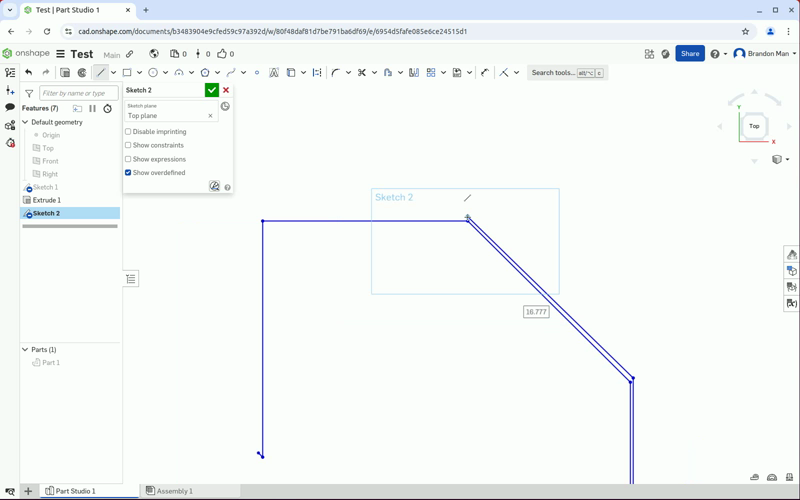
scroll(-6)
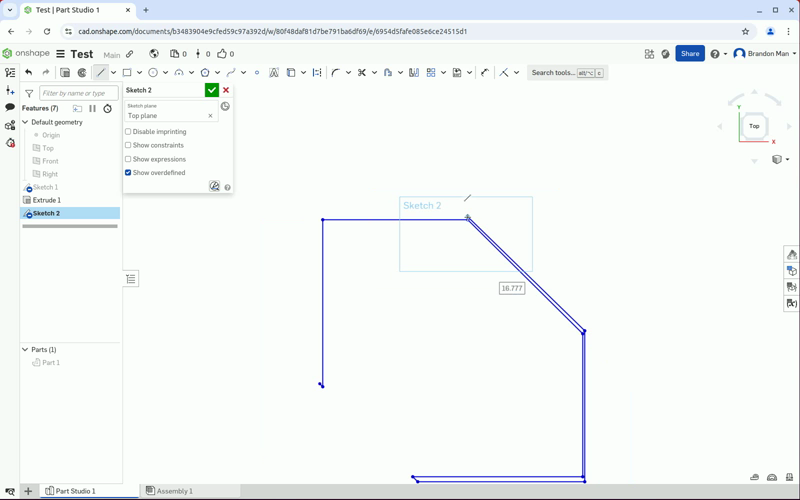
scroll(-6)
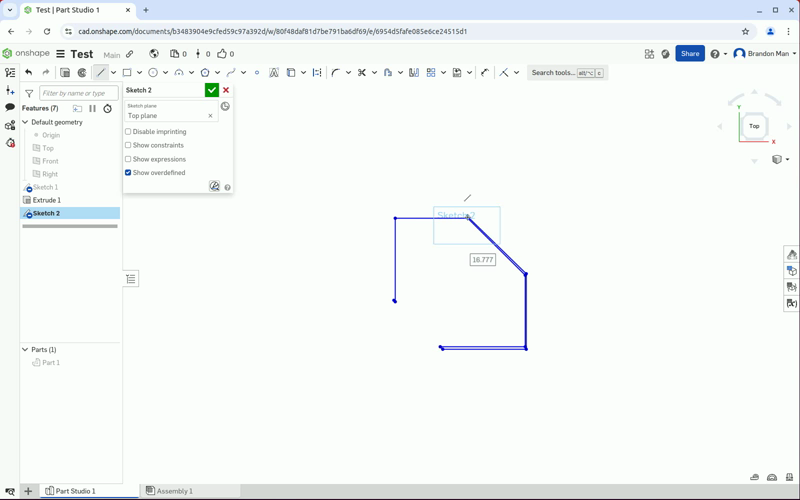
key_up(shift)
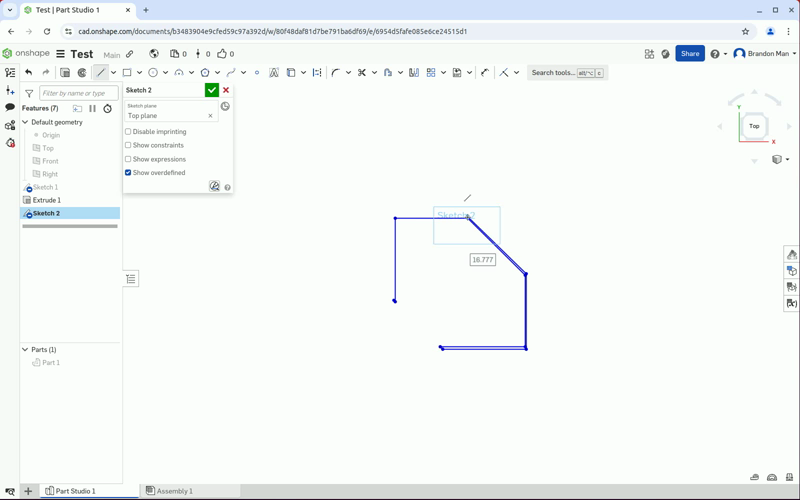
key_down(shift)
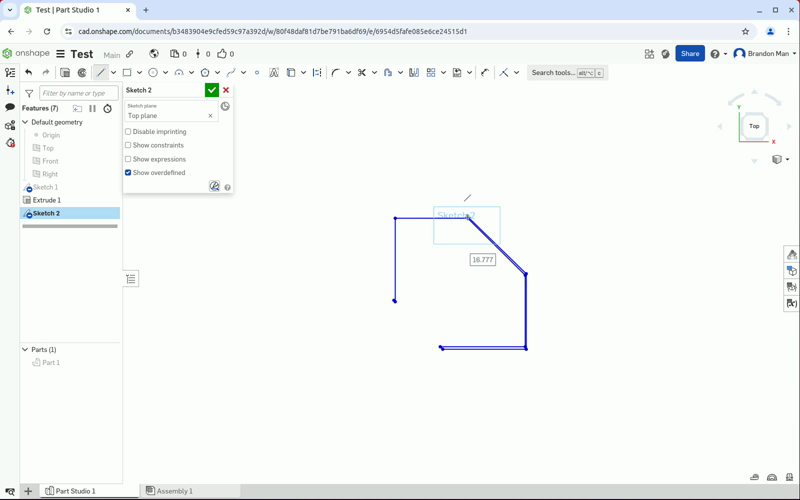
mouse_move(393, 216)
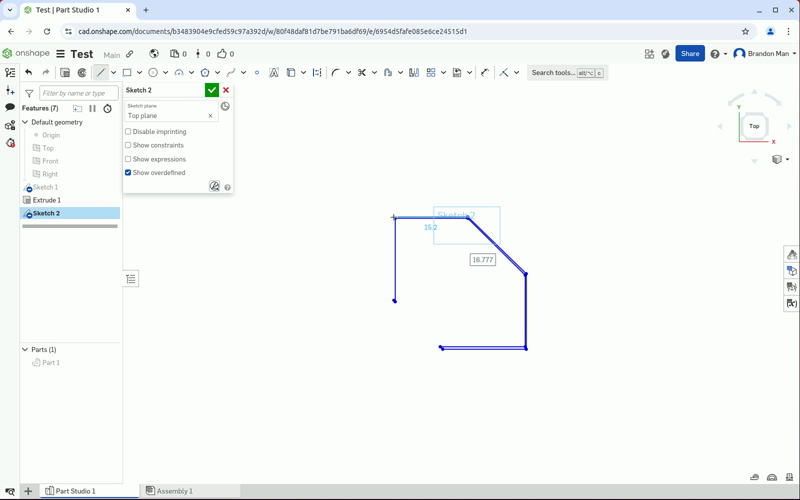
scroll(6)
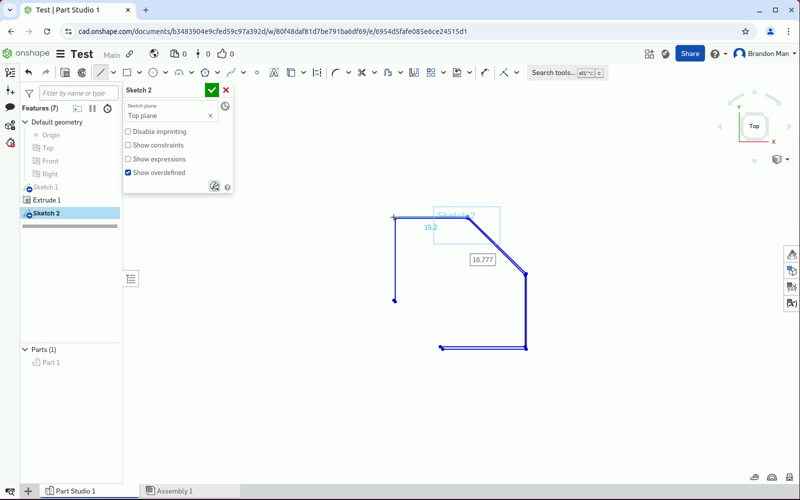
scroll(6)
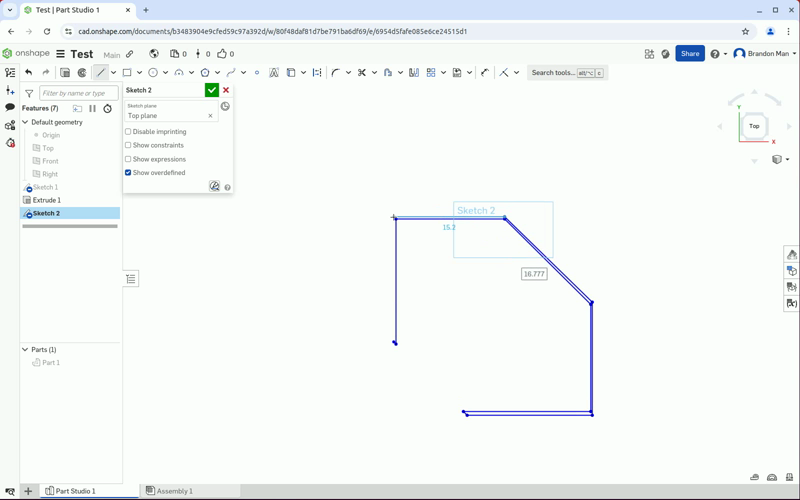
scroll(6)
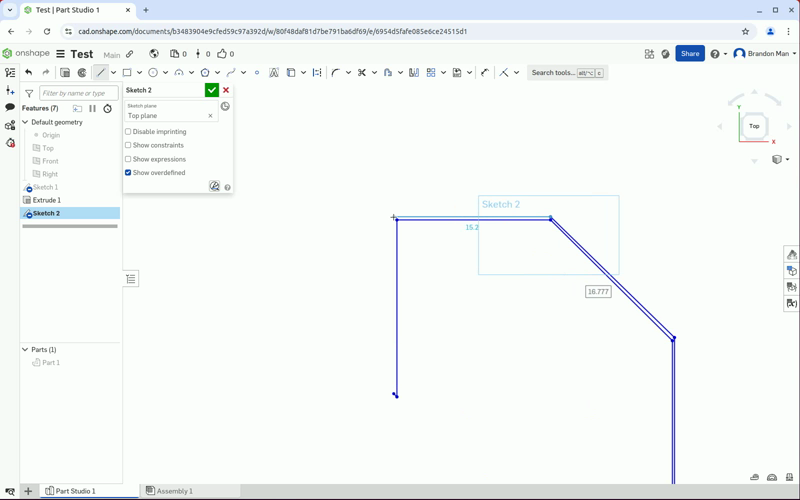
scroll(6)
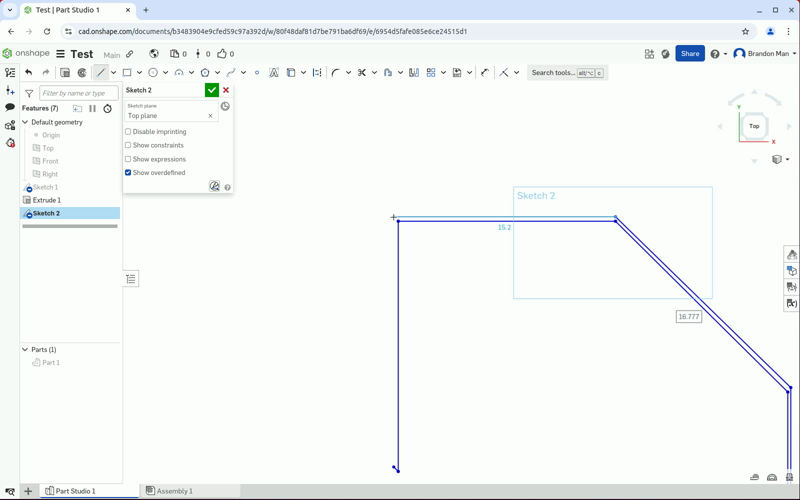
scroll(6)
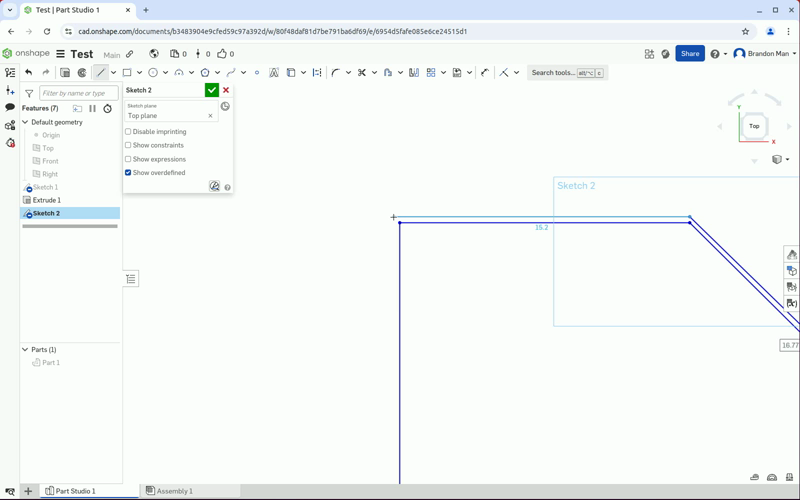
scroll(6)
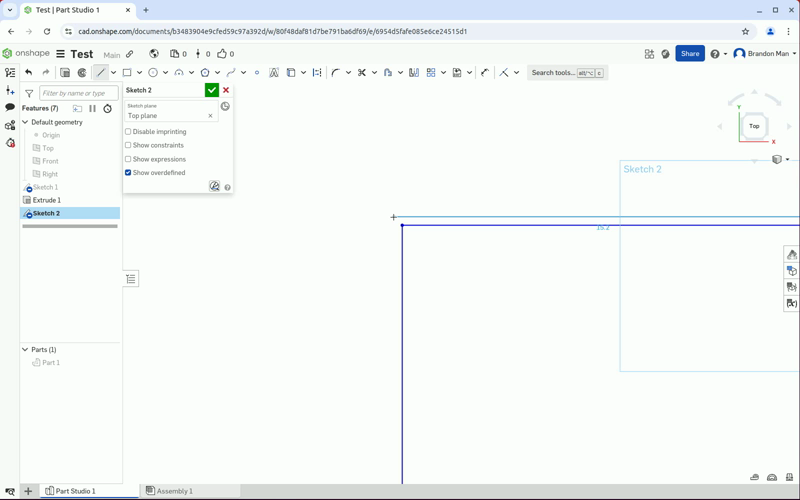
scroll(6)
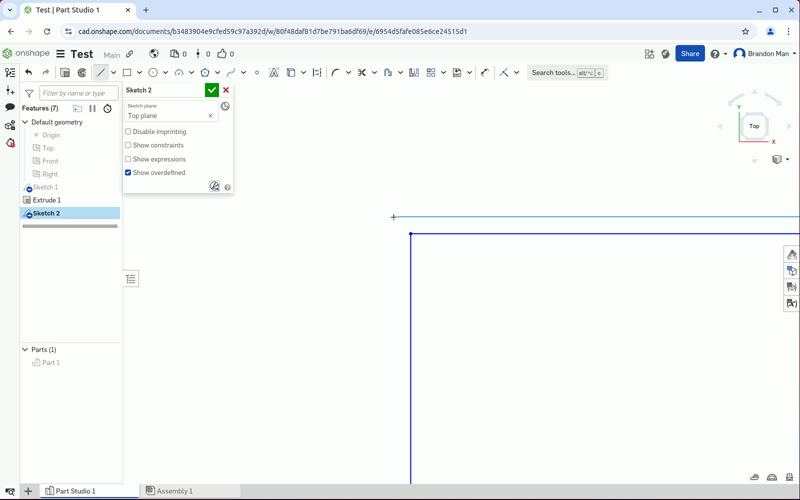
click(393, 216)
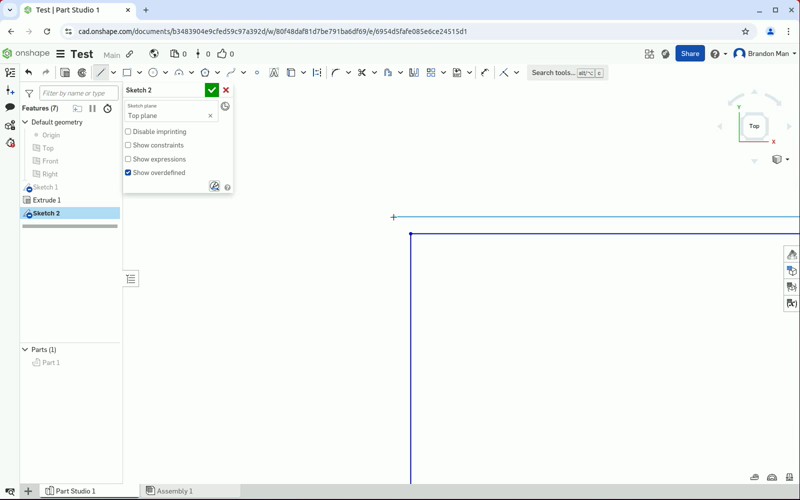
scroll(-6)
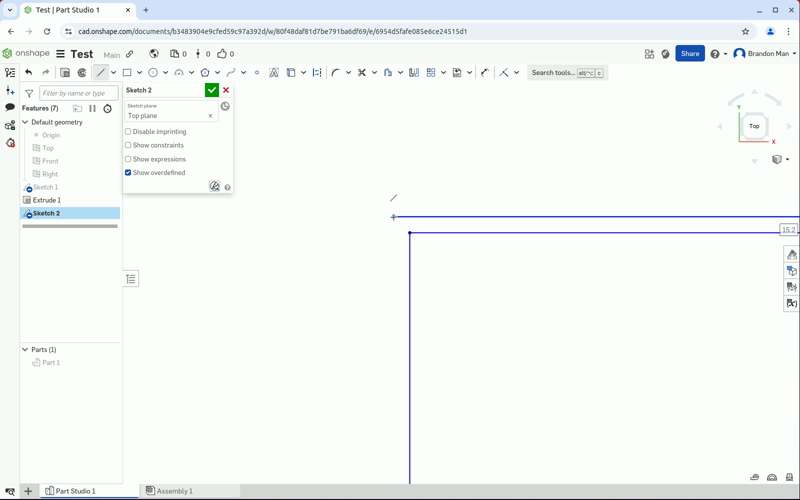
scroll(-6)
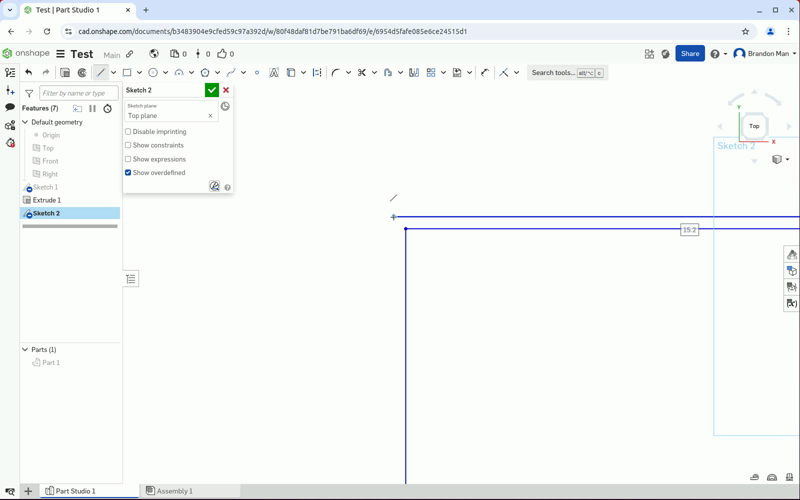
scroll(-6)
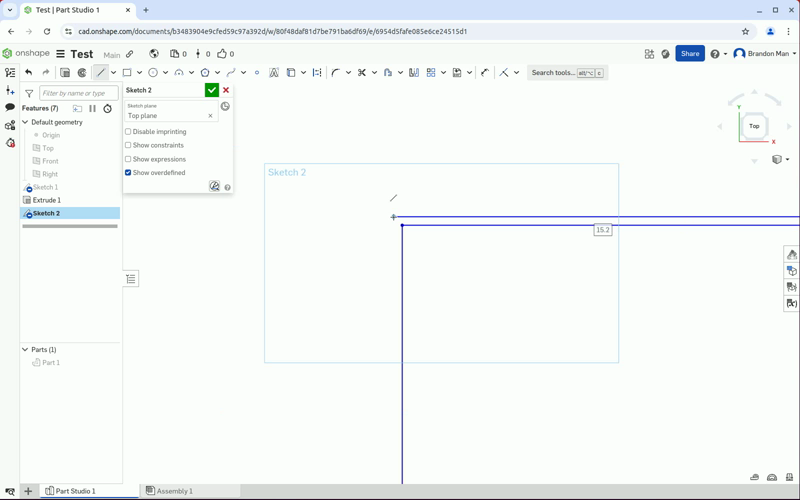
scroll(-6)
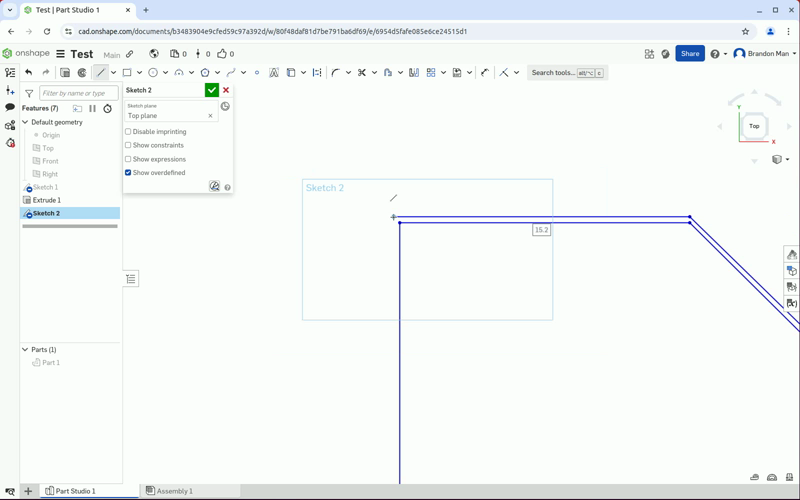
scroll(-6)
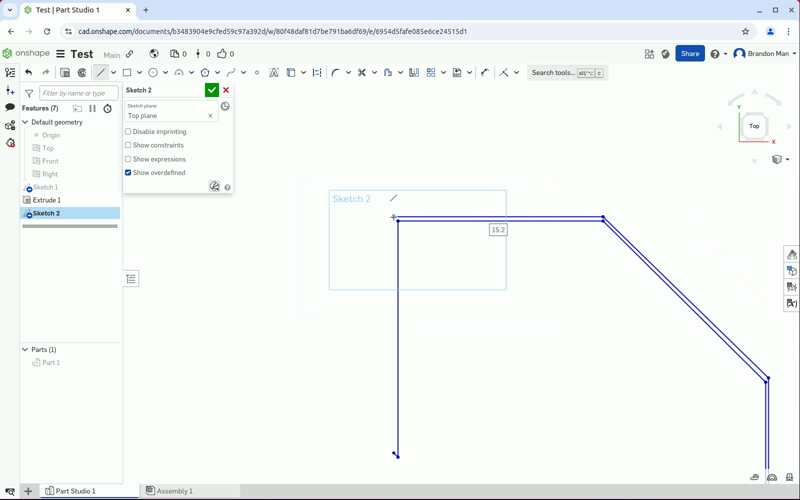
scroll(-6)
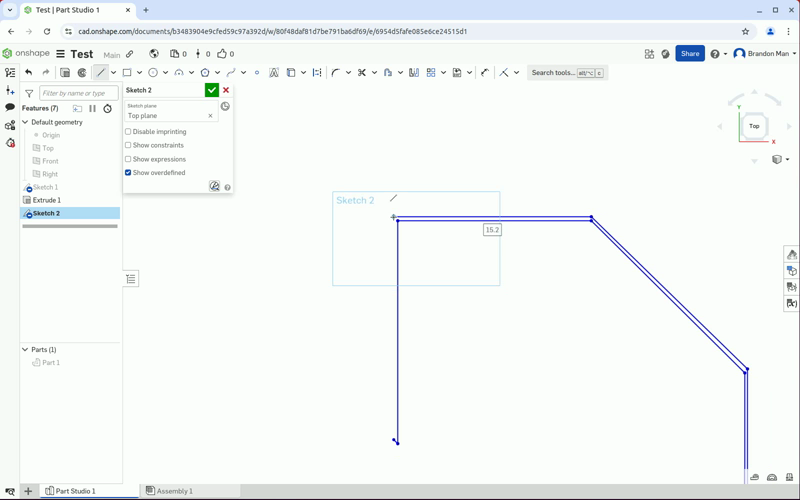
scroll(-6)
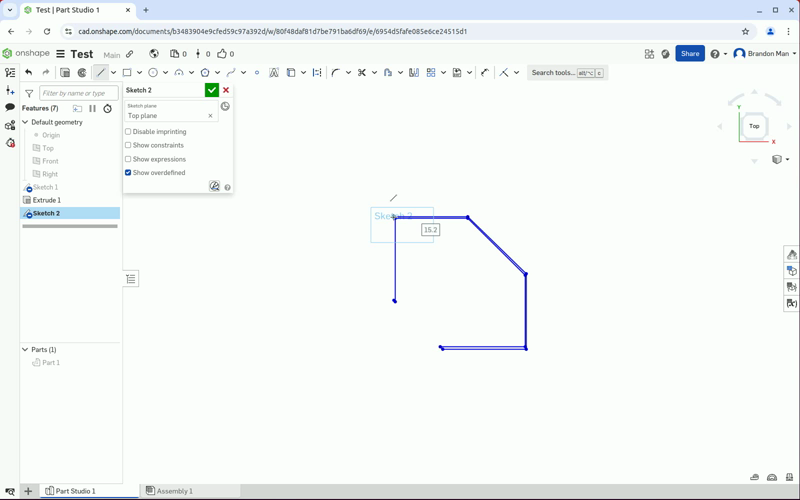
key_up(shift)
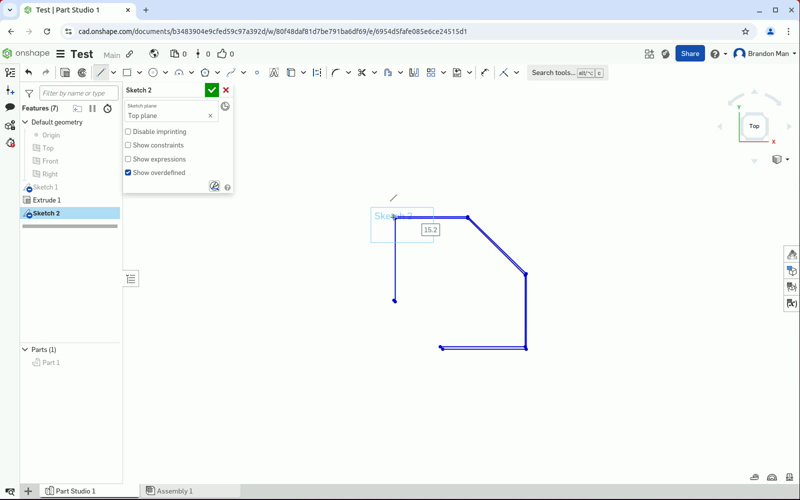
key_down(shift)
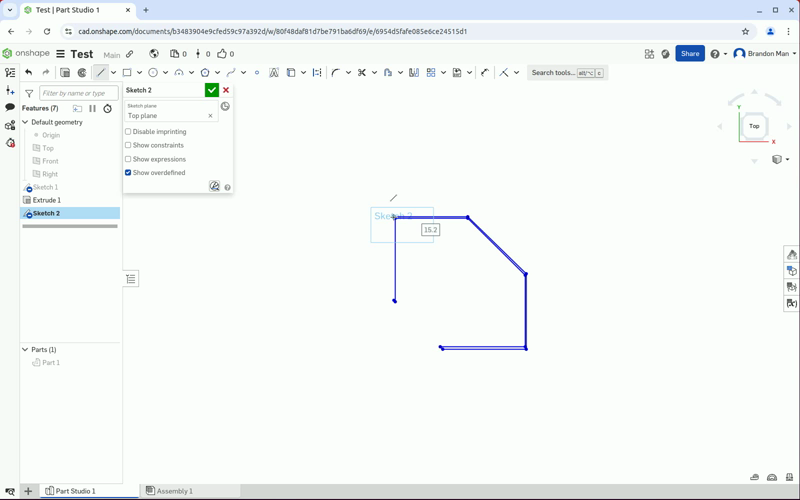
mouse_move(393, 300)
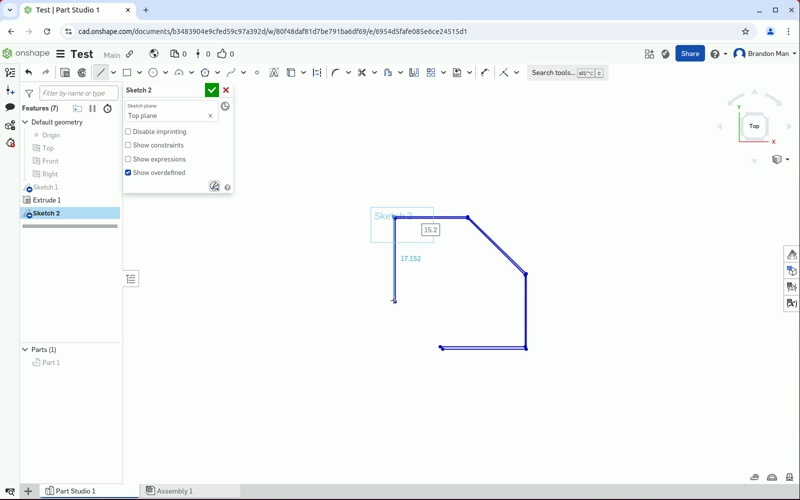
scroll(6)
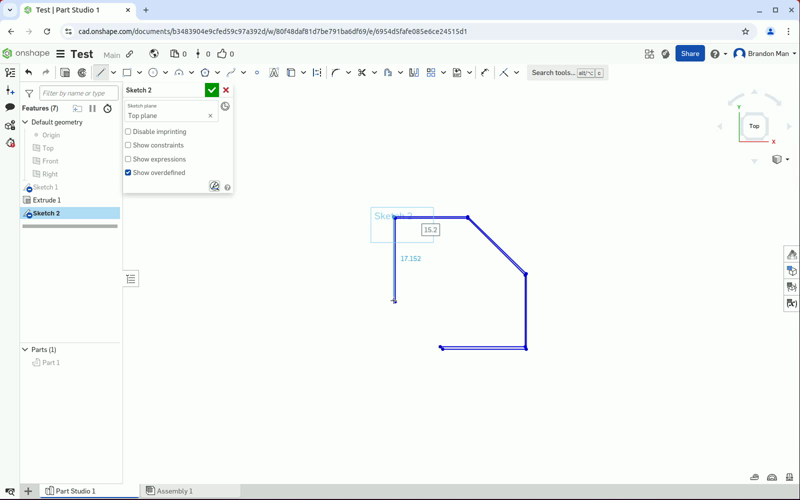
scroll(6)
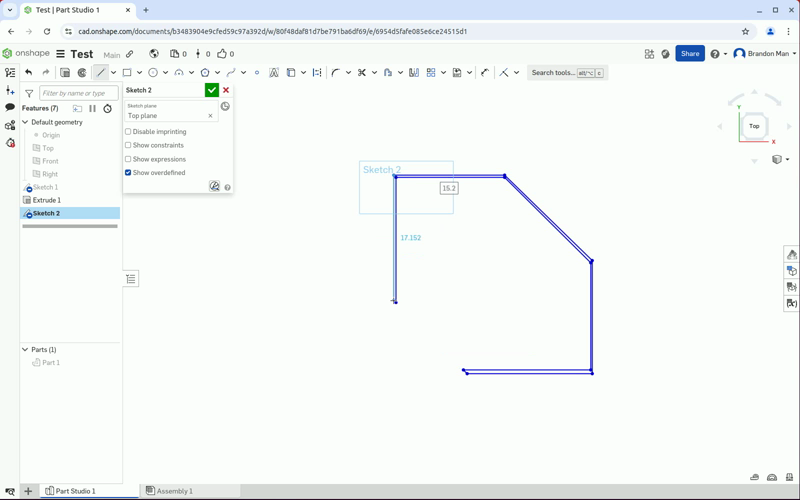
scroll(6)
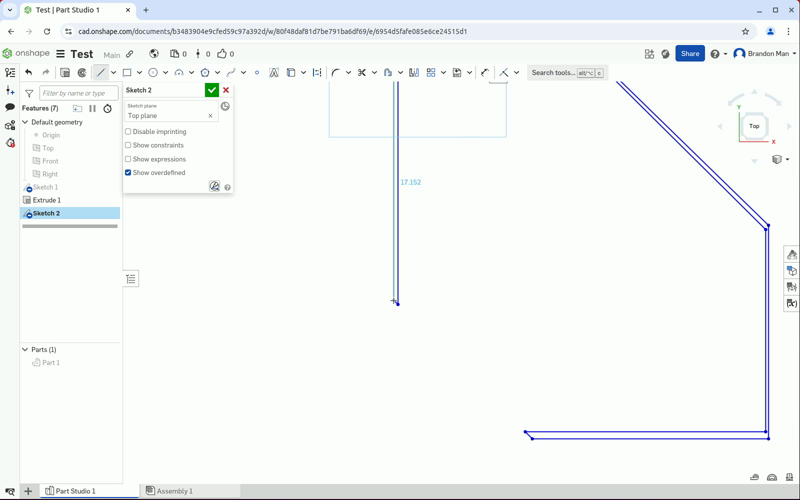
scroll(6)
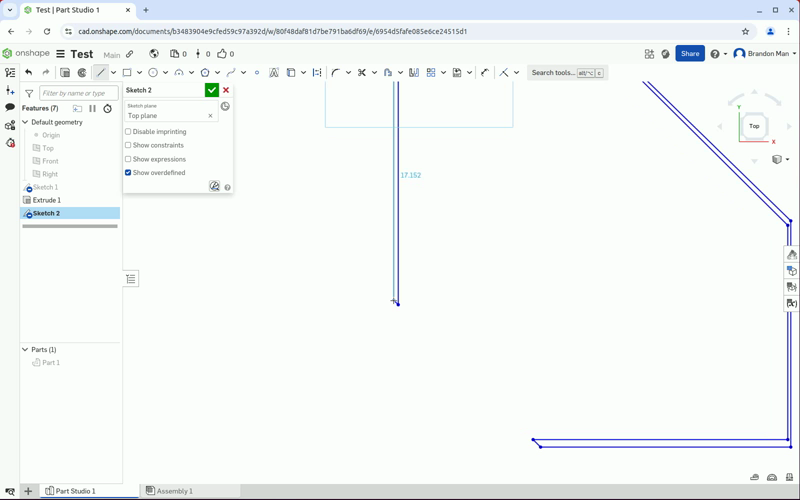
scroll(6)
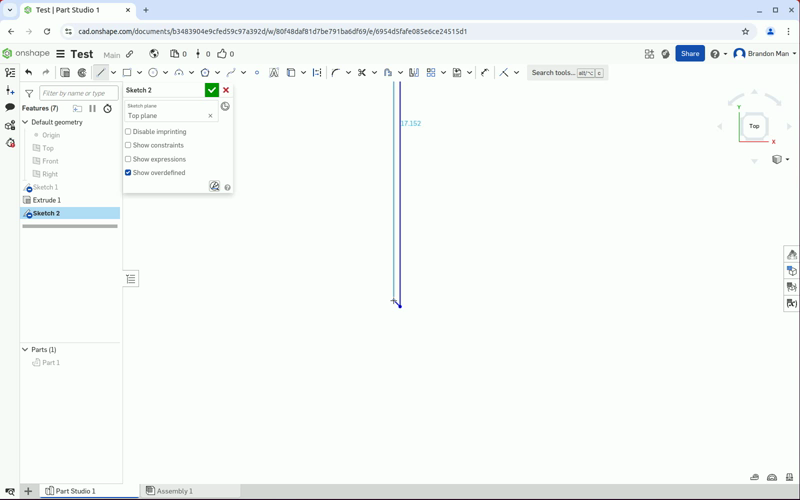
scroll(6)
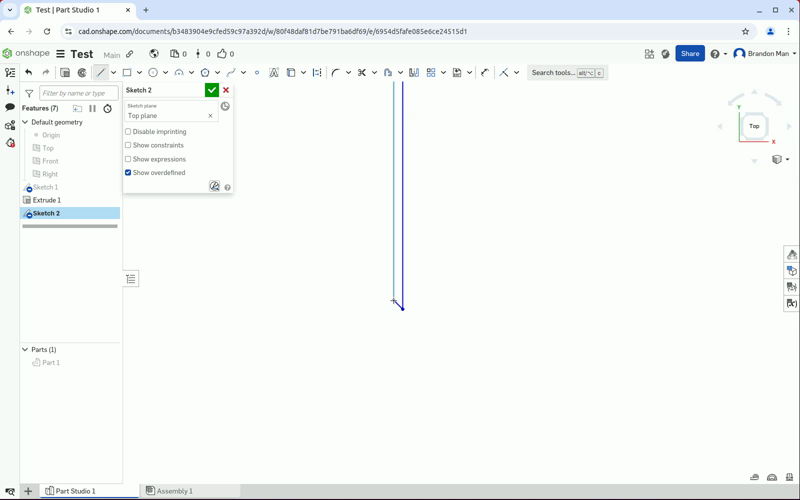
scroll(6)
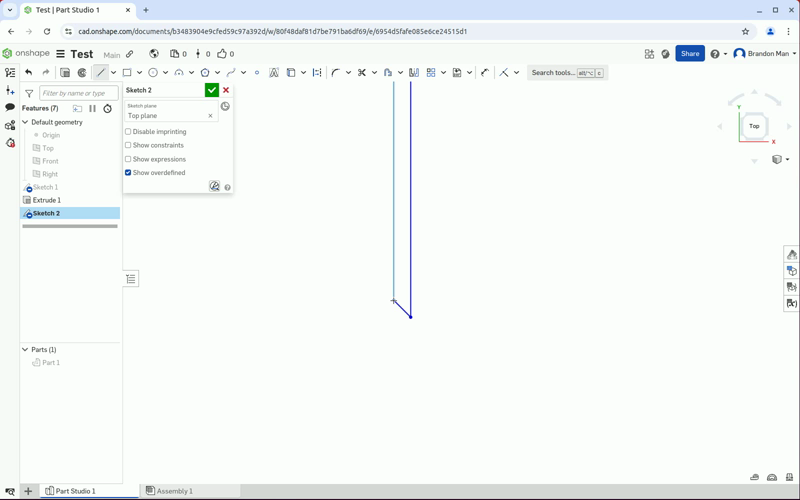
key_up(shift)
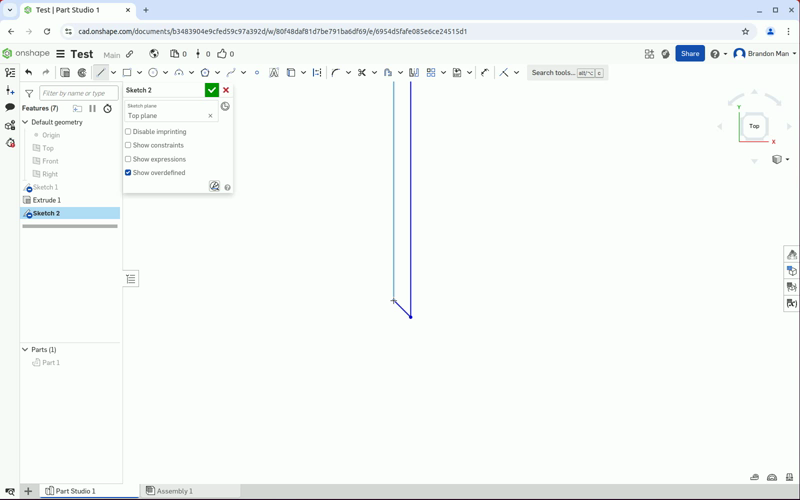
click(393, 300)
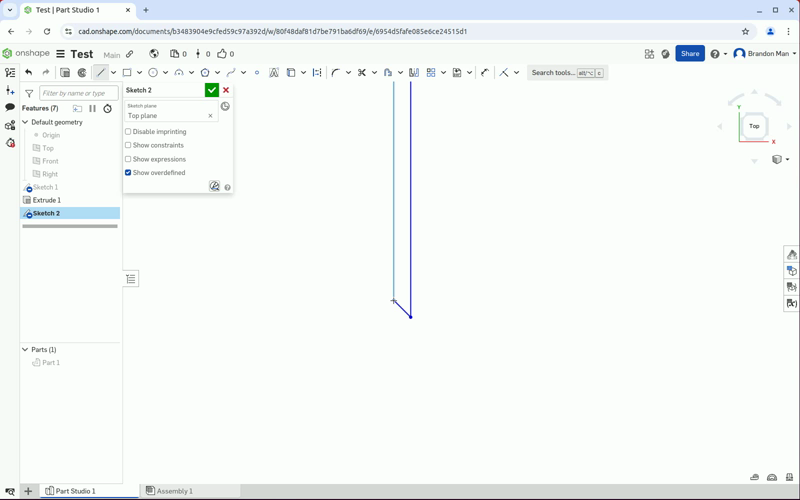
scroll(-6)
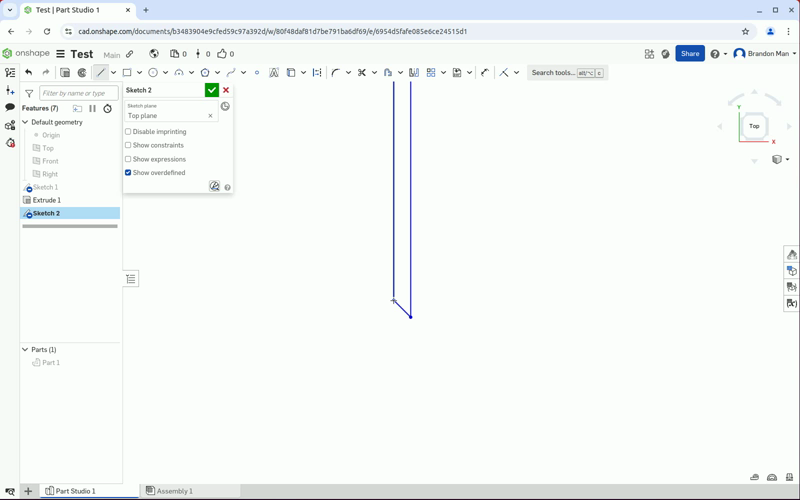
scroll(-6)
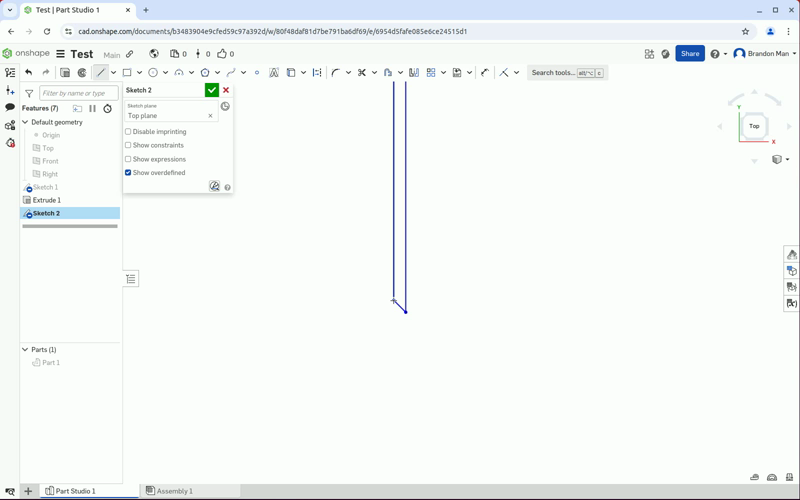
scroll(-6)
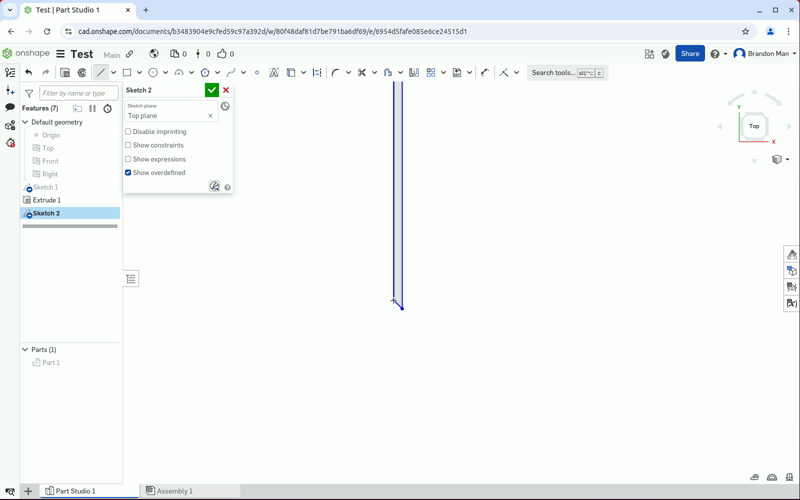
scroll(-6)
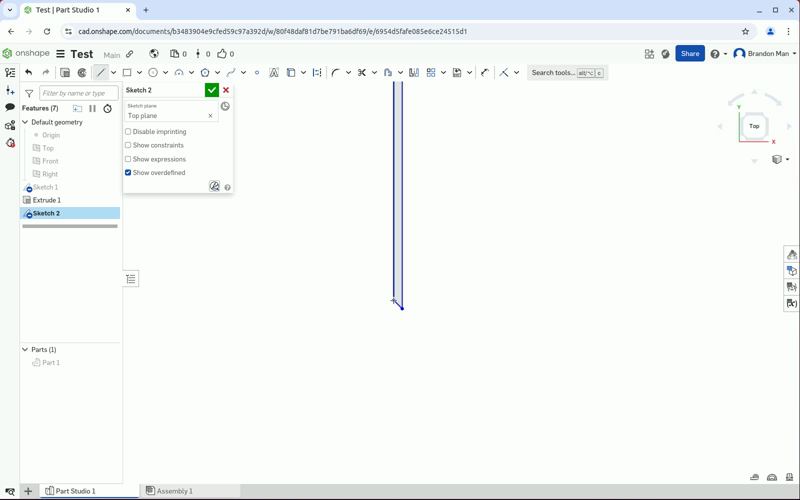
scroll(-6)
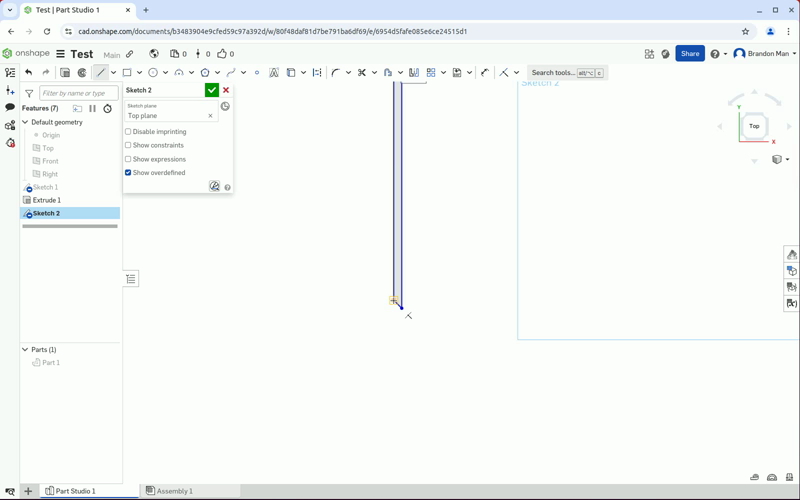
scroll(-6)
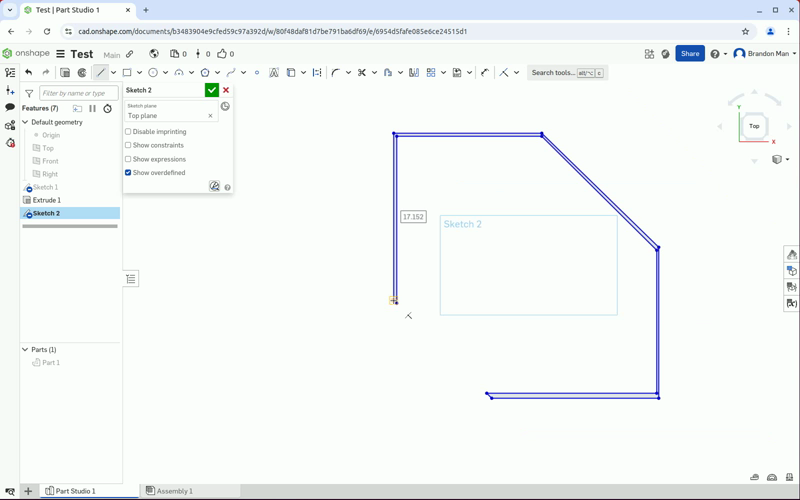
scroll(-6)
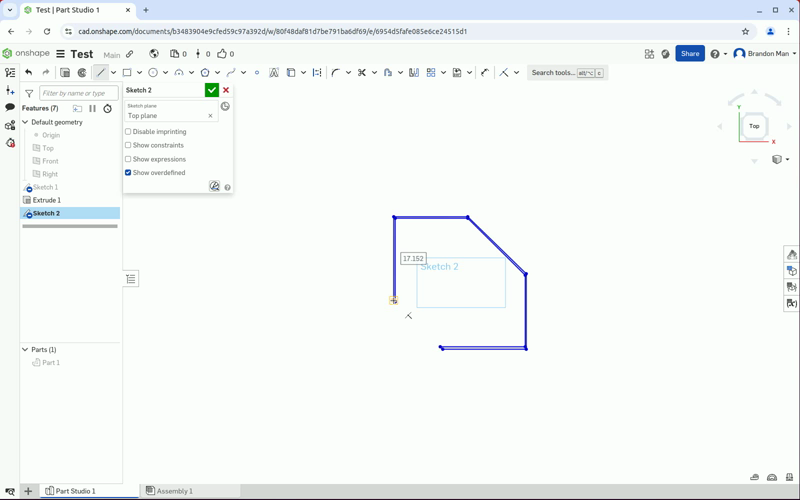
key(esc)
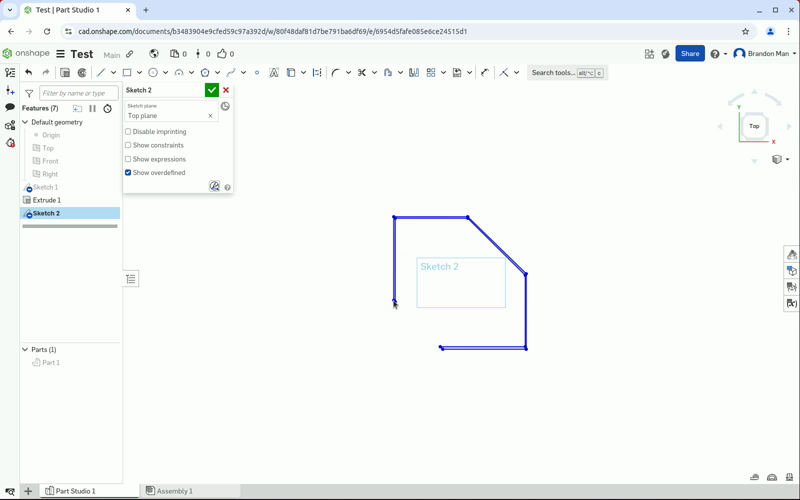
mouse_move(423, 217)
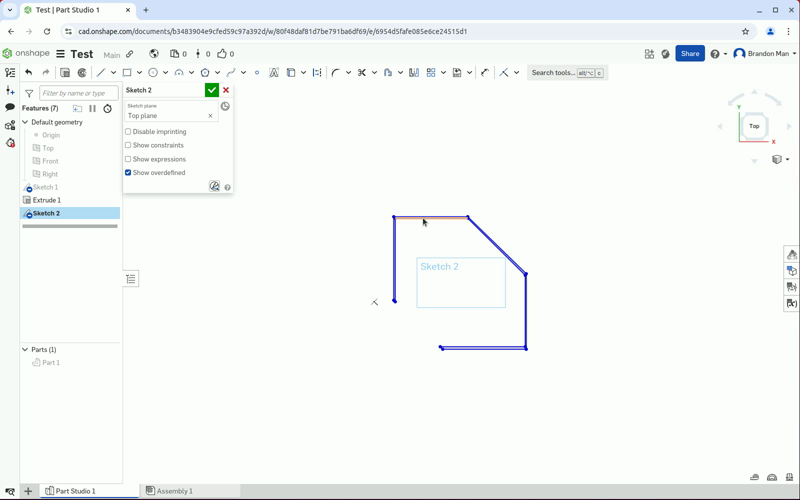
scroll(6)
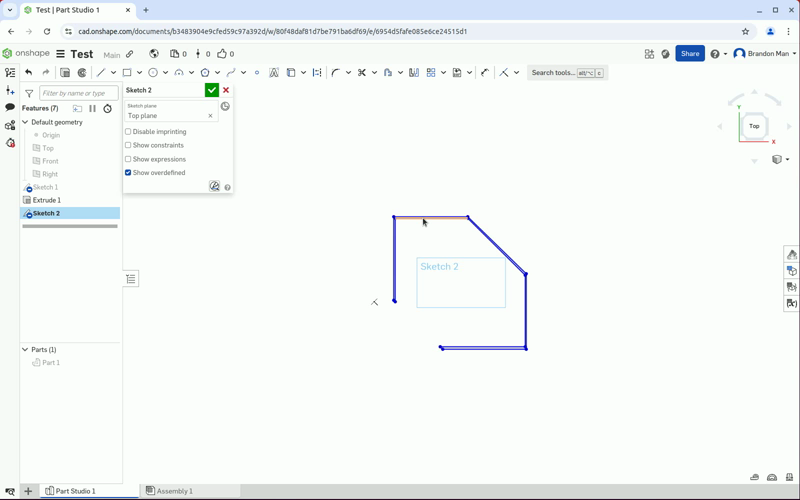
scroll(6)
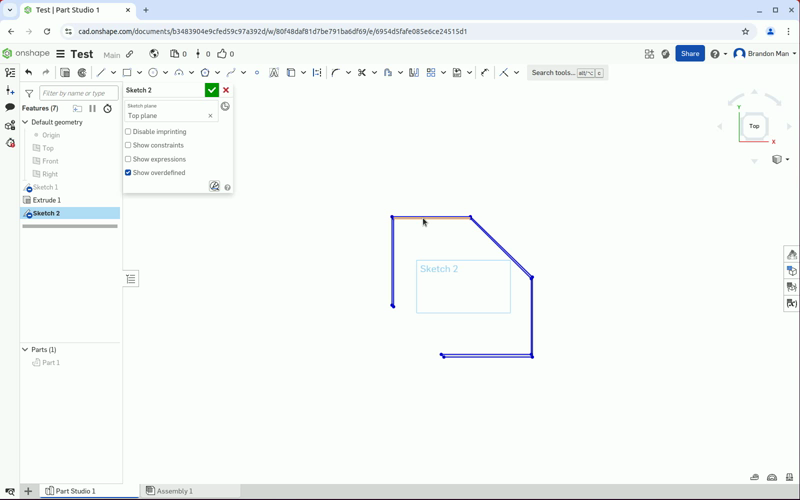
scroll(6)
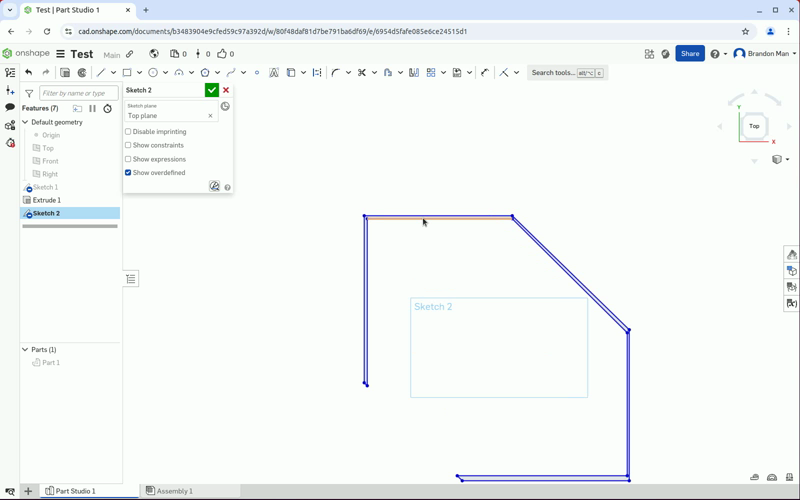
scroll(6)
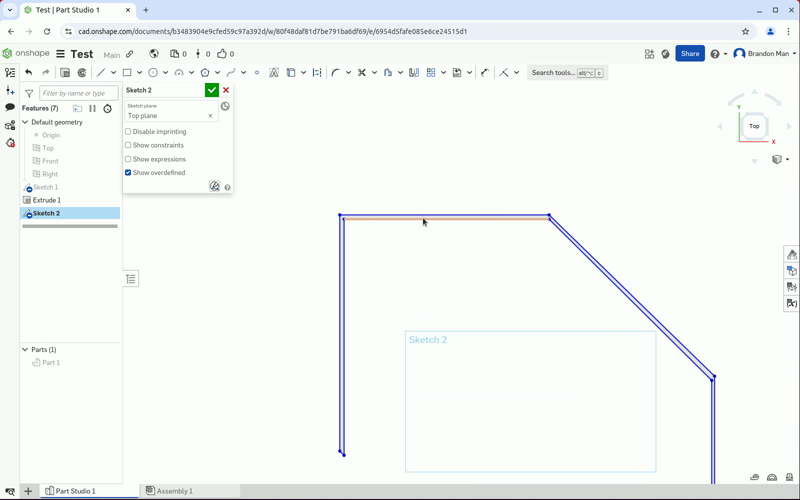
scroll(6)
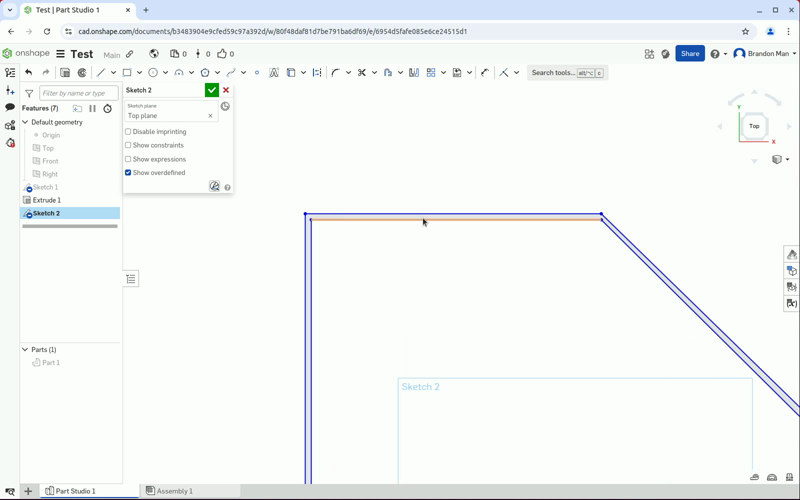
scroll(6)
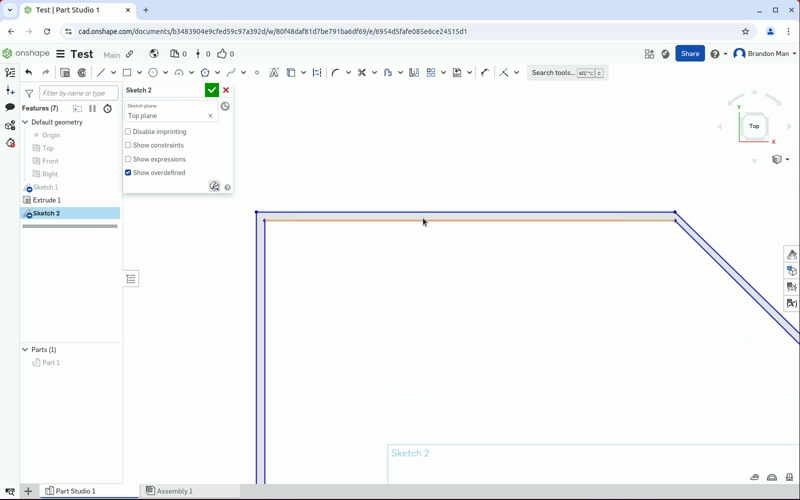
scroll(6)
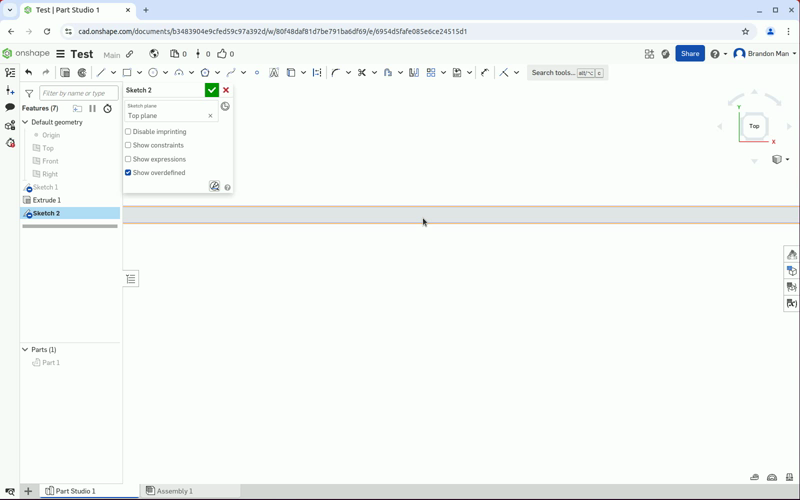
click(423, 217)
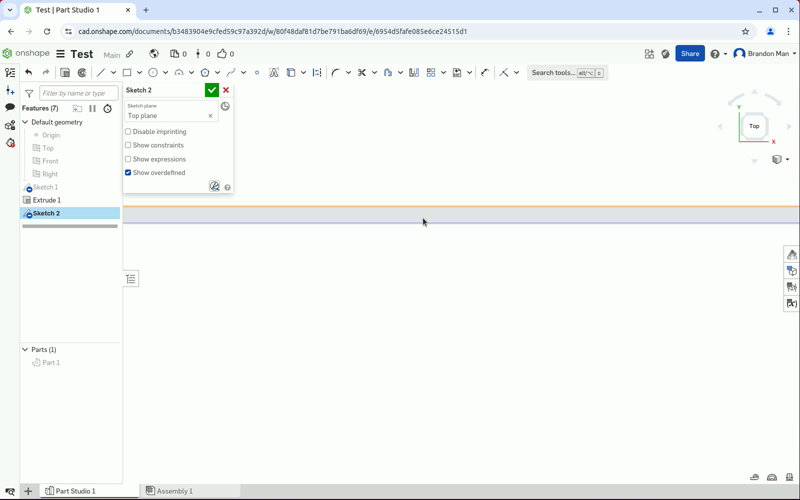
scroll(-6)
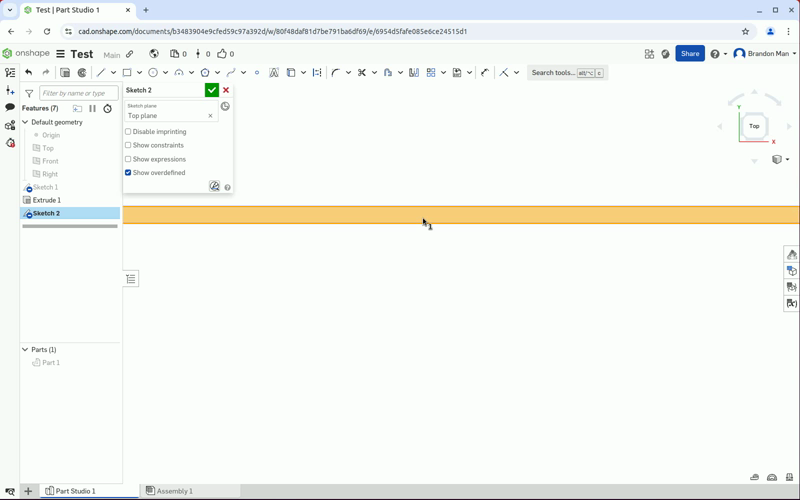
scroll(-6)
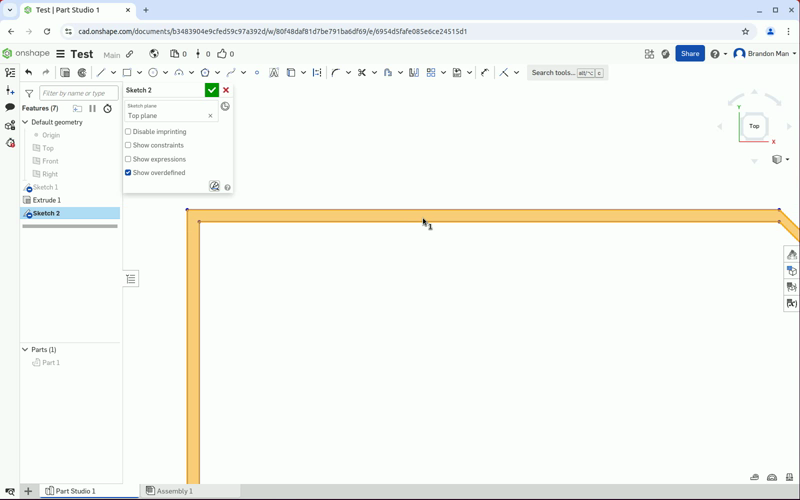
scroll(-6)
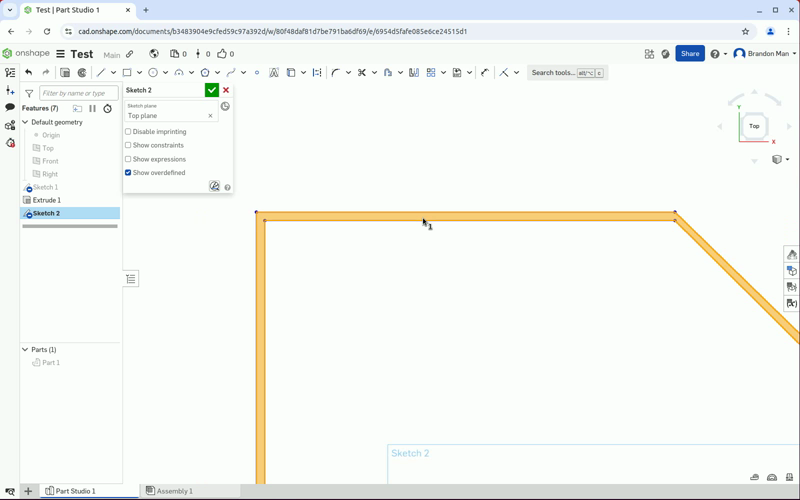
scroll(-6)
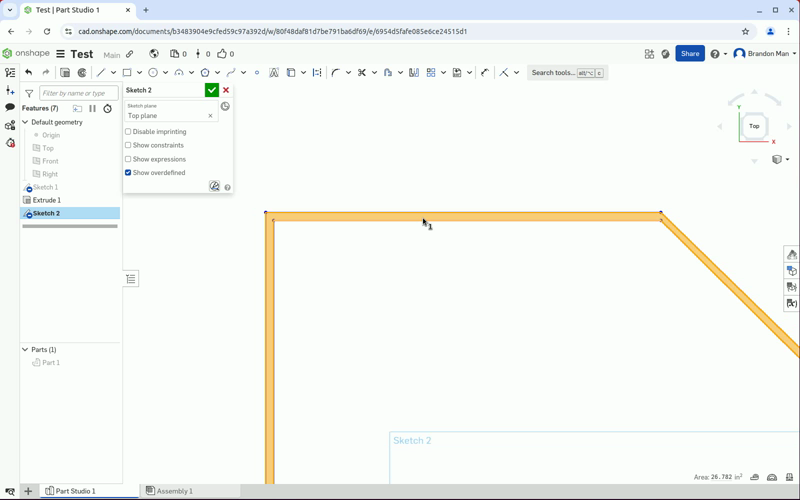
scroll(-6)
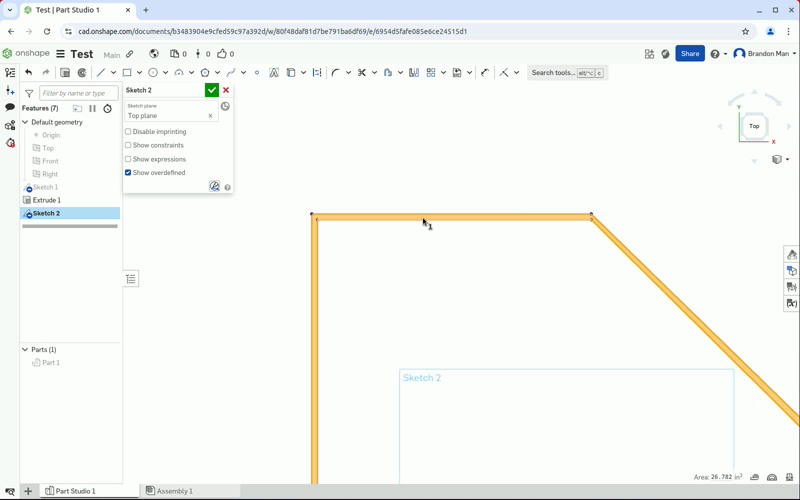
scroll(-6)
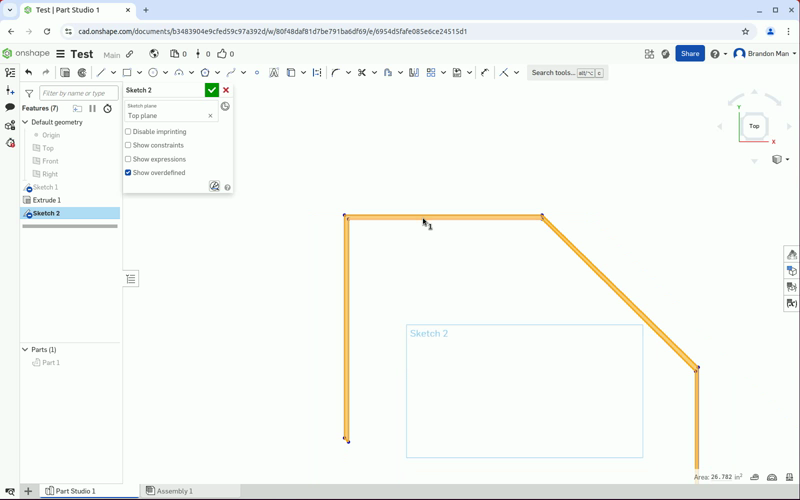
scroll(-6)
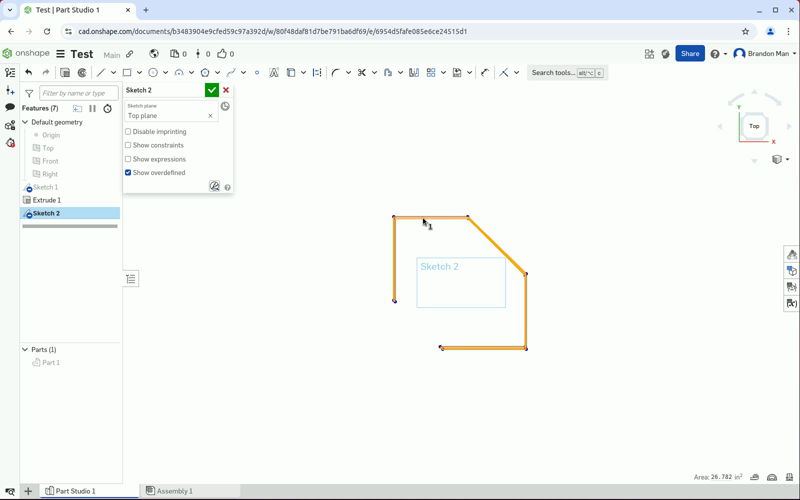
mouse_move(73, 352)
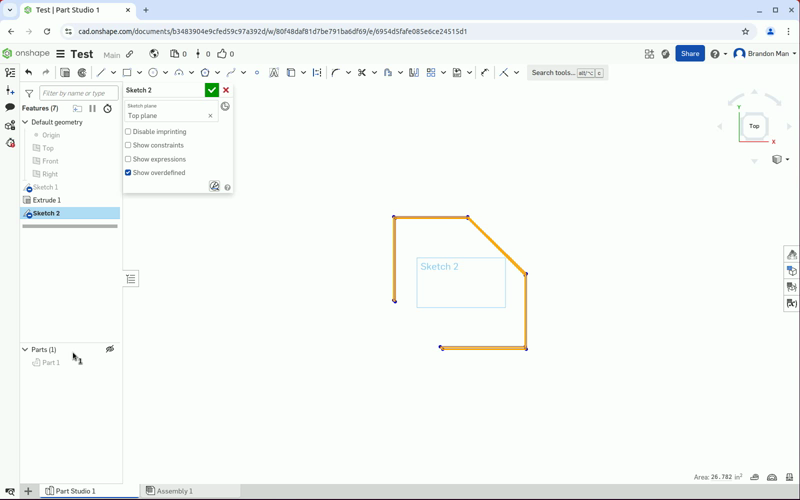
key(shift+y)
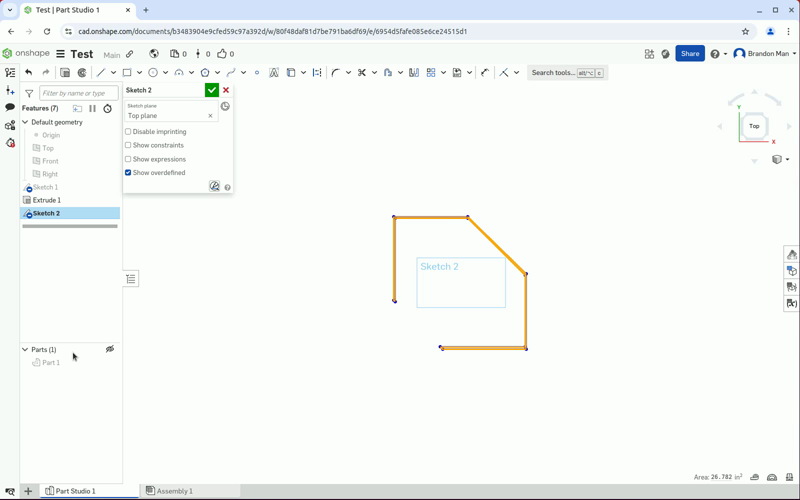
key(shift+e)
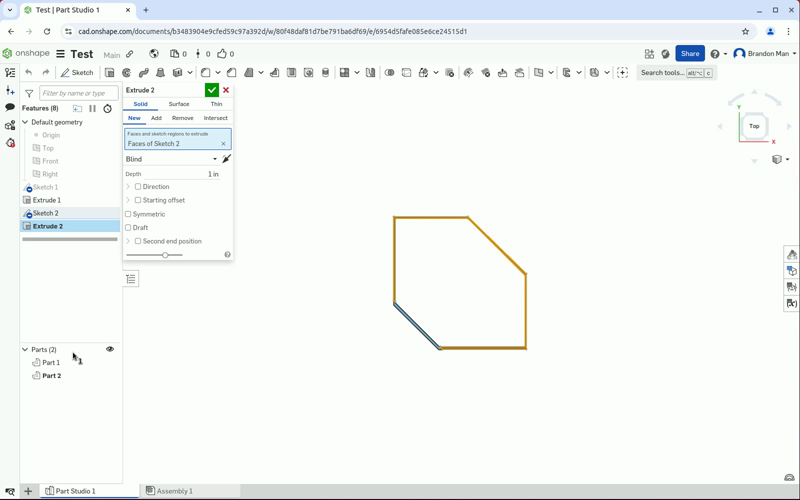
mouse_move(143, 106)
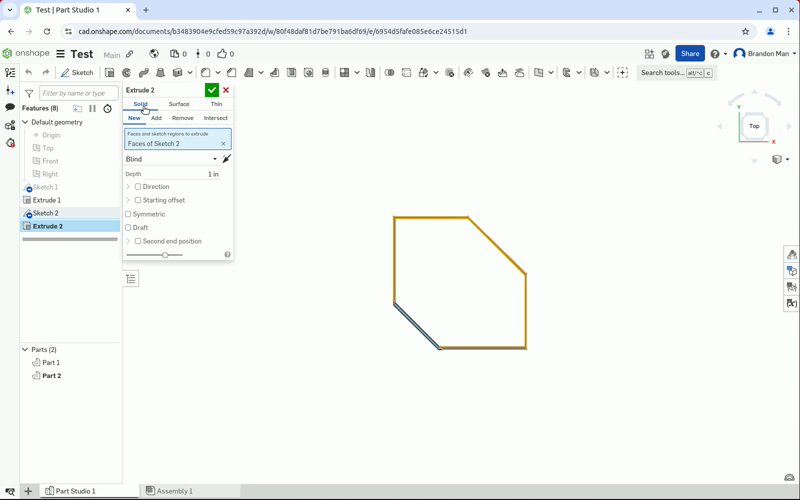
click(143, 106)
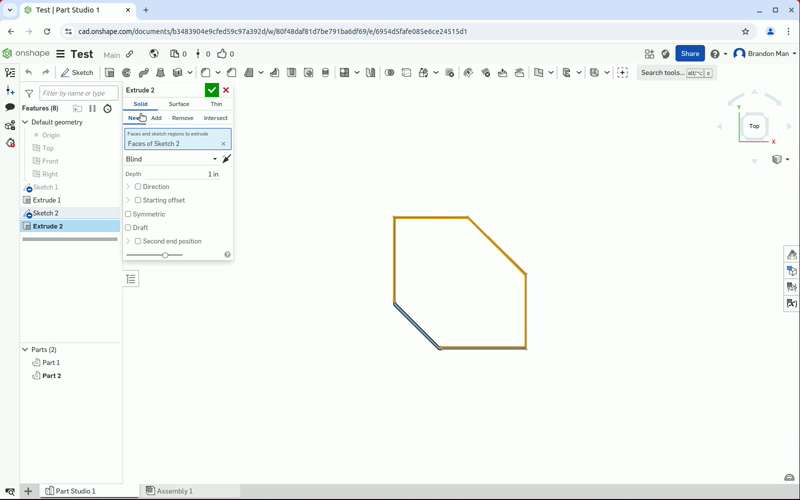
mouse_move(137, 120)
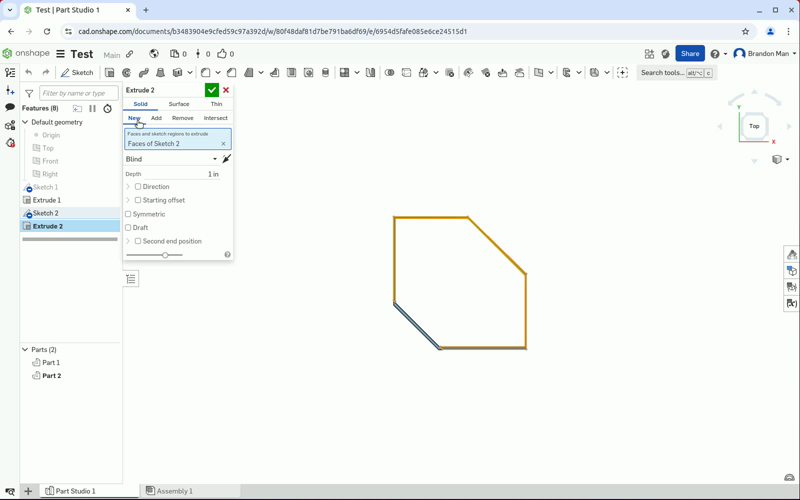
click(137, 120)
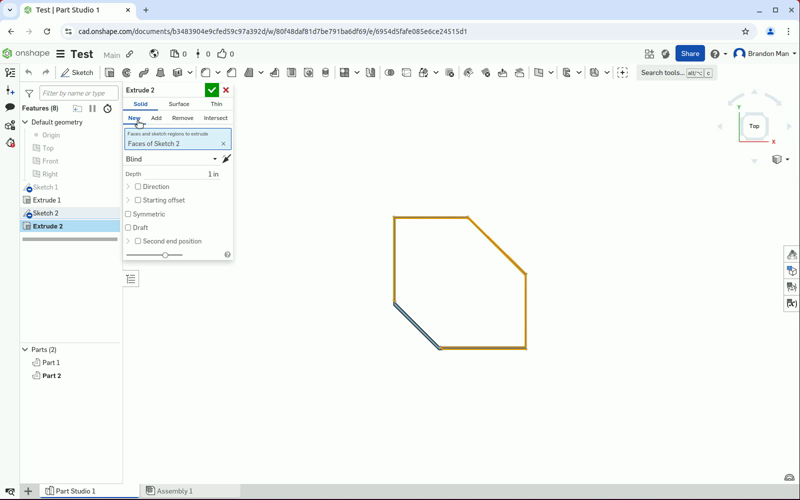
key(tab, 4)
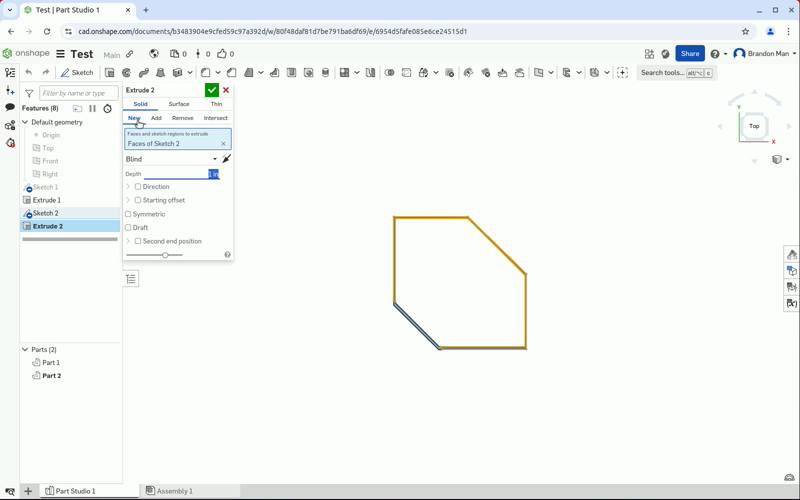
text(23.108)
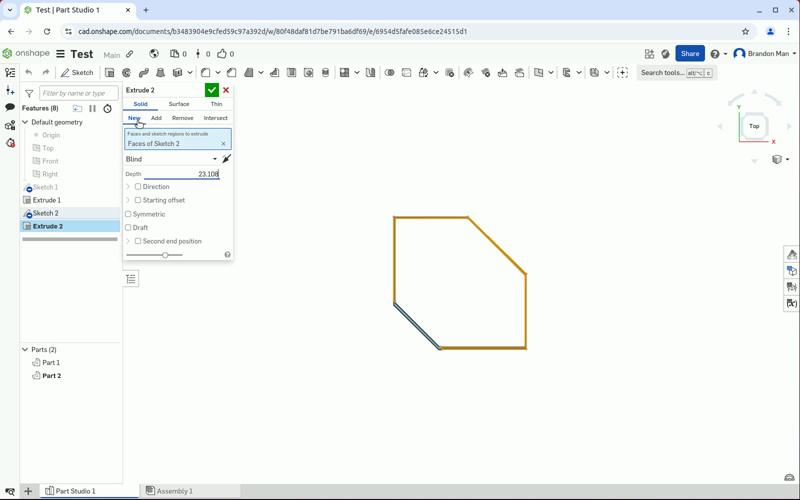
key(enter)
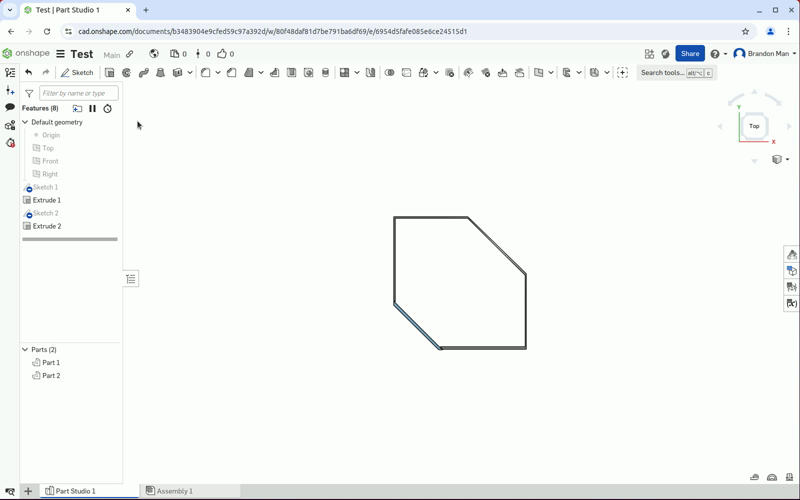
key(shift+h)
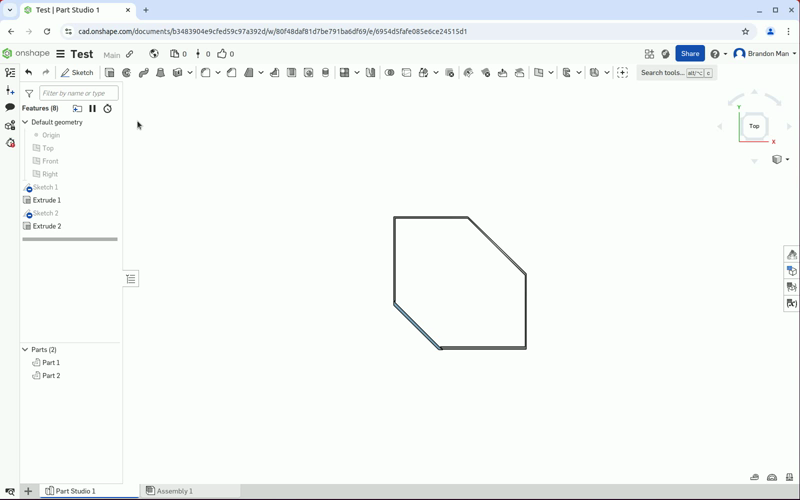
key(shift+h)
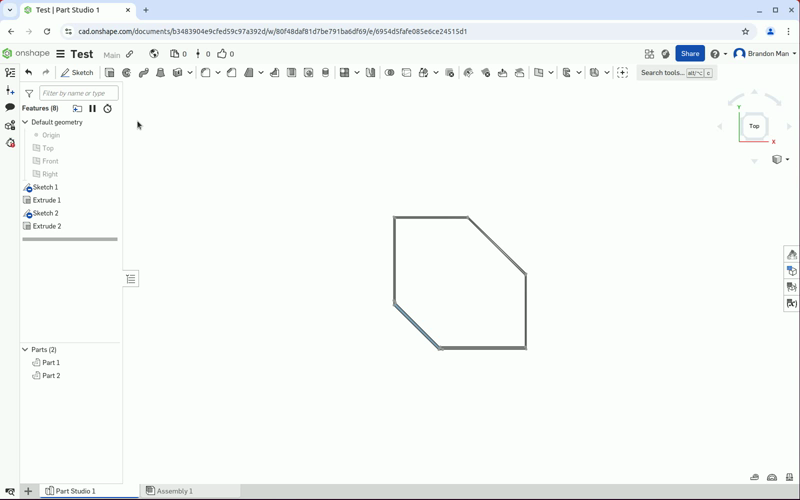
key(shift+7)
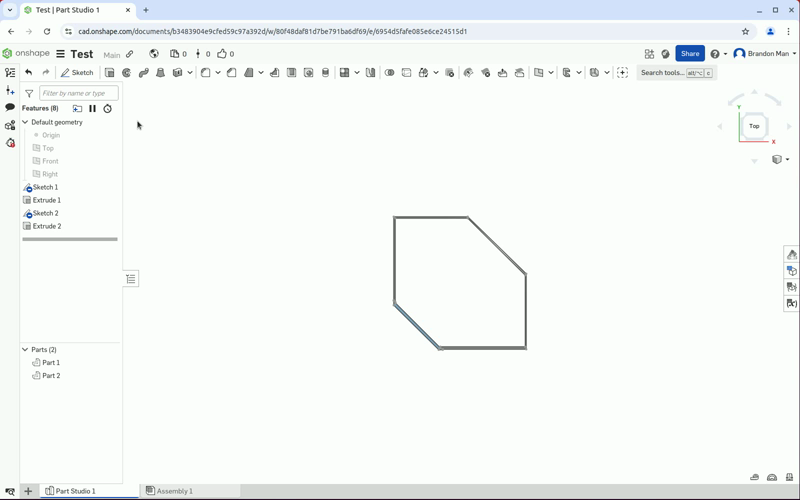
key(up, 3)
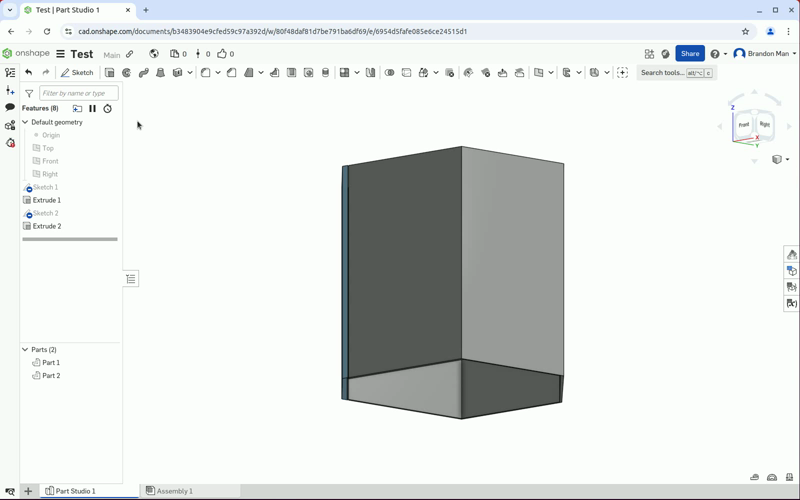
key(left, 3)
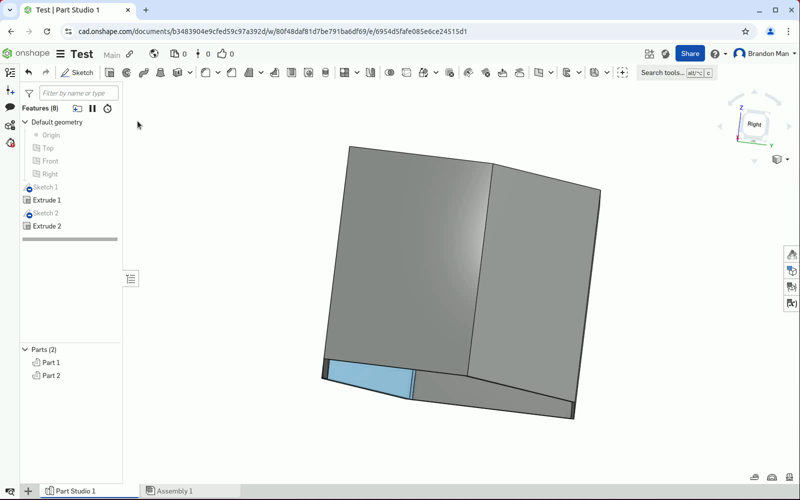
key(right, 3)
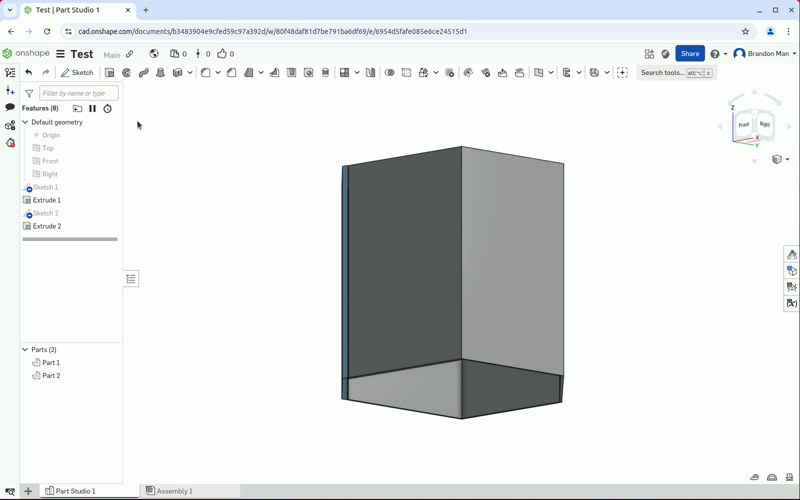
key(down, 3)
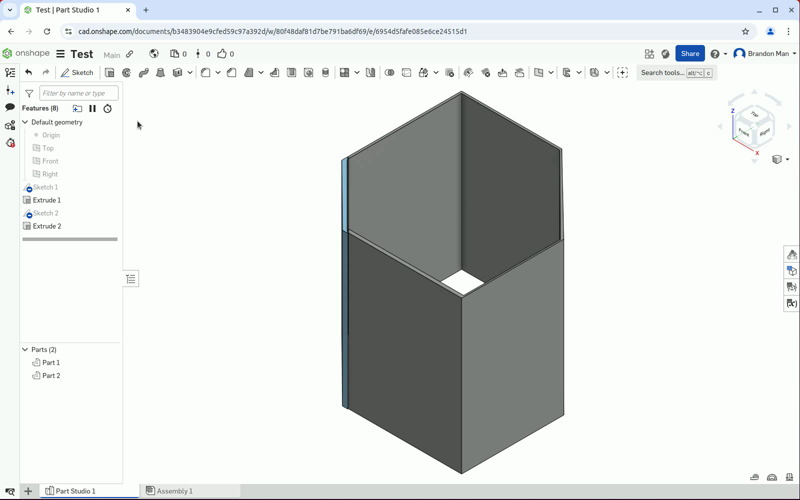
mouse_move(73, 189)
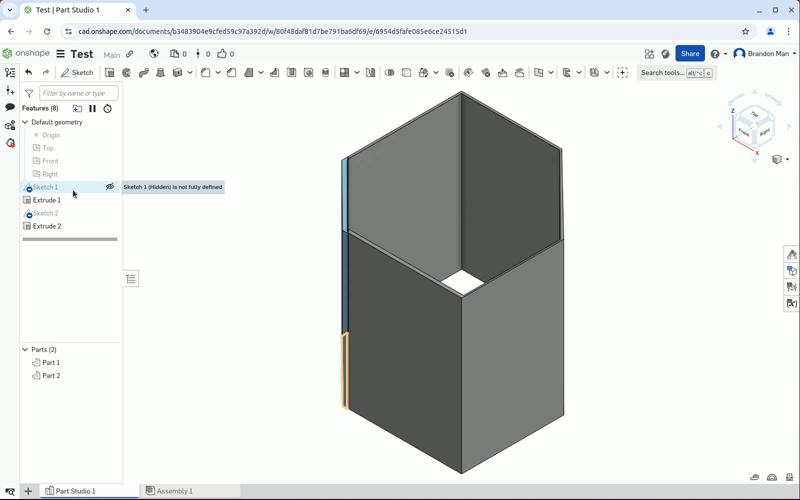
click(73, 189)